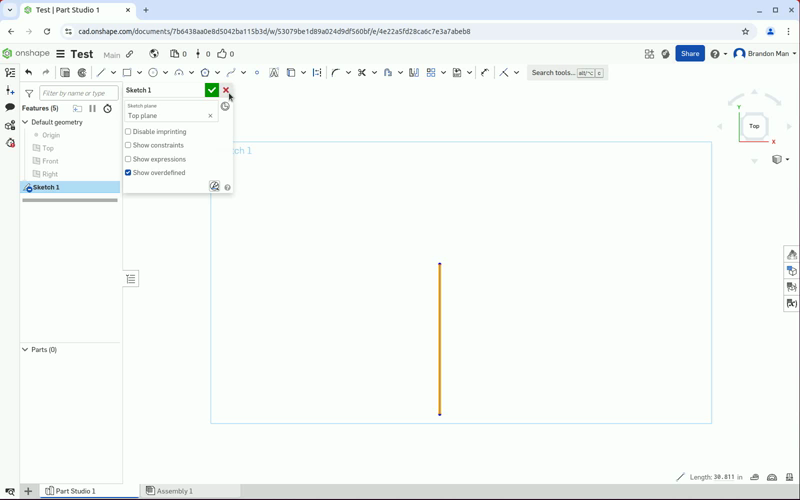
key(shift+h)
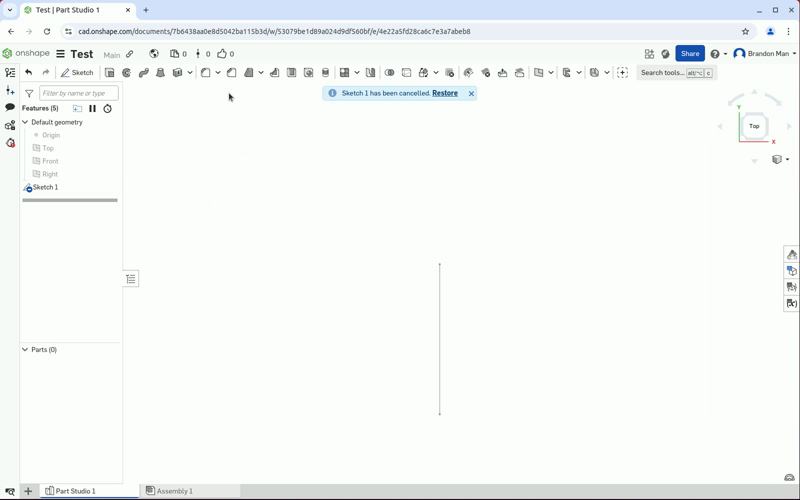
mouse_move(73, 352)
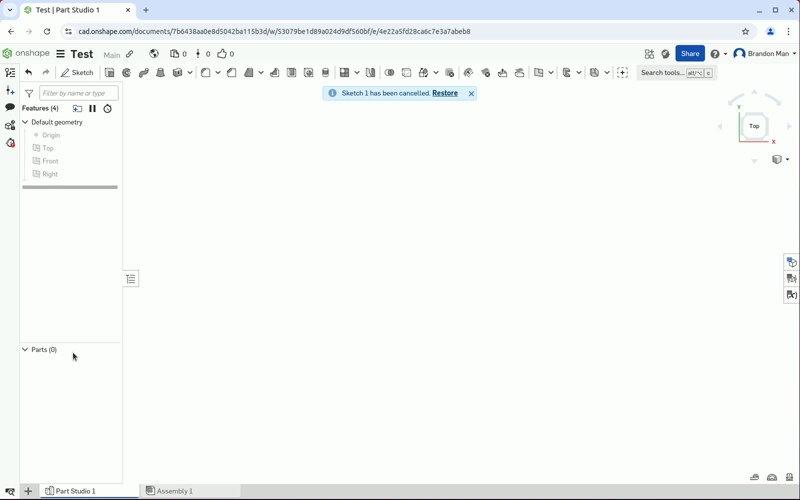
key(y)
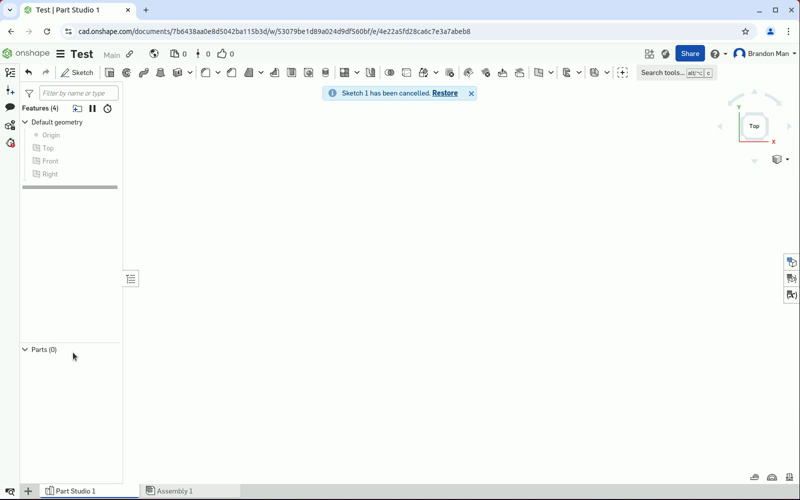
key(shift+p)
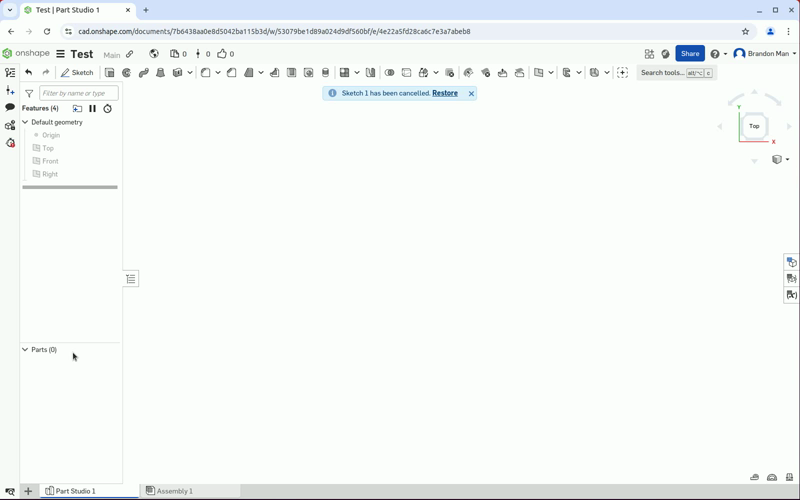
key(space)
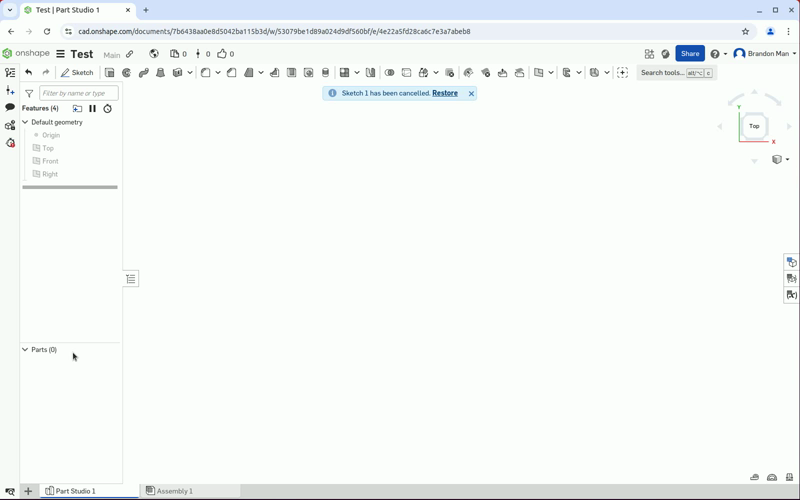
key_down(shift)
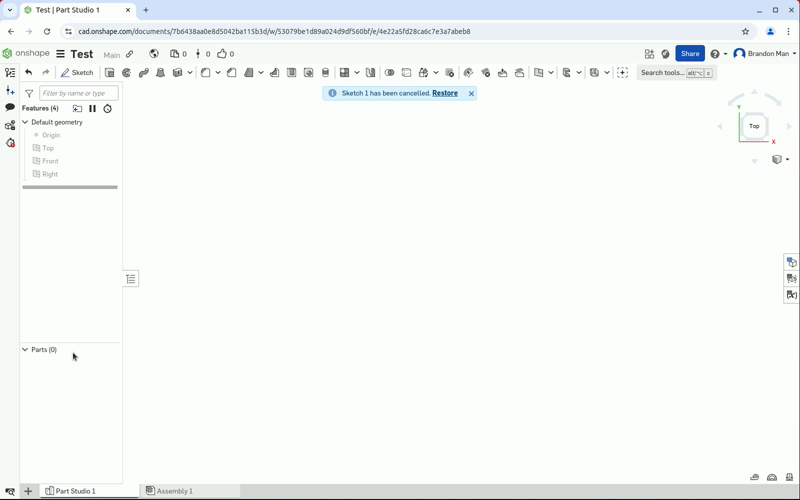
key(up)
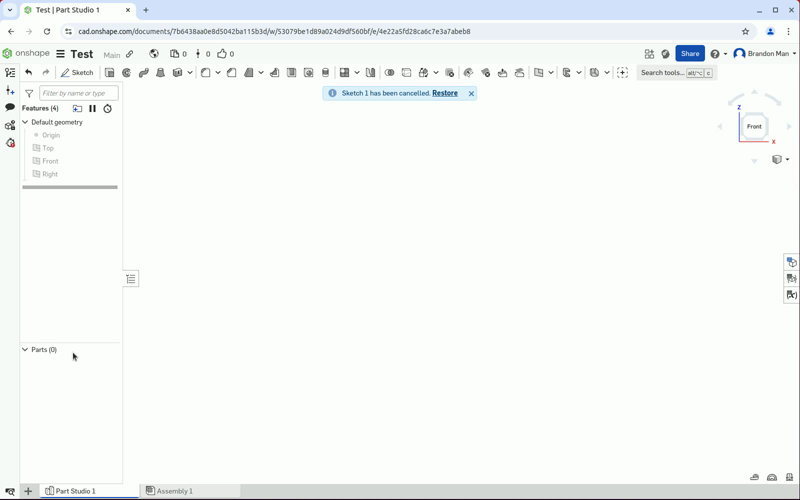
key_up(shift)
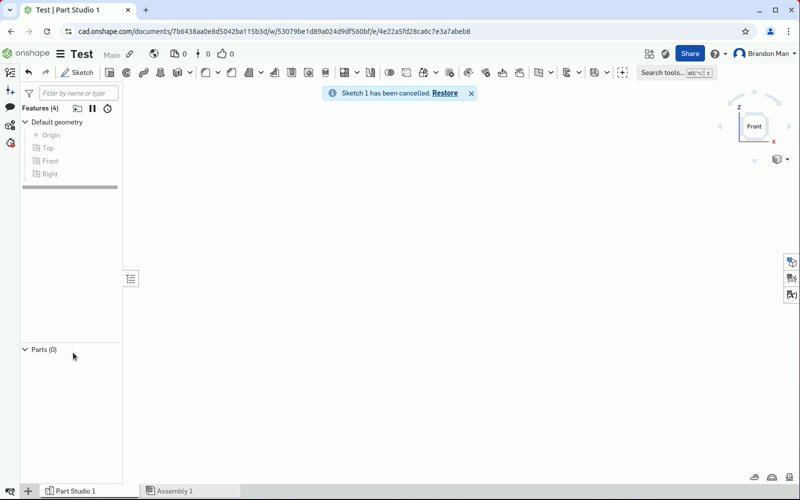
mouse_move(73, 352)
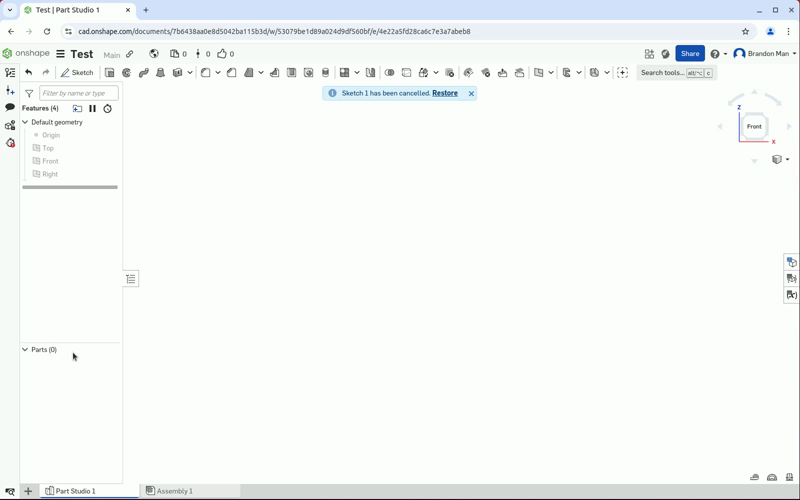
key(shift+y)
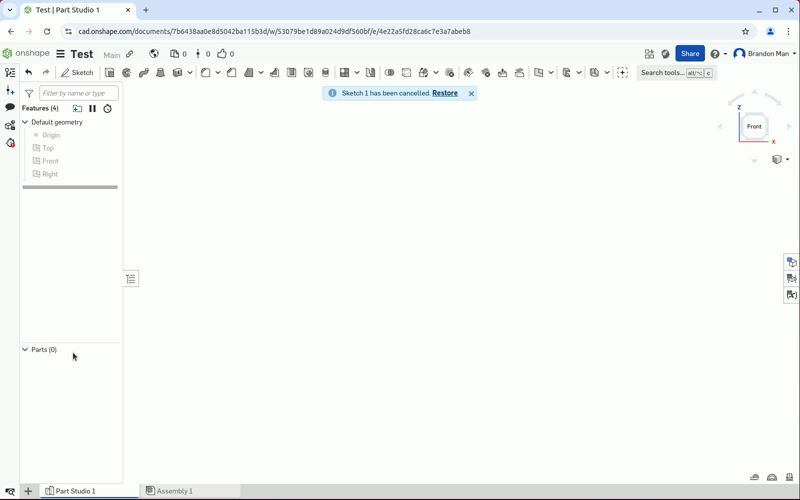
key(shift+s)
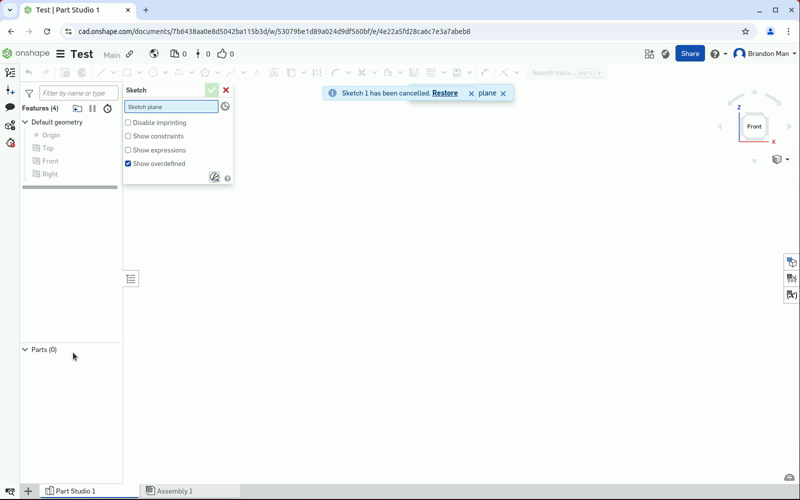
mouse_move(73, 163)
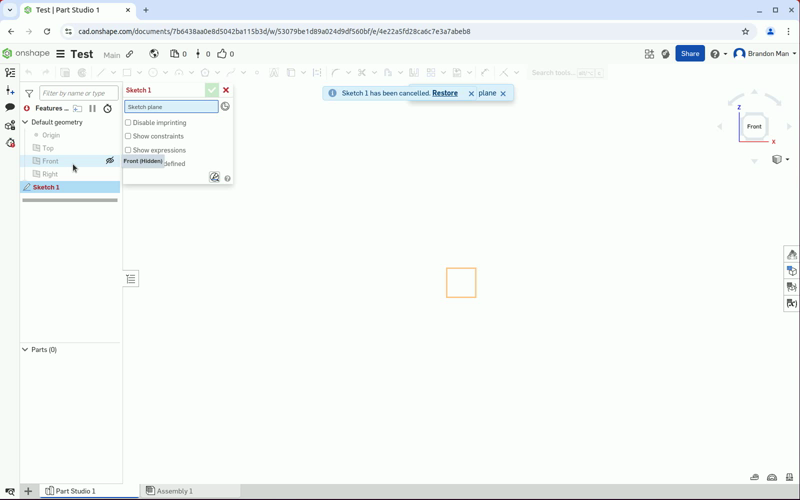
click(73, 163)
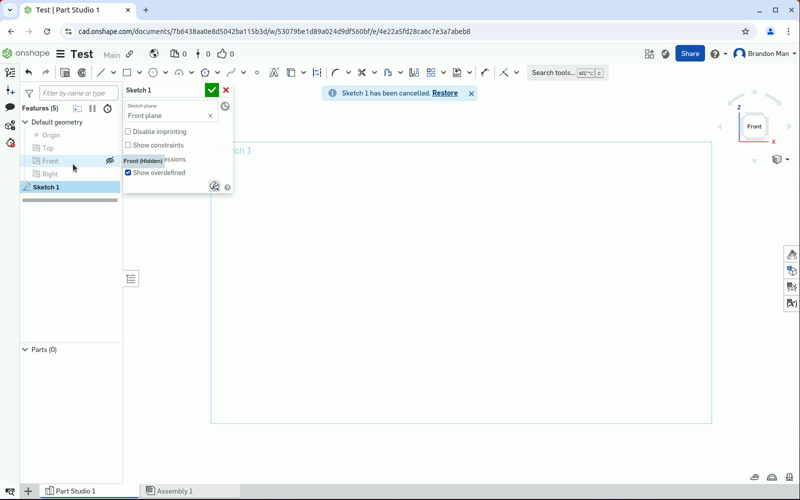
mouse_move(73, 352)
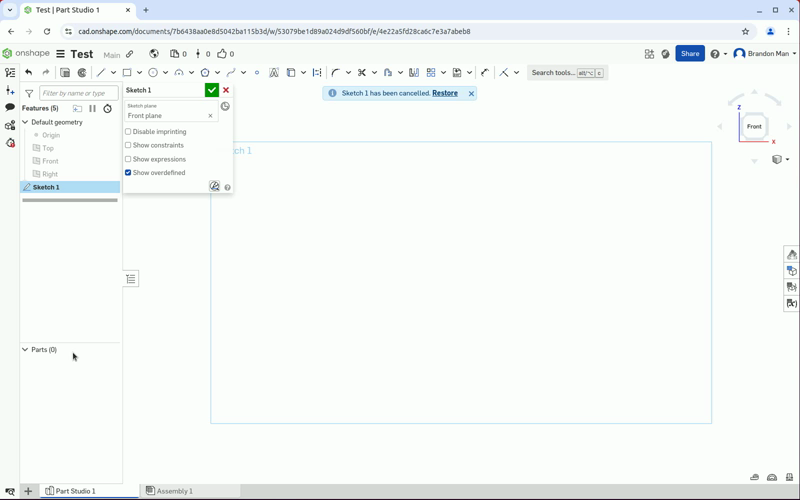
key(y)
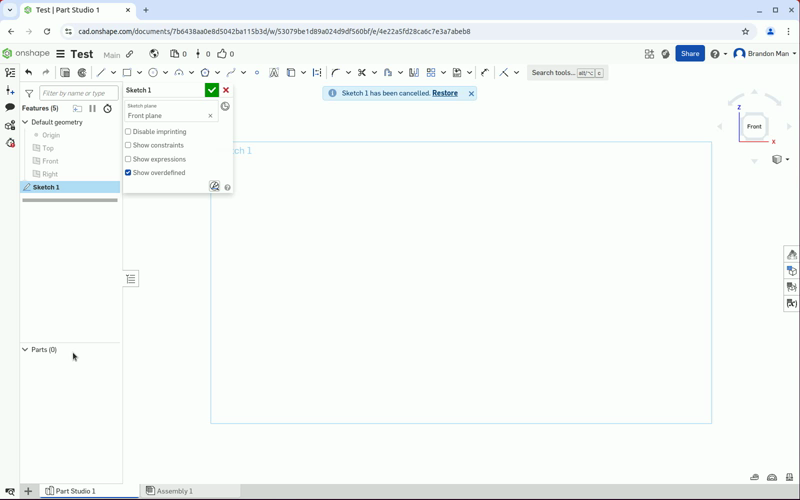
key(c)
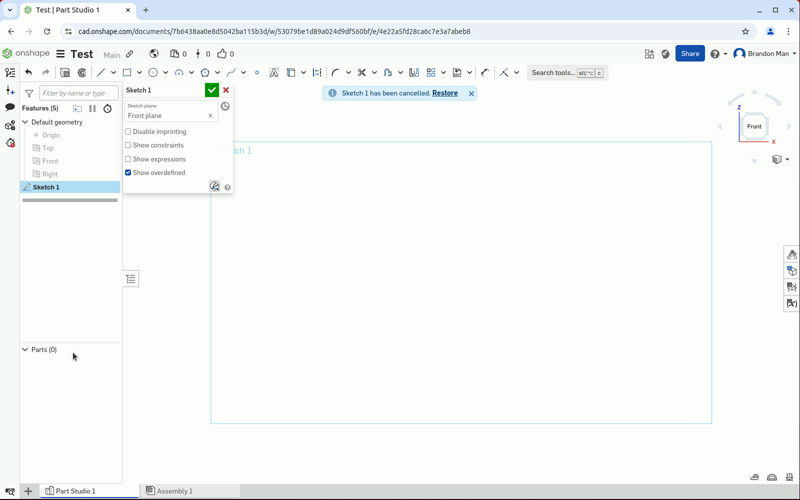
key_down(shift)
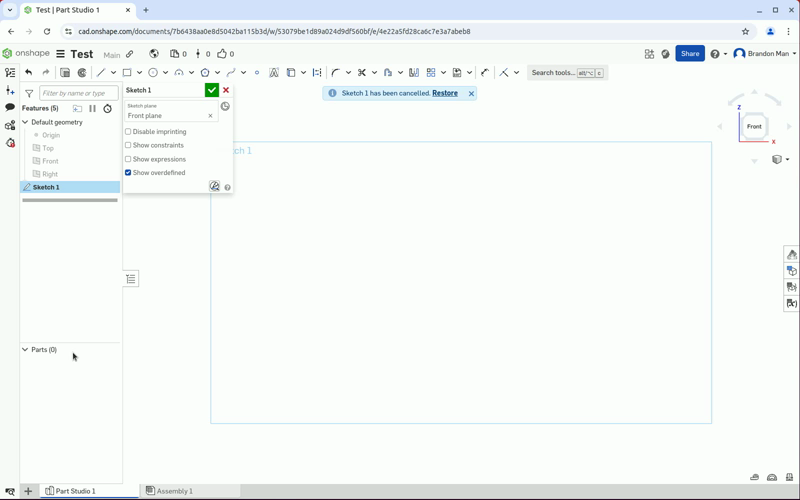
mouse_move(461, 282)
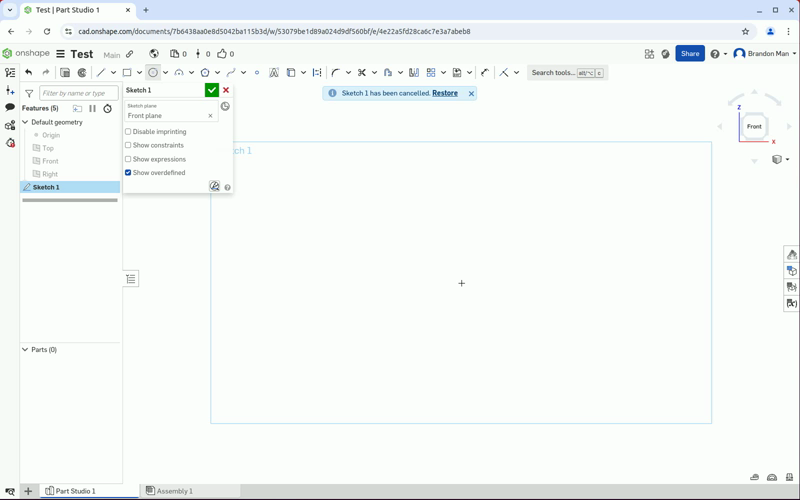
click(461, 282)
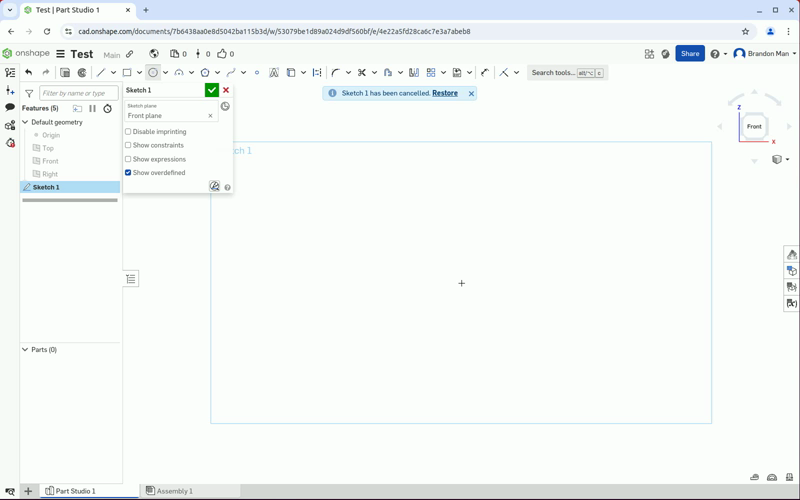
key_up(shift)
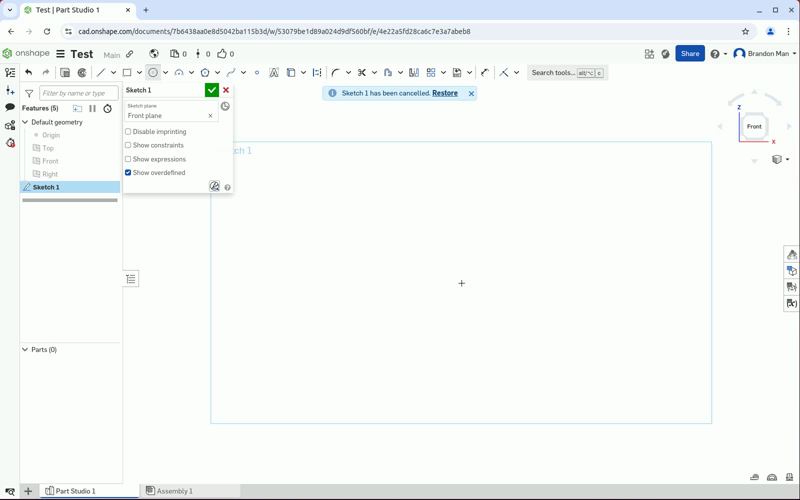
mouse_move(479, 282)
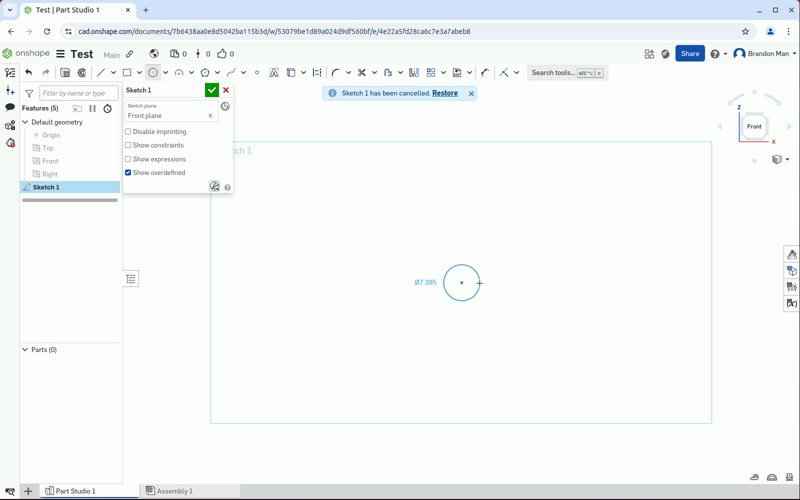
click(479, 282)
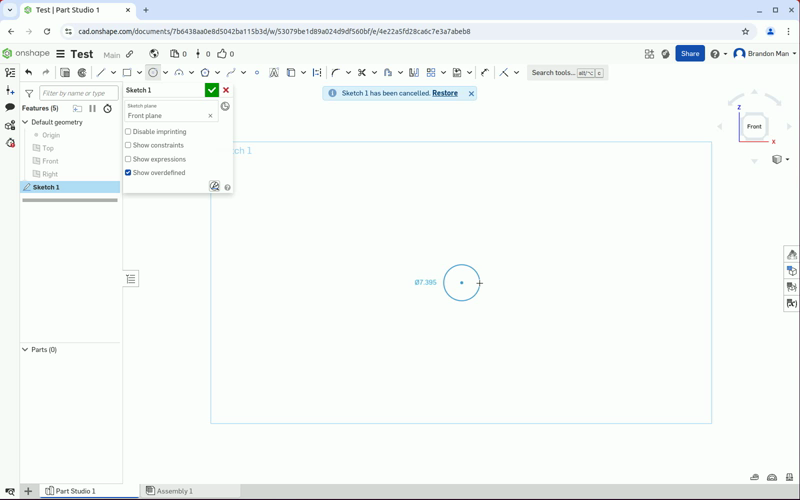
key(esc)
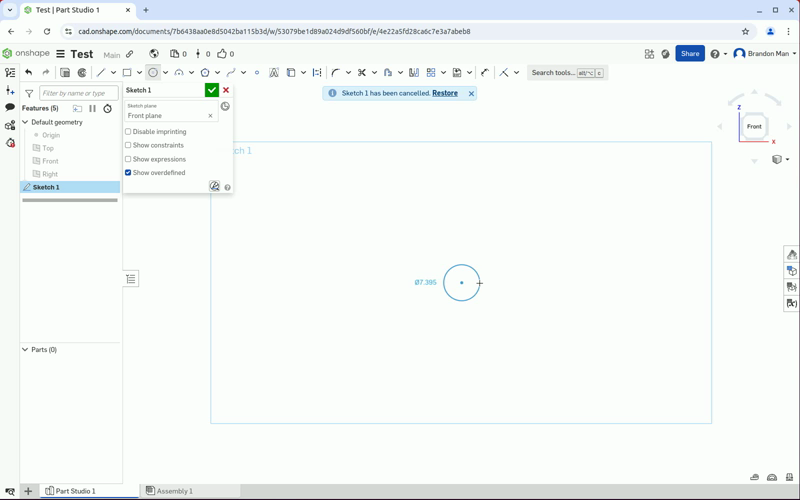
key(c)
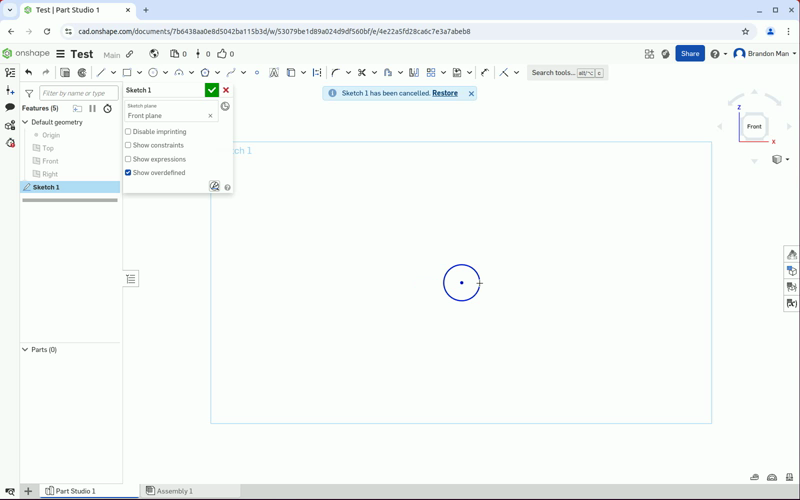
key_down(shift)
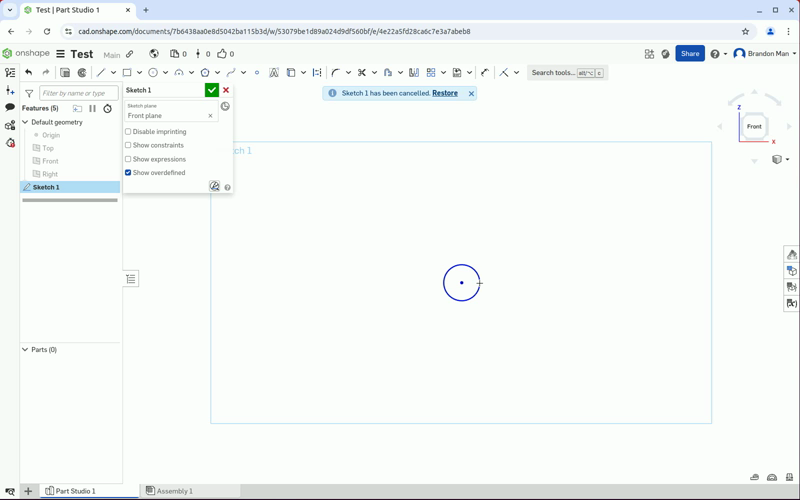
mouse_move(461, 282)
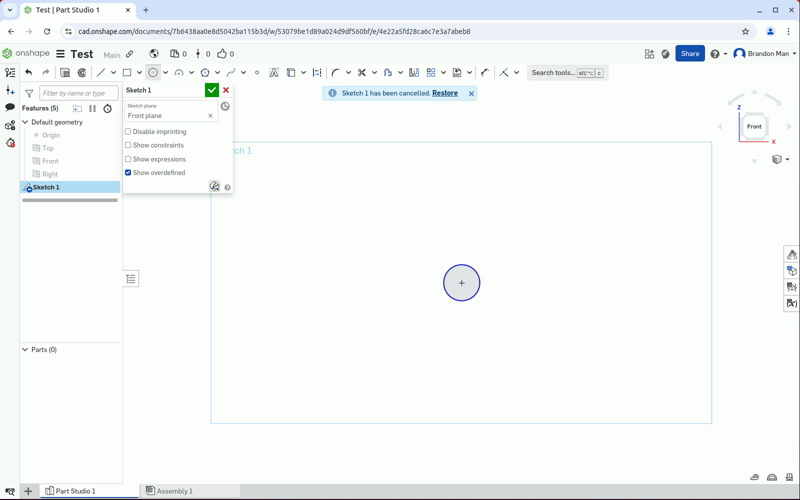
click(461, 282)
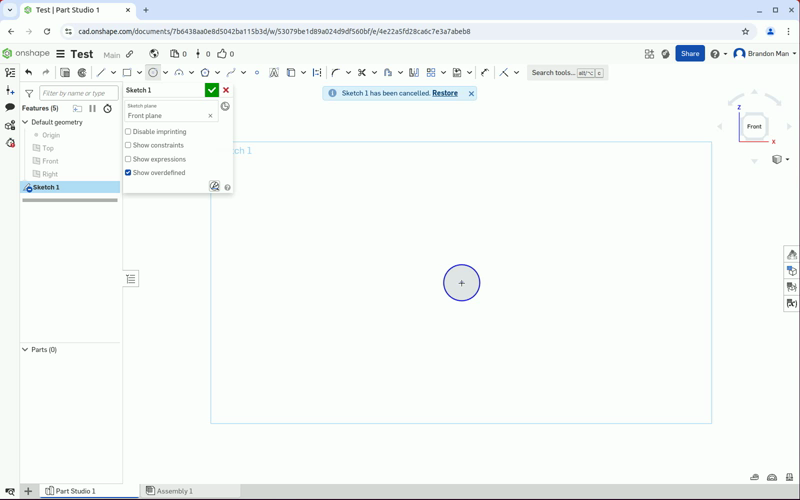
key_up(shift)
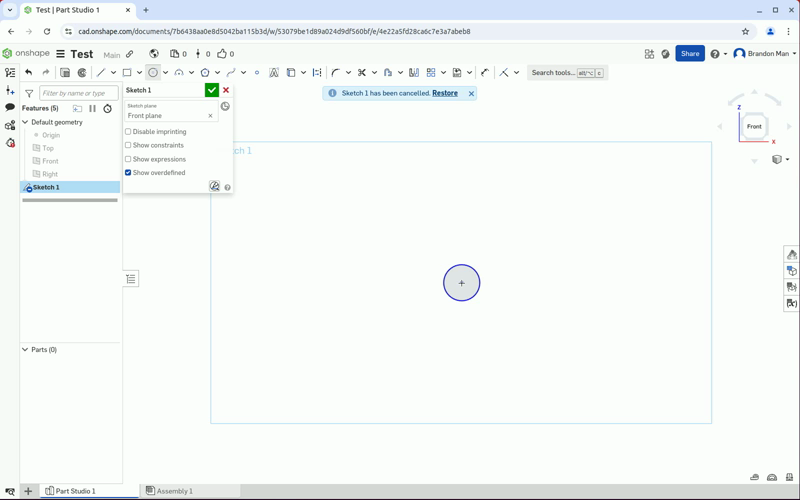
mouse_move(472, 282)
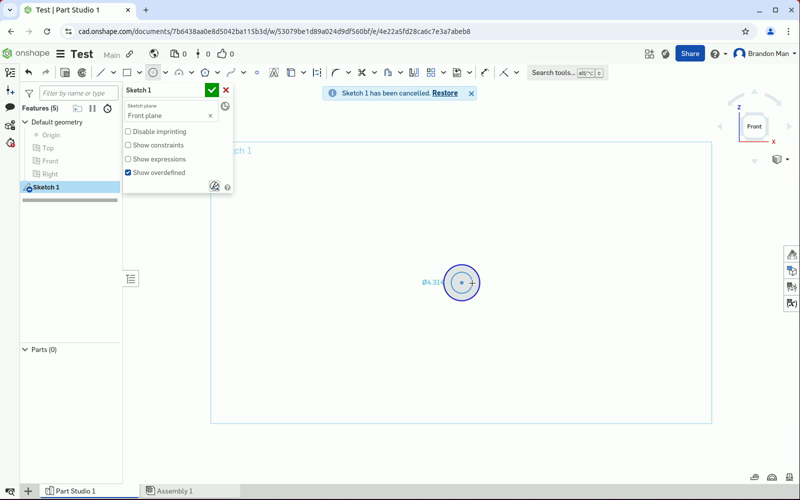
click(472, 282)
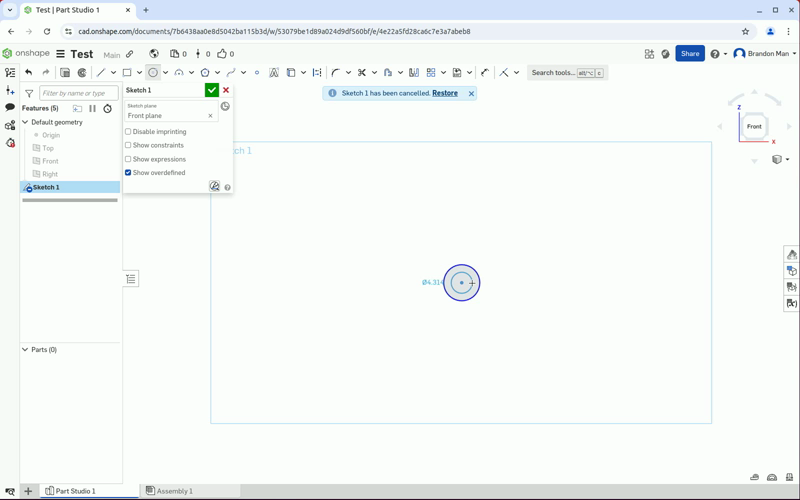
key(esc)
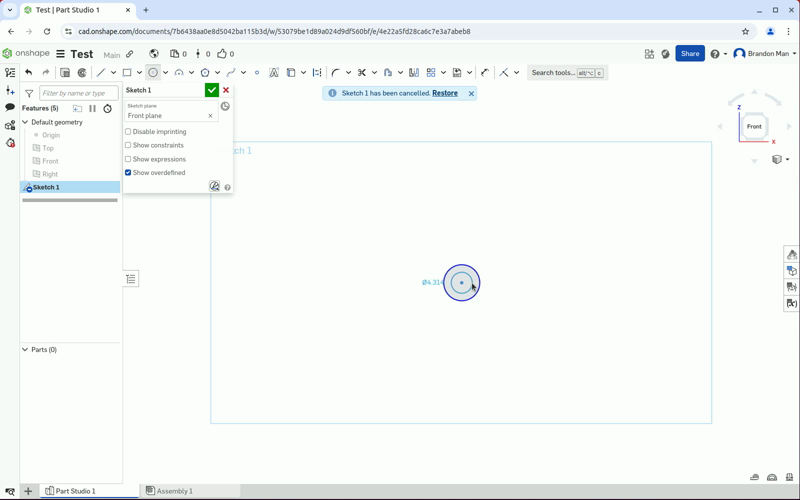
mouse_move(463, 294)
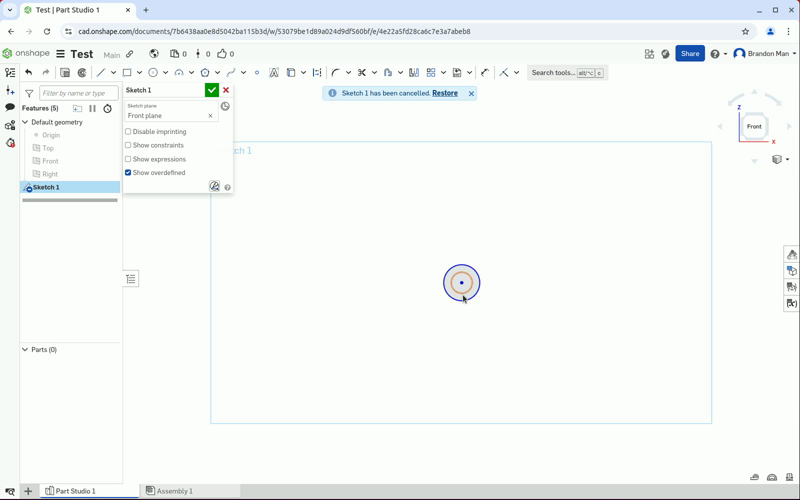
scroll(6)
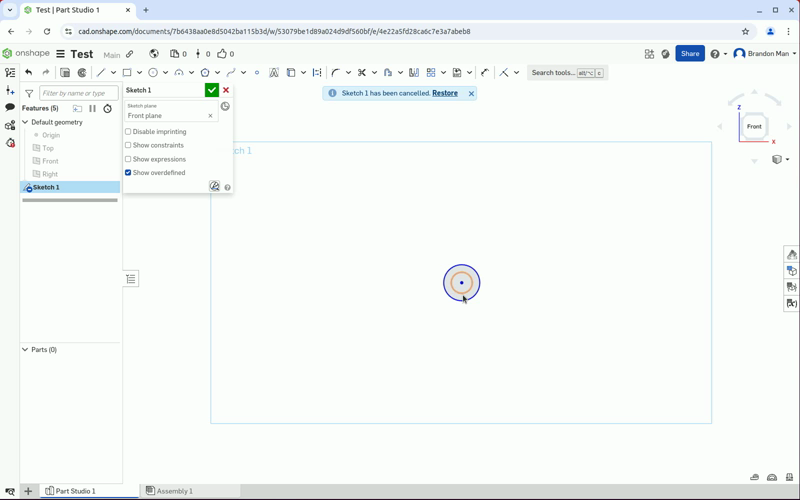
scroll(6)
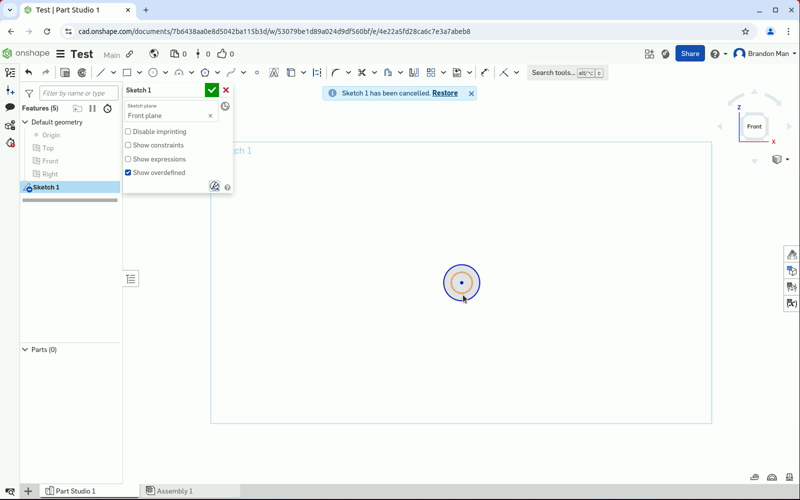
scroll(6)
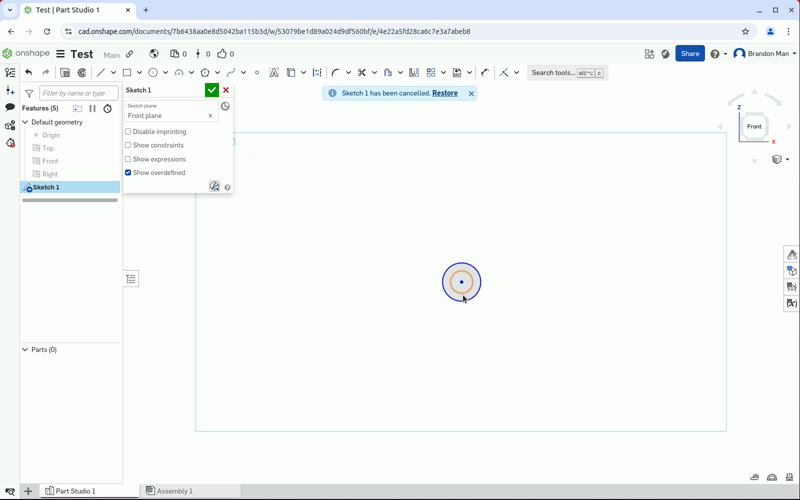
scroll(6)
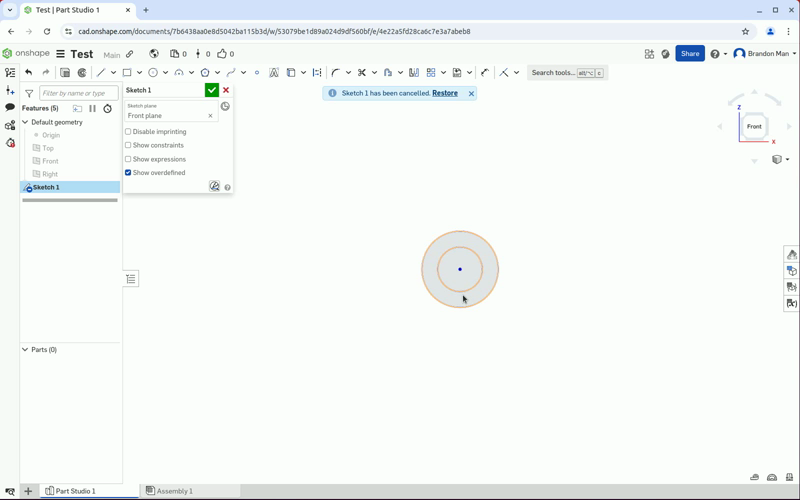
scroll(6)
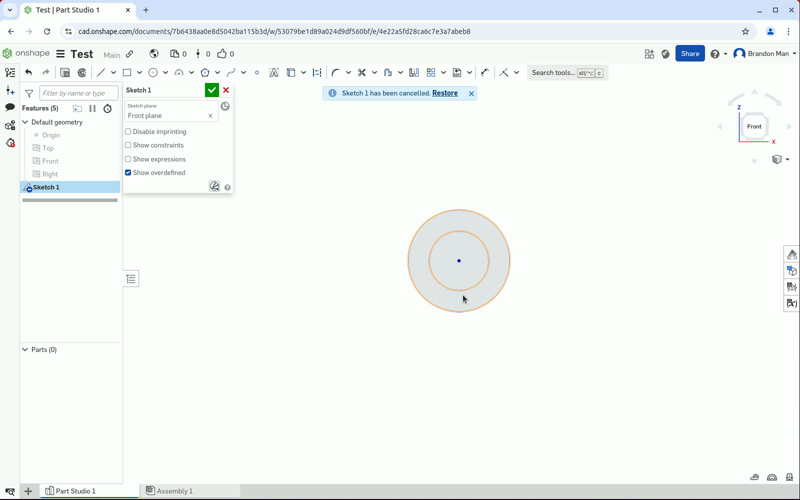
scroll(6)
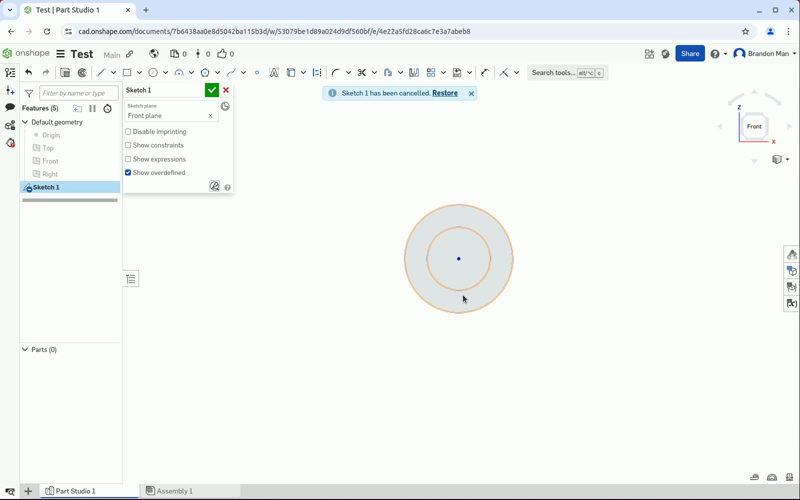
scroll(6)
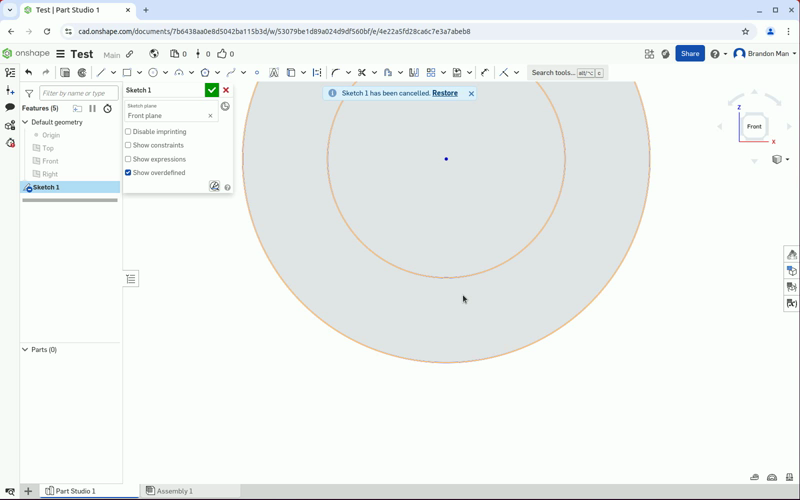
click(463, 294)
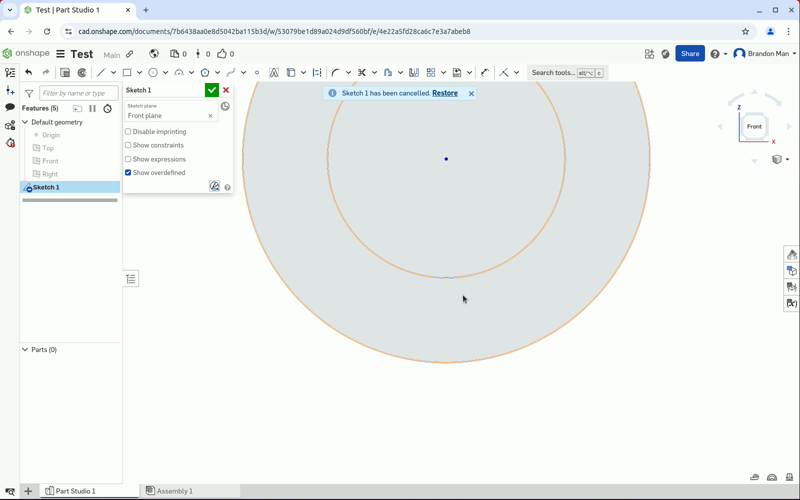
scroll(-6)
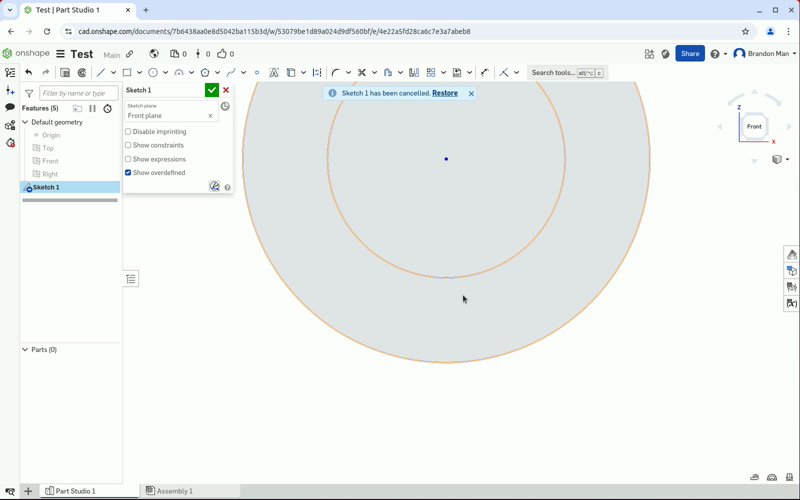
scroll(-6)
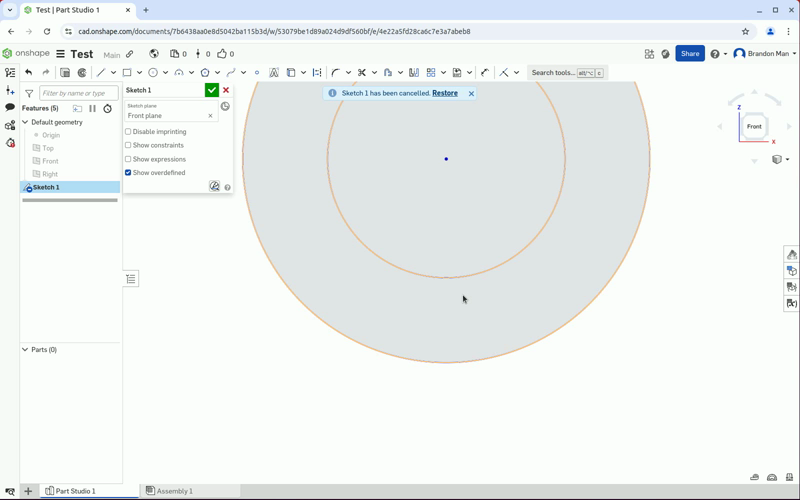
scroll(-6)
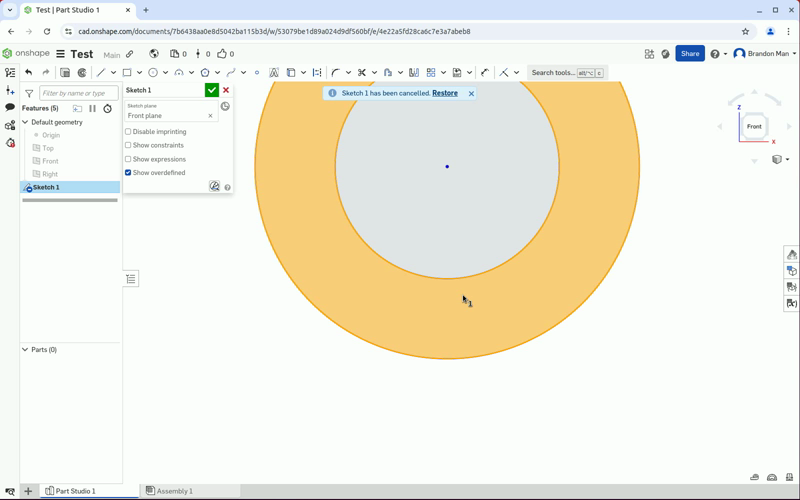
scroll(-6)
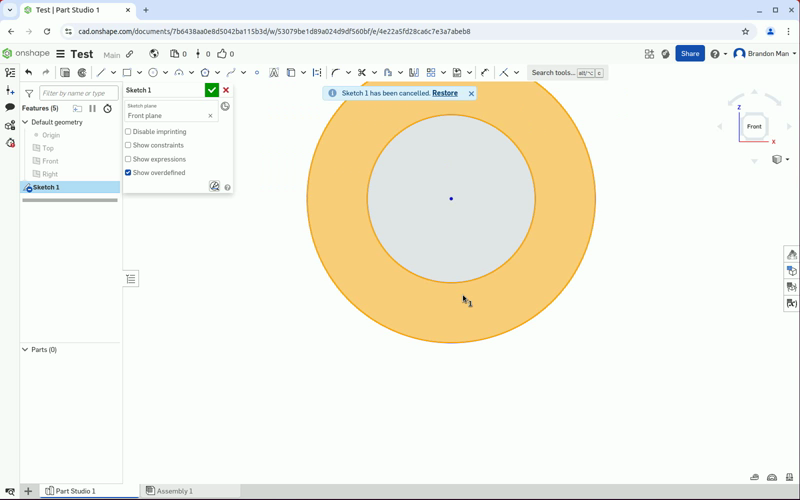
scroll(-6)
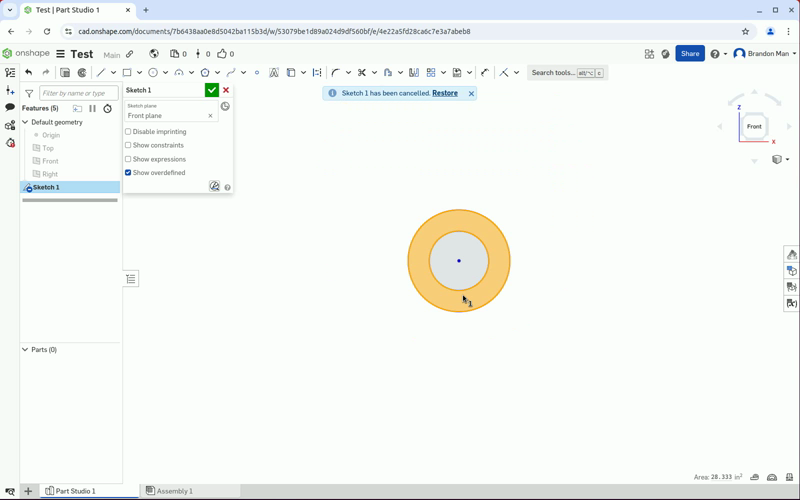
scroll(-6)
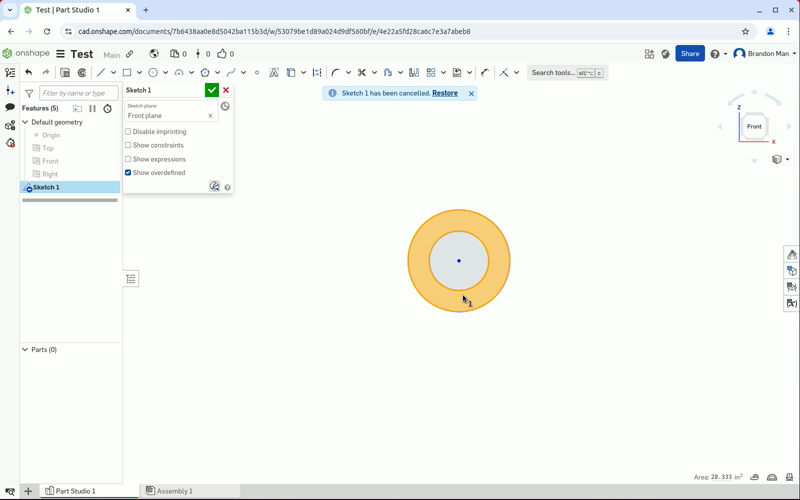
scroll(-6)
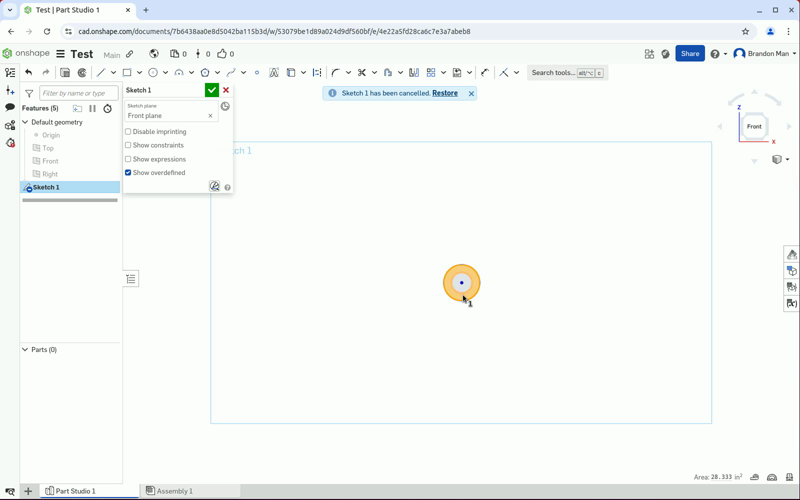
mouse_move(73, 352)
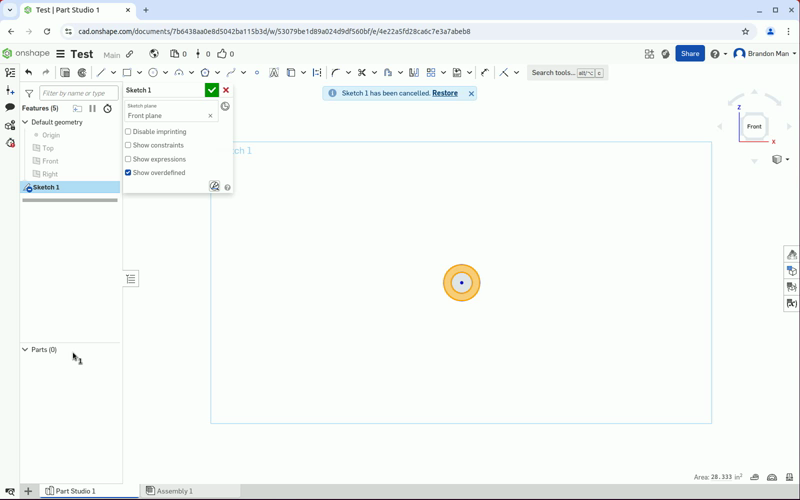
key(shift+y)
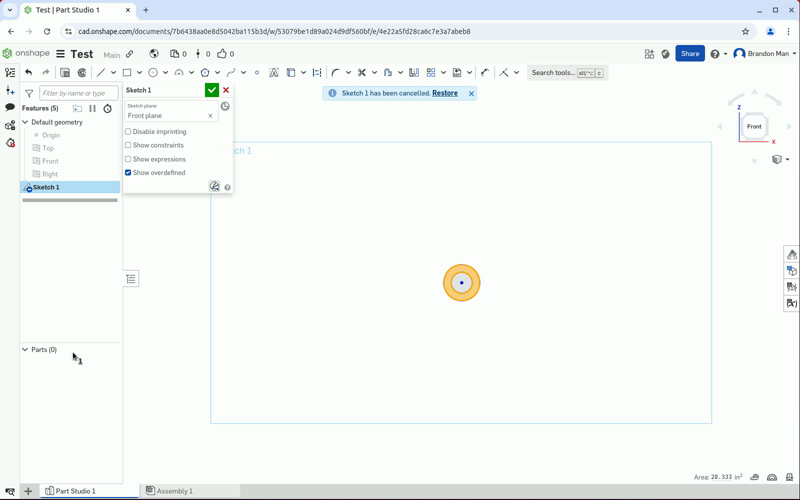
key(shift+e)
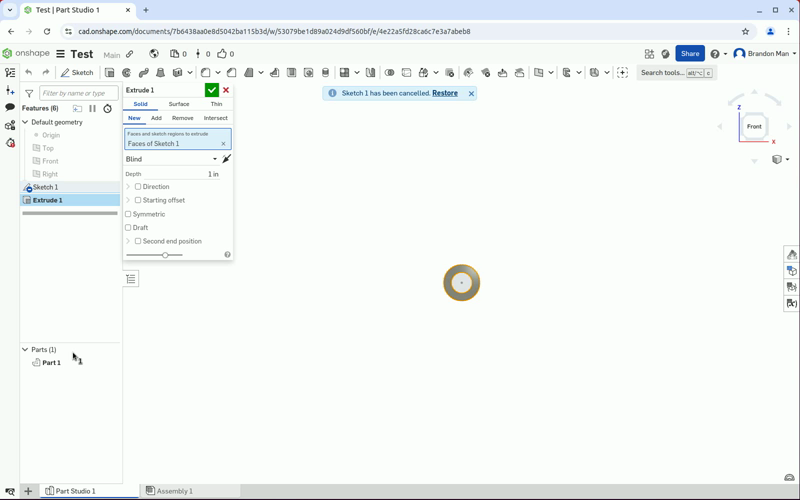
mouse_move(143, 106)
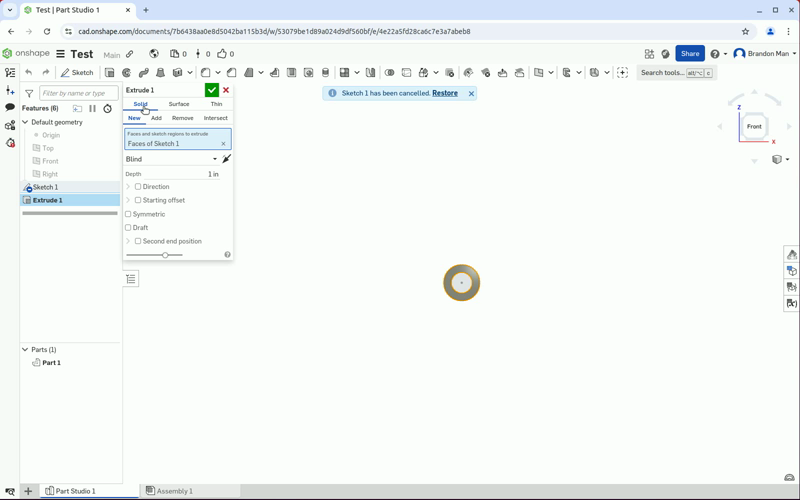
click(143, 106)
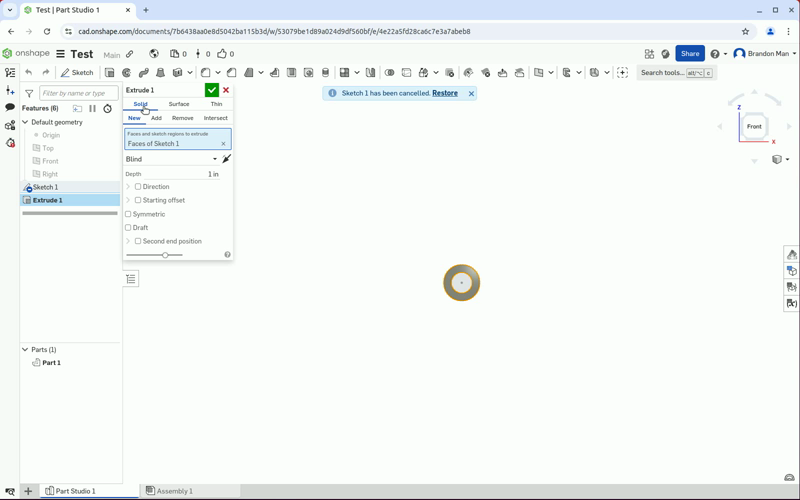
mouse_move(137, 120)
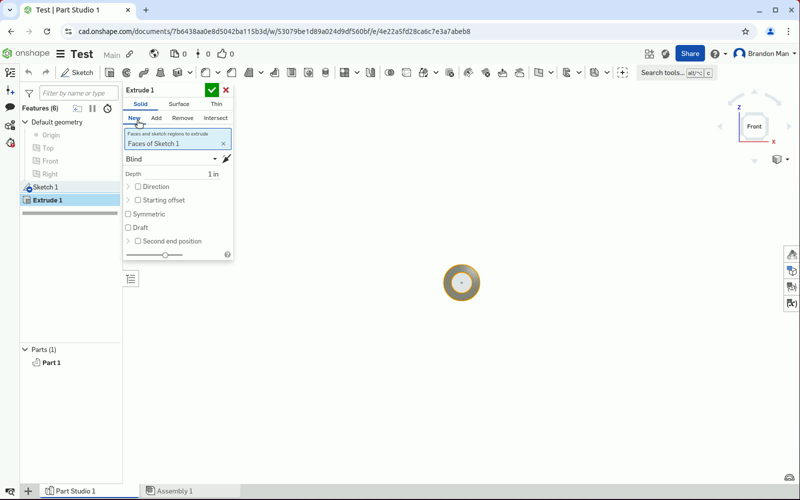
click(137, 120)
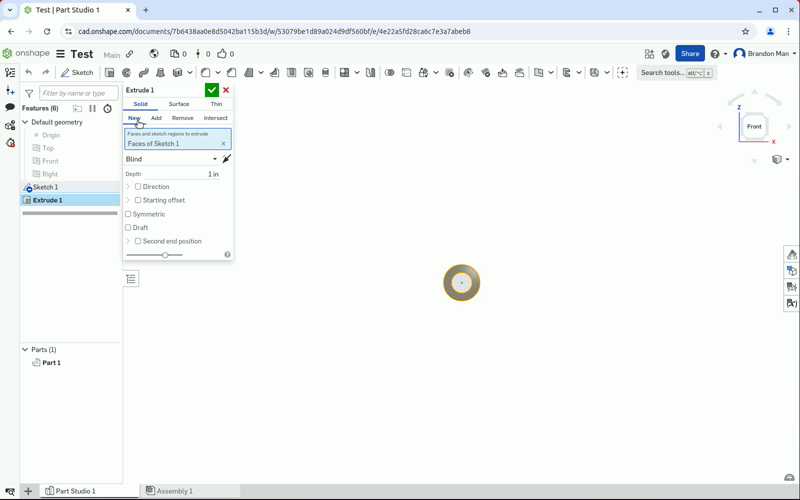
key(tab, 4)
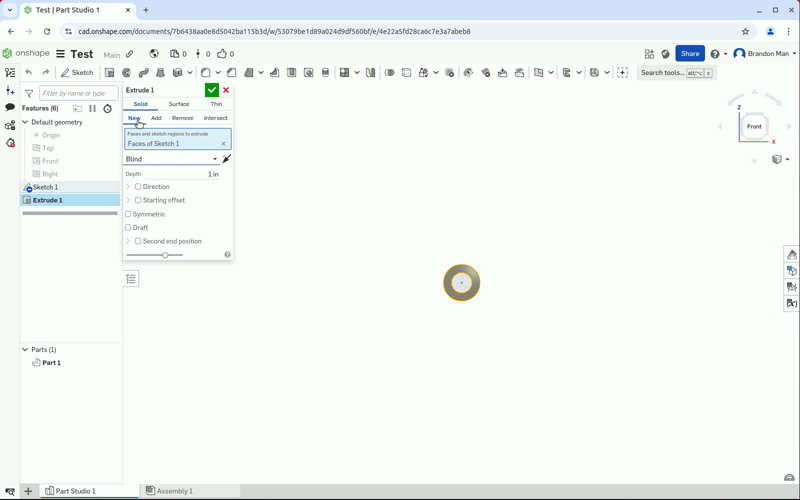
text(23.108)
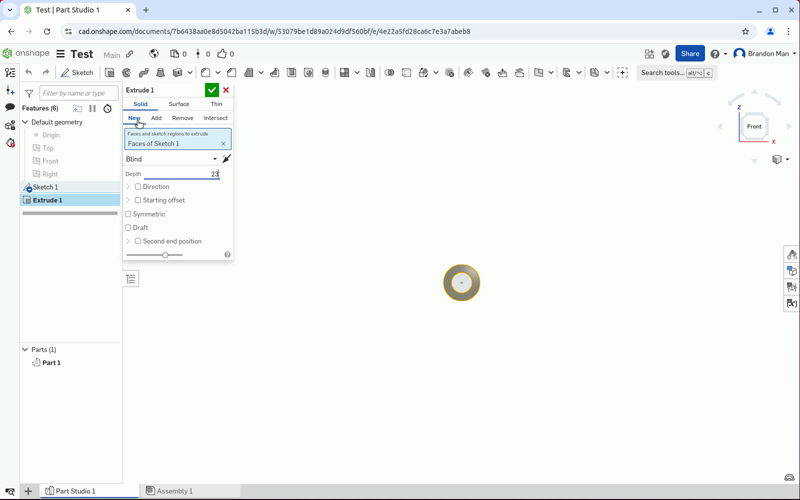
key(enter)
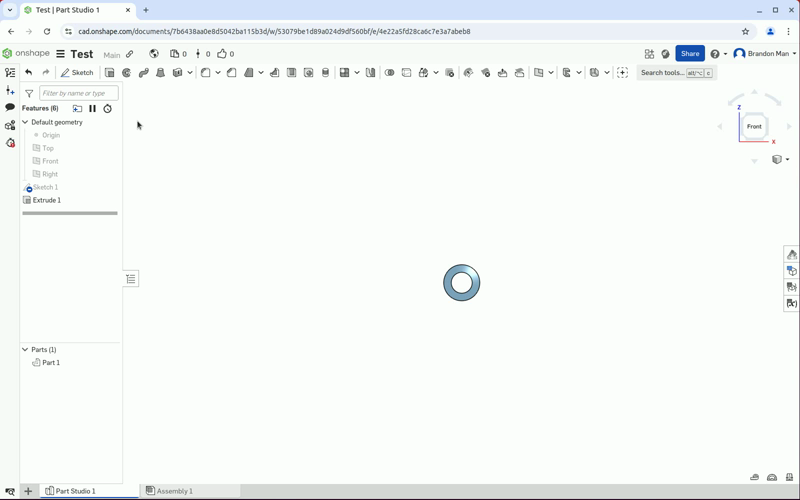
key(shift+h)
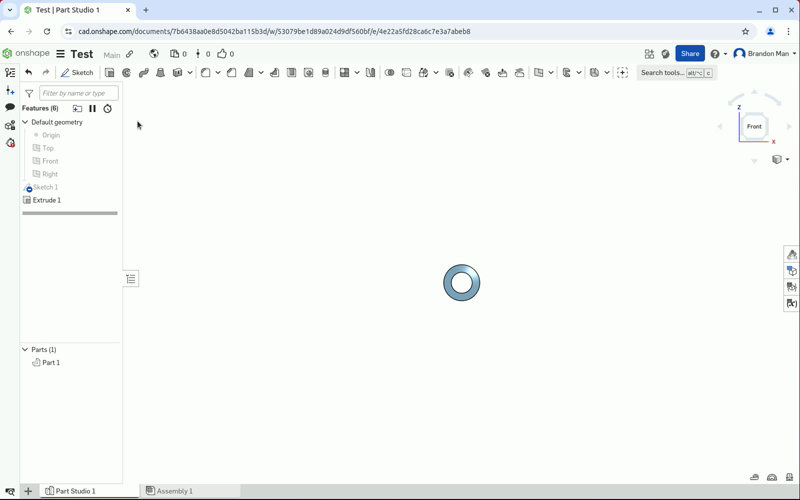
key(shift+h)
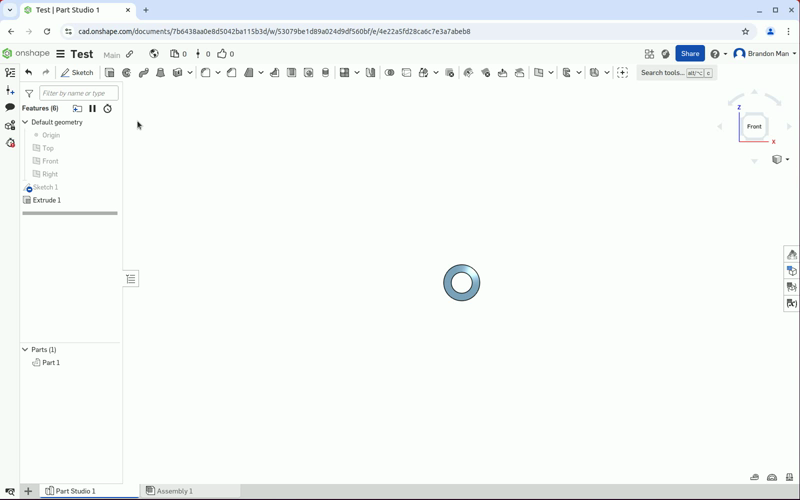
mouse_move(73, 189)
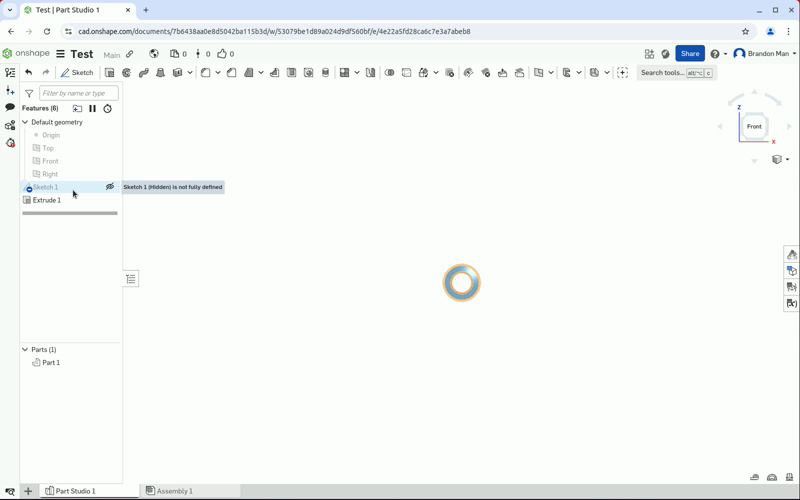
click(73, 189)
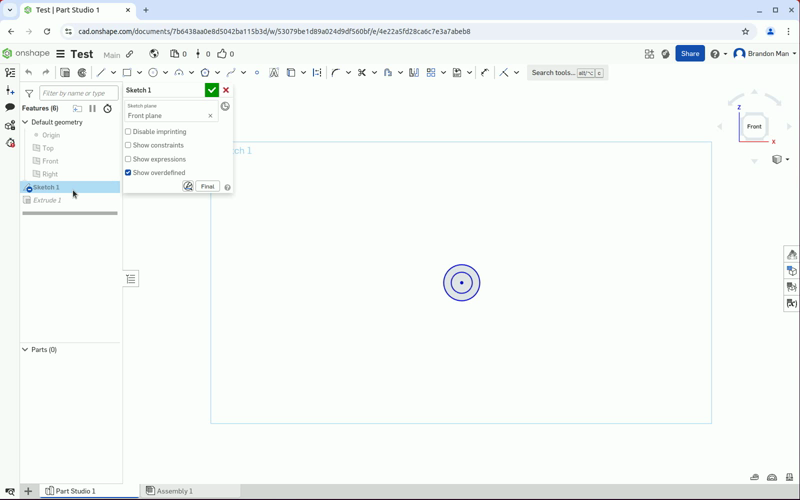
mouse_move(229, 92)
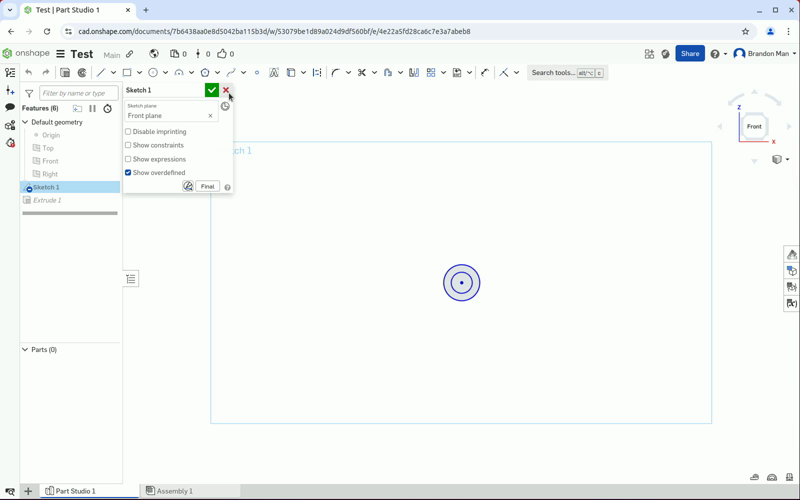
click(229, 92)
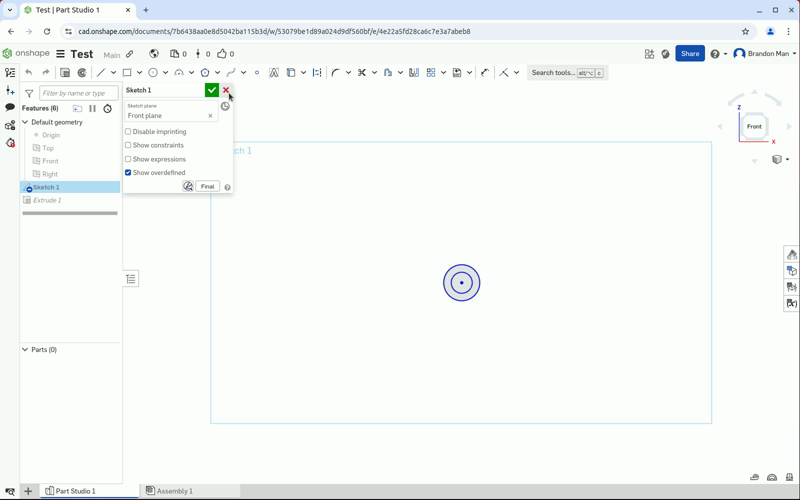
key(shift+s)
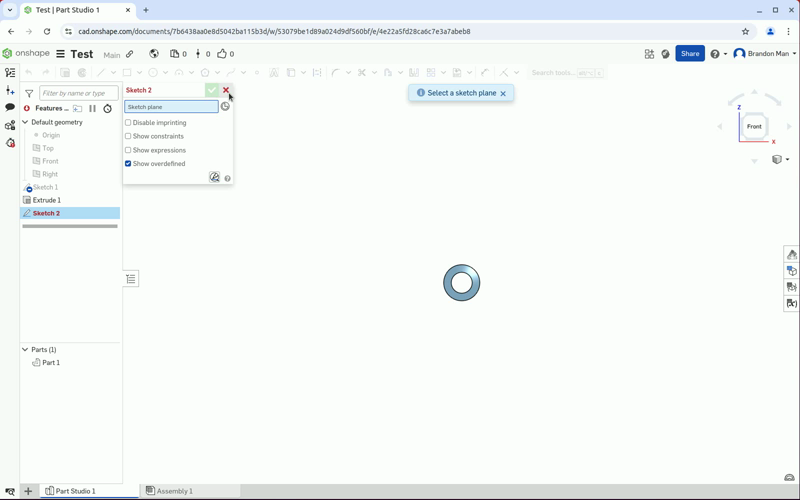
mouse_move(73, 163)
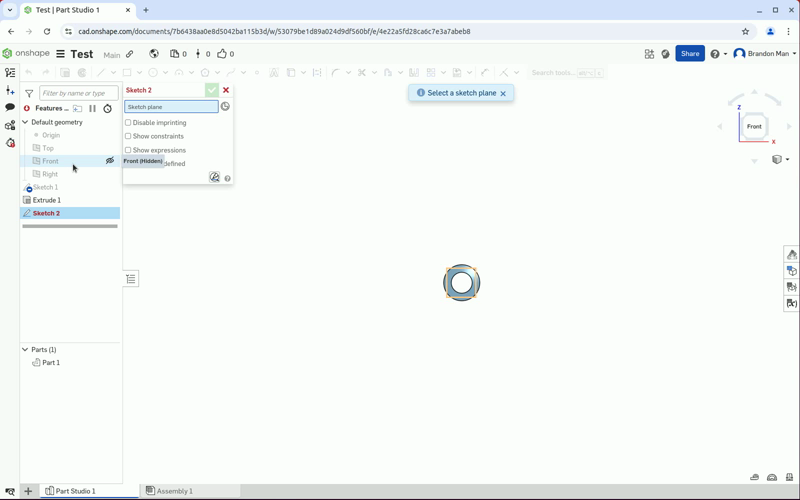
click(73, 163)
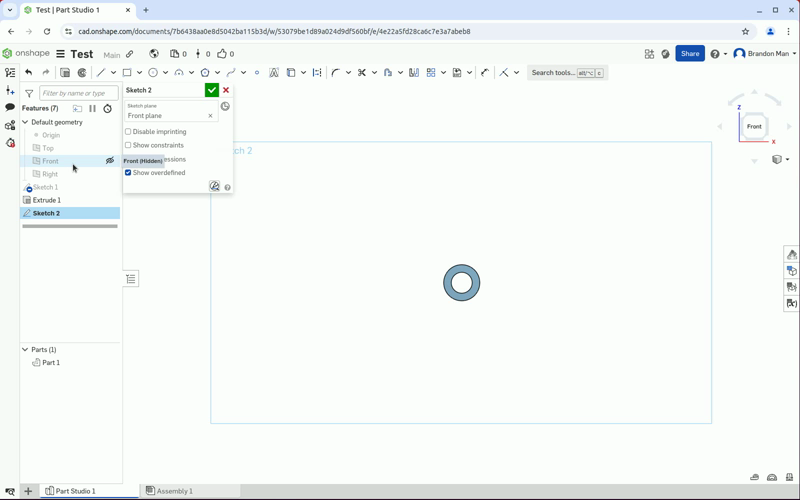
mouse_move(73, 352)
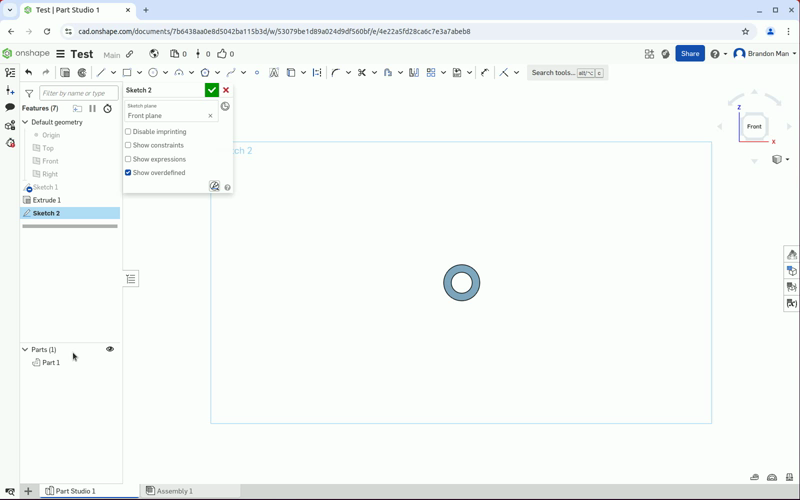
key(y)
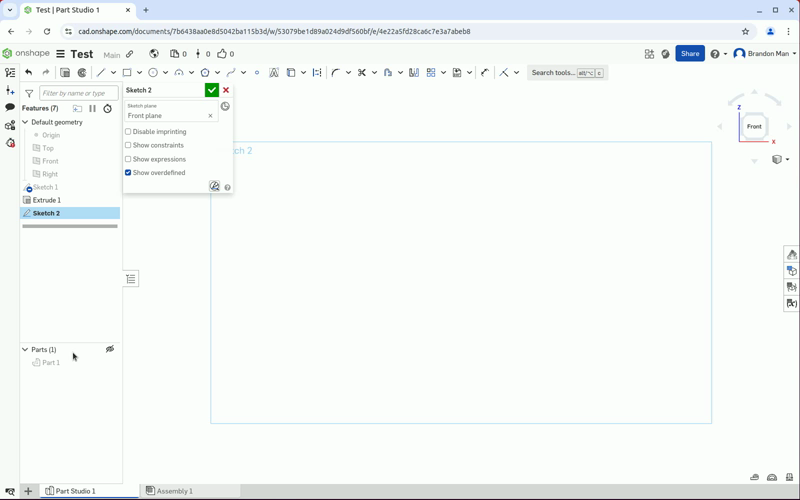
key(c)
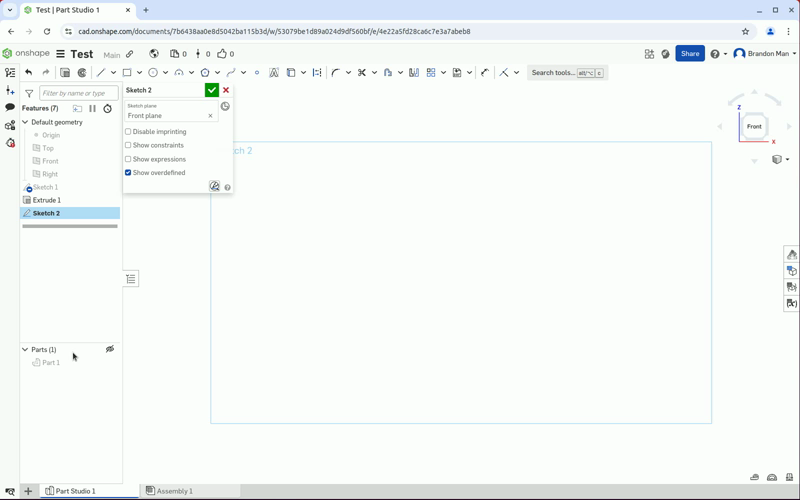
key_down(shift)
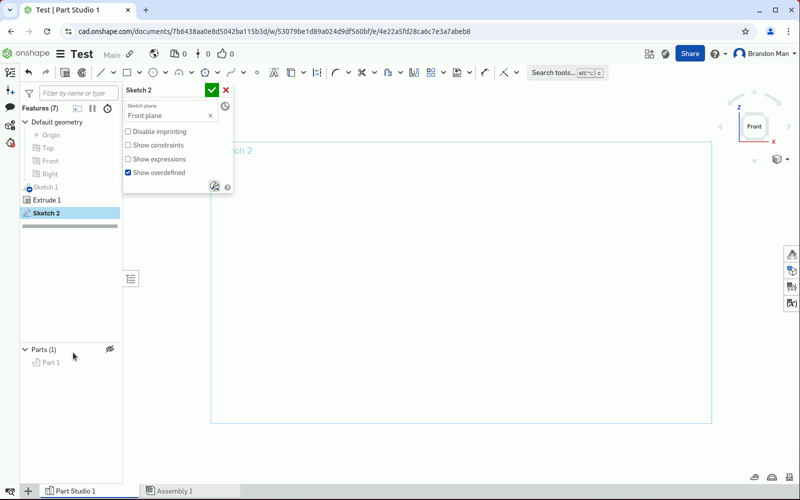
mouse_move(460, 282)
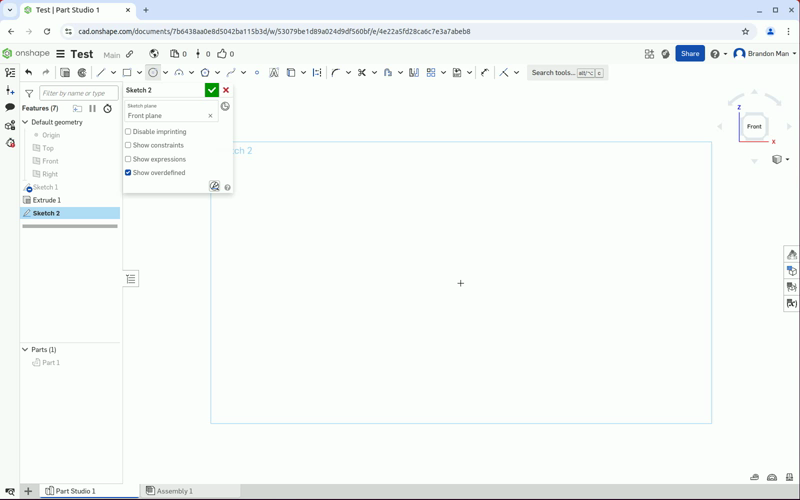
click(460, 282)
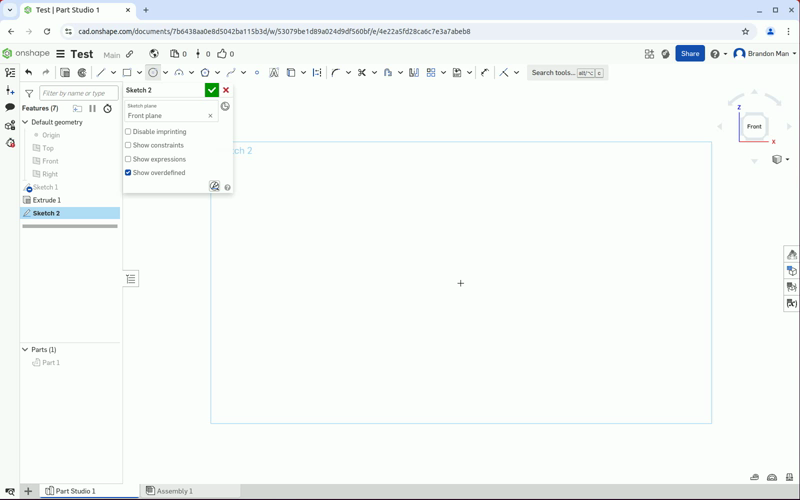
key_up(shift)
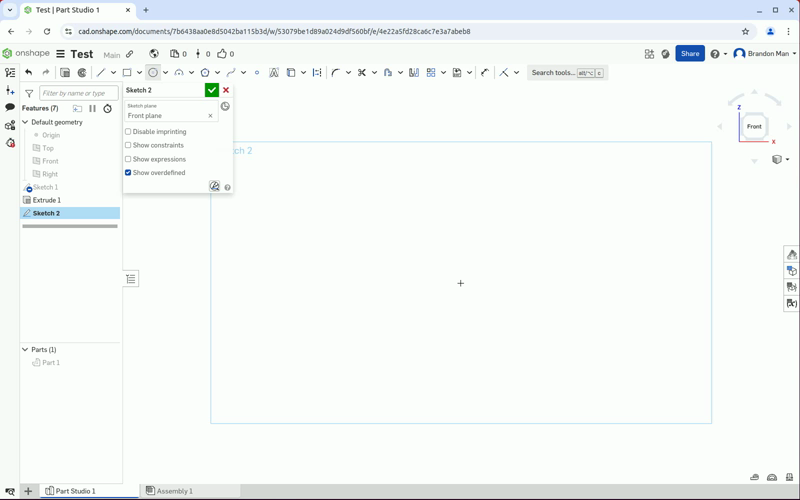
mouse_move(495, 282)
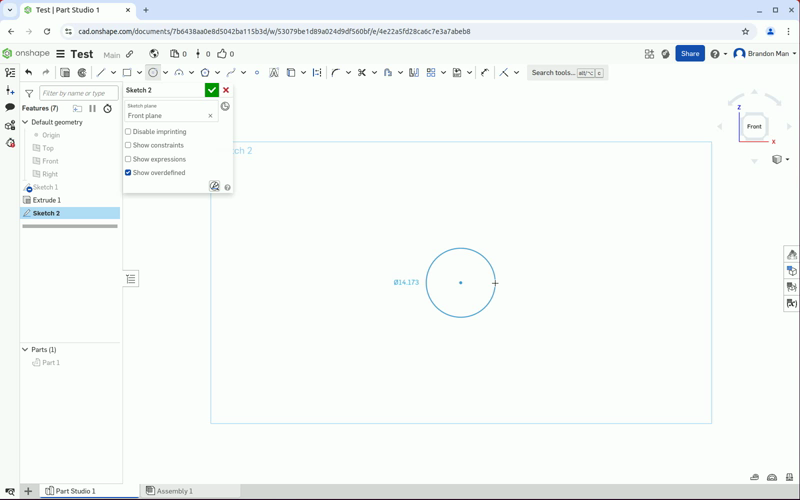
click(495, 282)
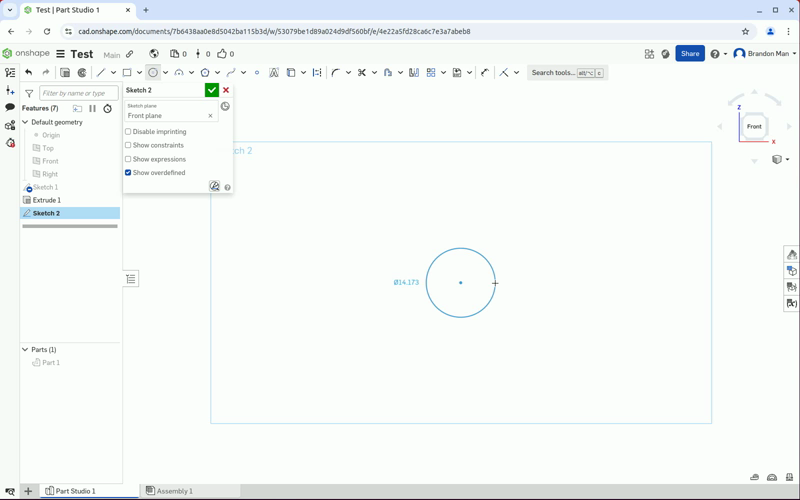
key(esc)
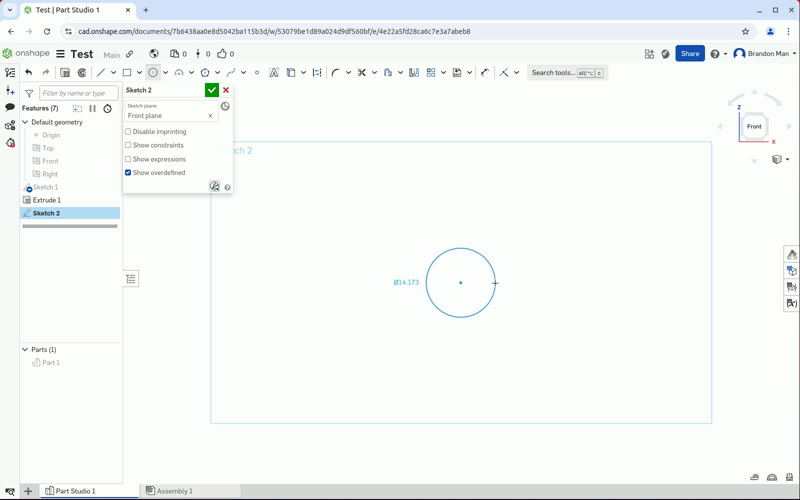
key(c)
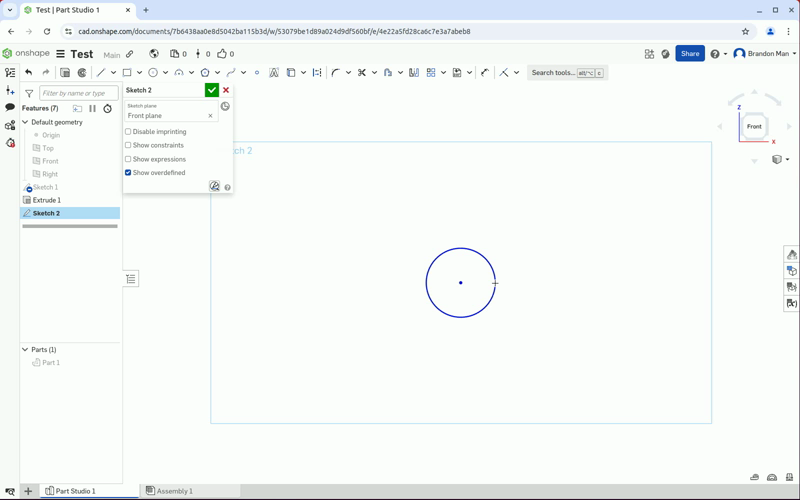
key_down(shift)
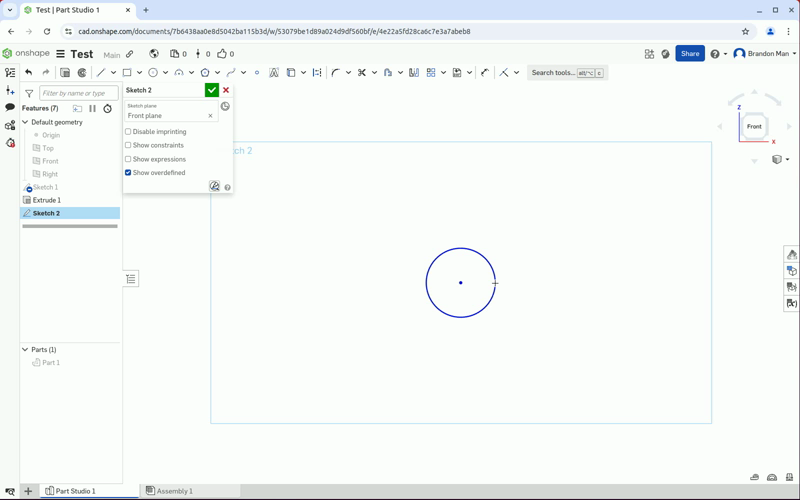
mouse_move(460, 282)
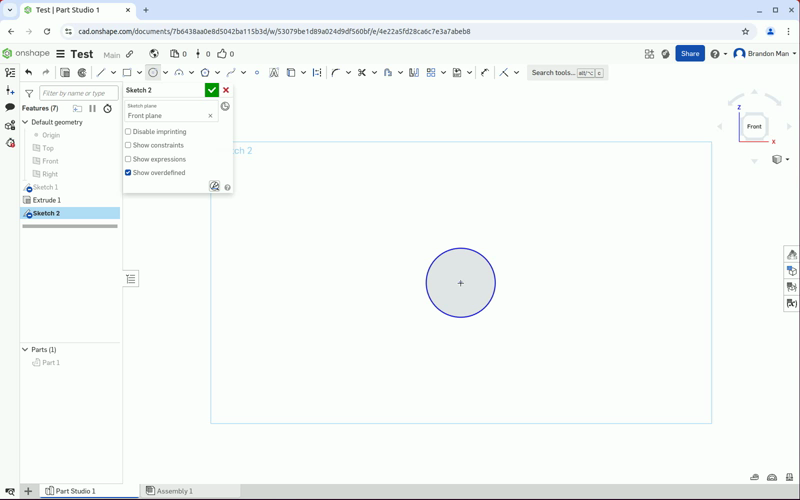
click(460, 282)
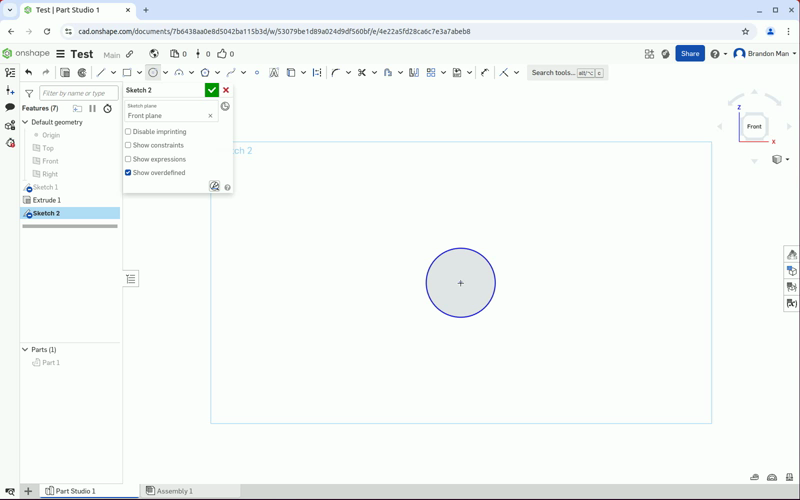
key_up(shift)
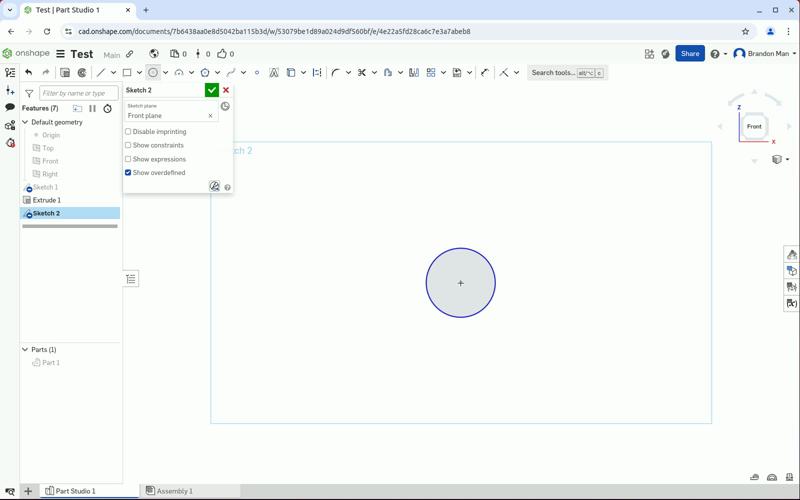
mouse_move(477, 282)
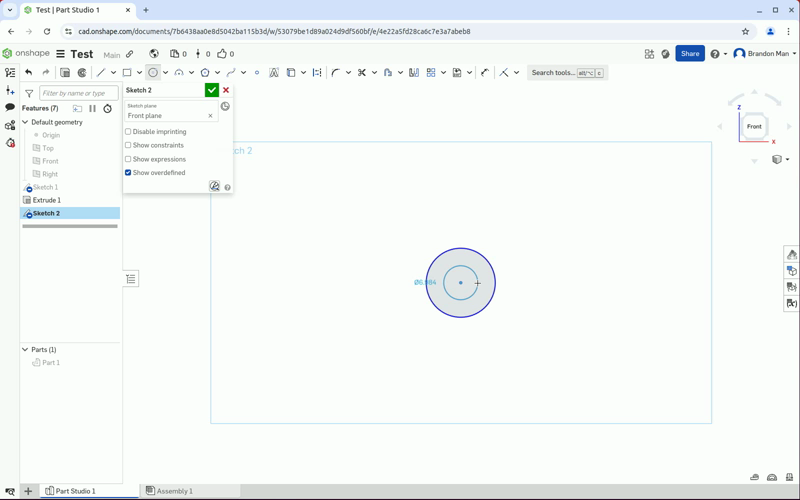
click(477, 282)
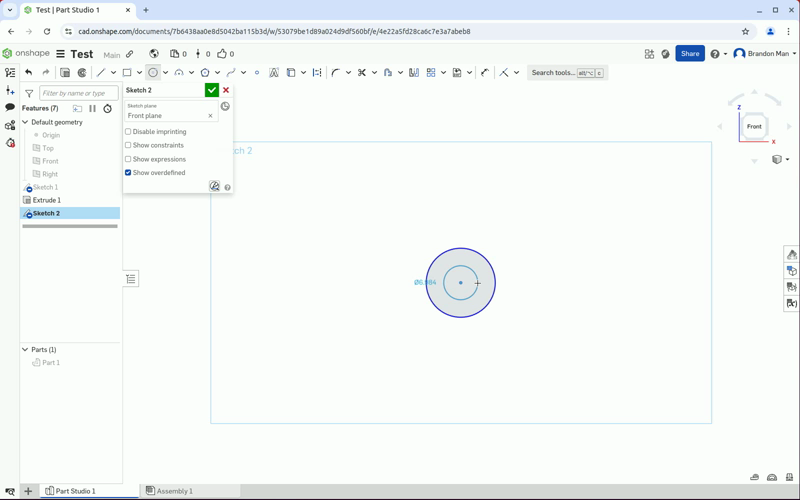
key(esc)
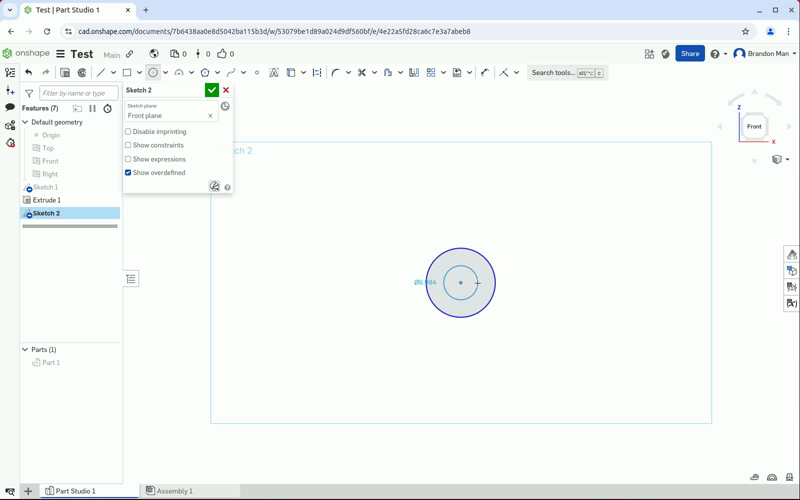
mouse_move(437, 274)
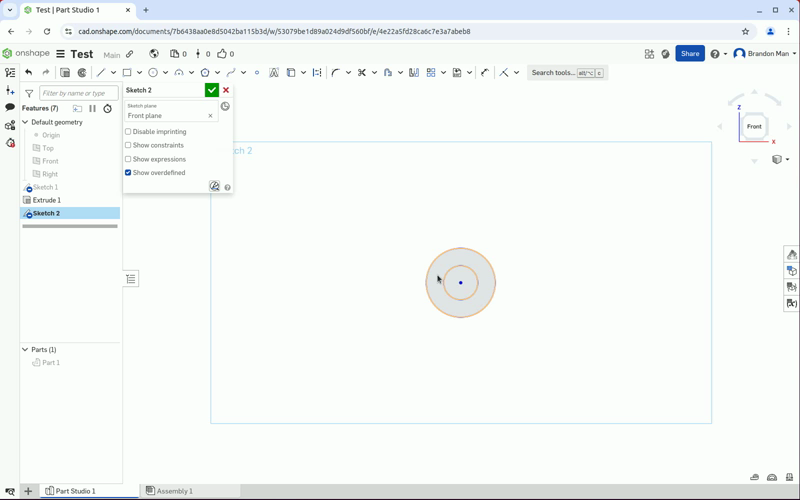
click(437, 274)
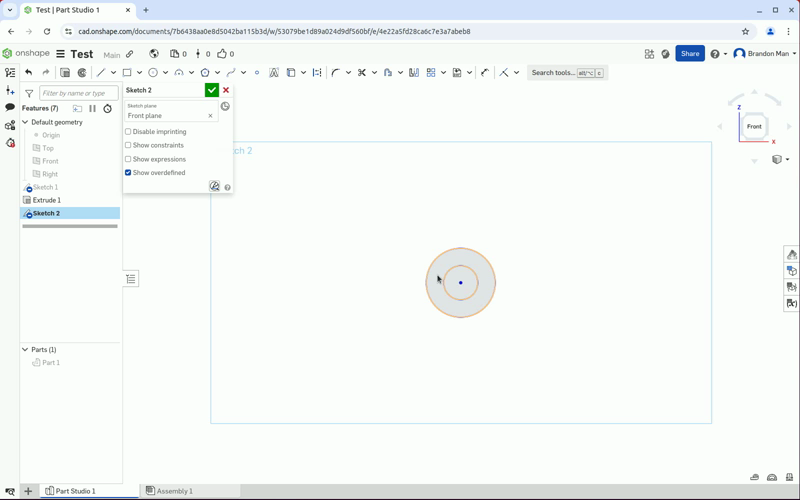
mouse_move(73, 352)
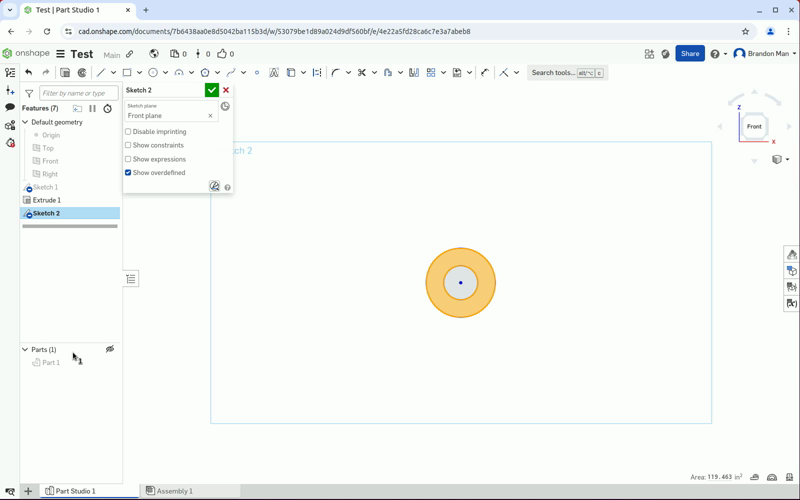
key(shift+y)
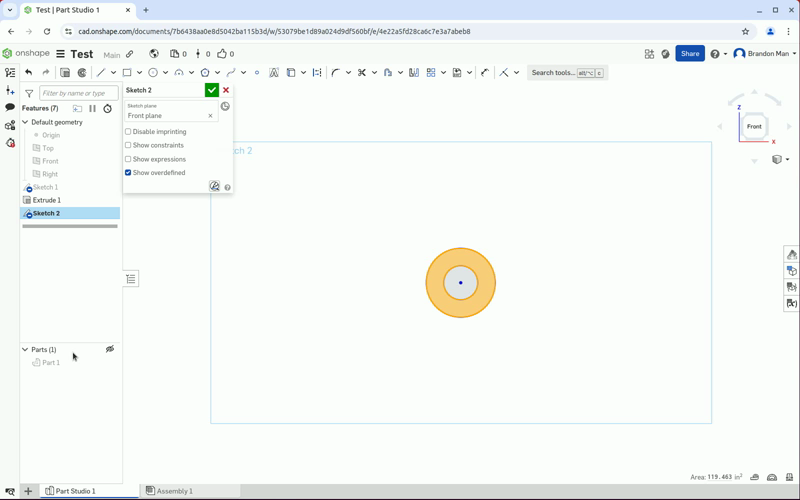
key(shift+e)
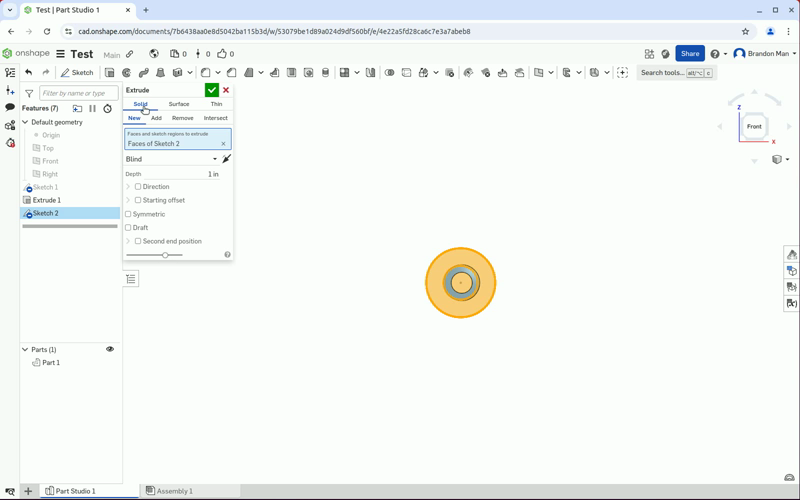
mouse_move(143, 106)
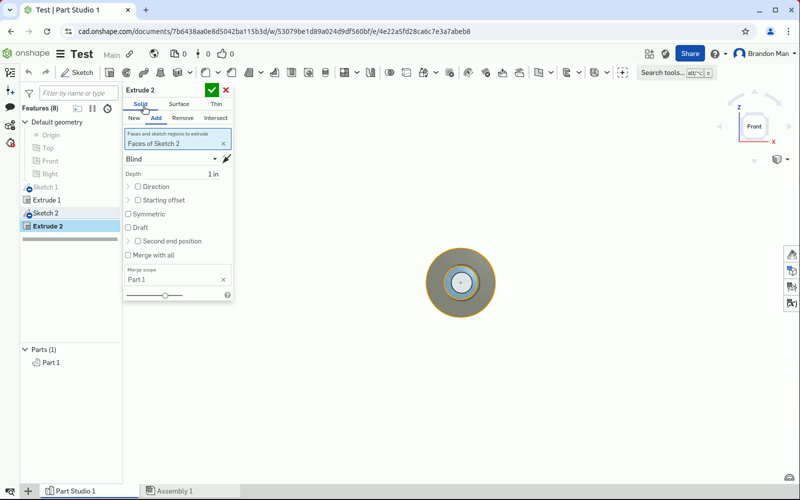
click(143, 106)
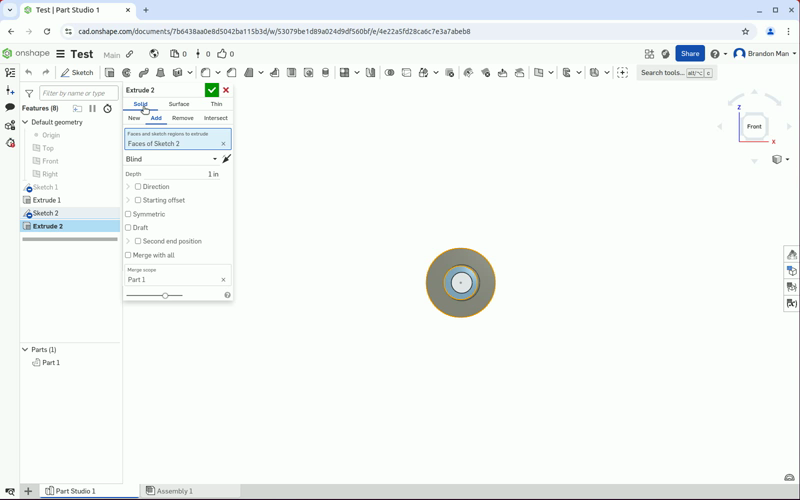
mouse_move(137, 120)
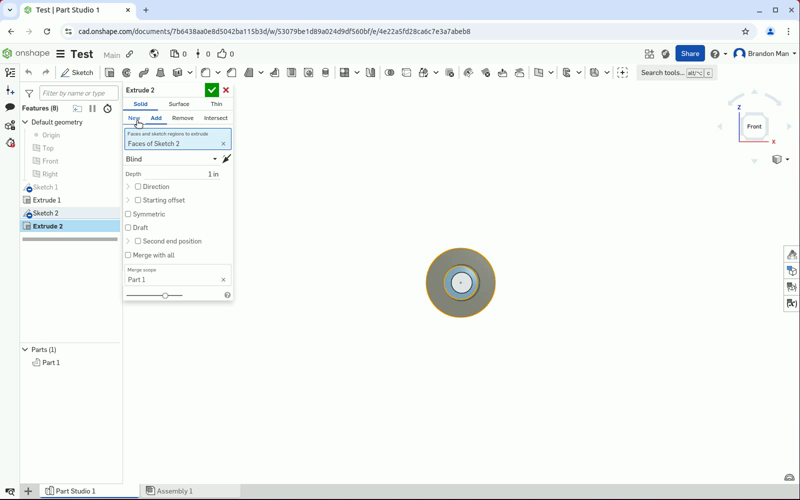
click(137, 120)
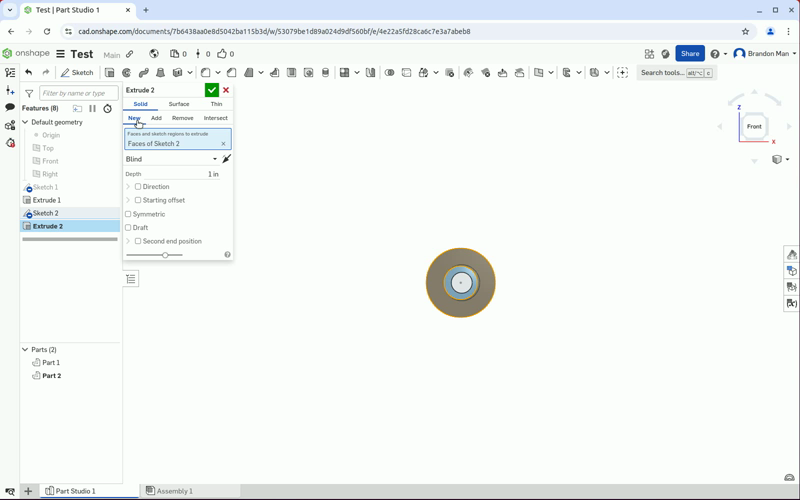
key(tab, 4)
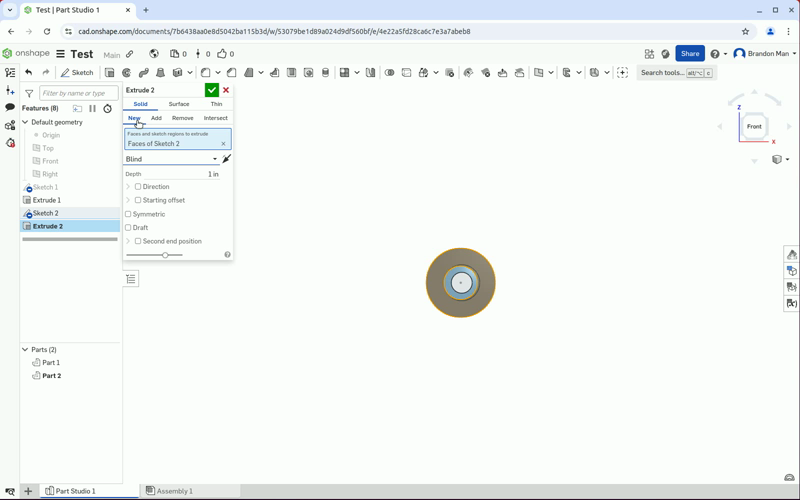
text(23.108)
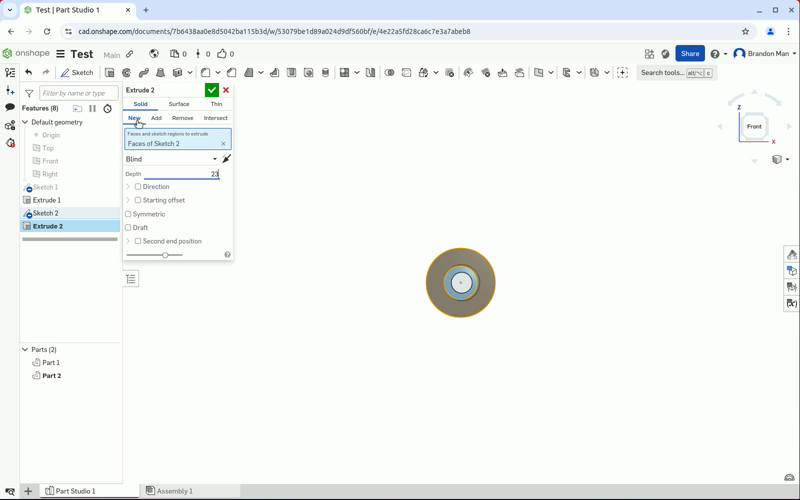
key(enter)
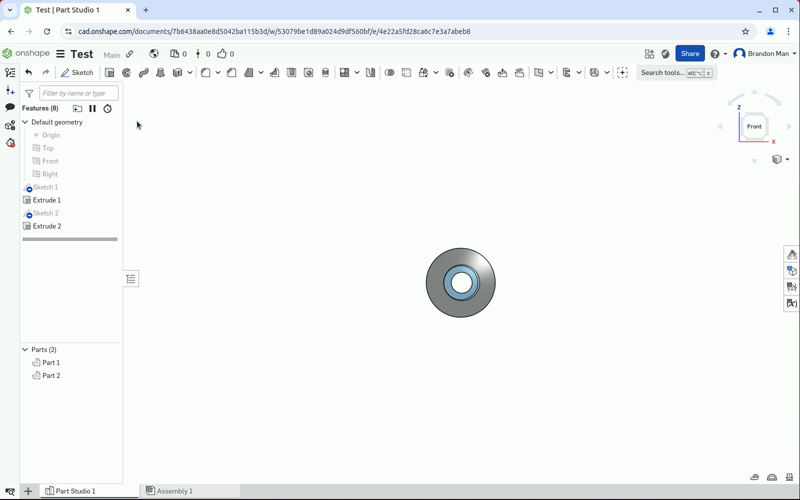
key(shift+h)
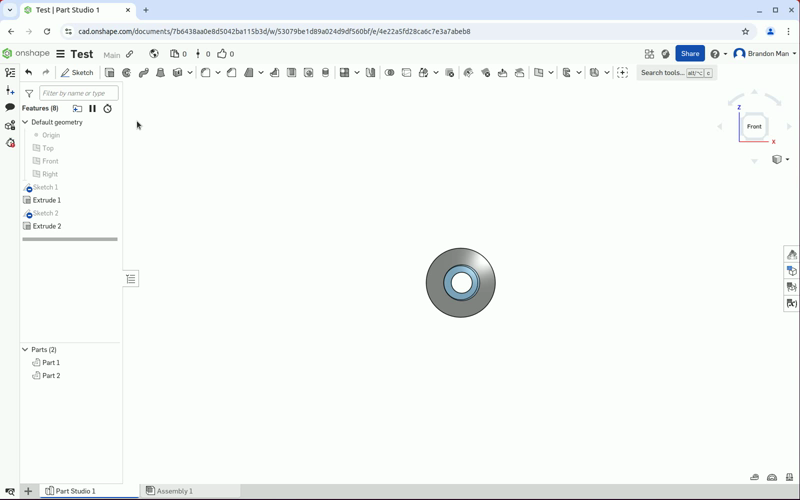
key(shift+h)
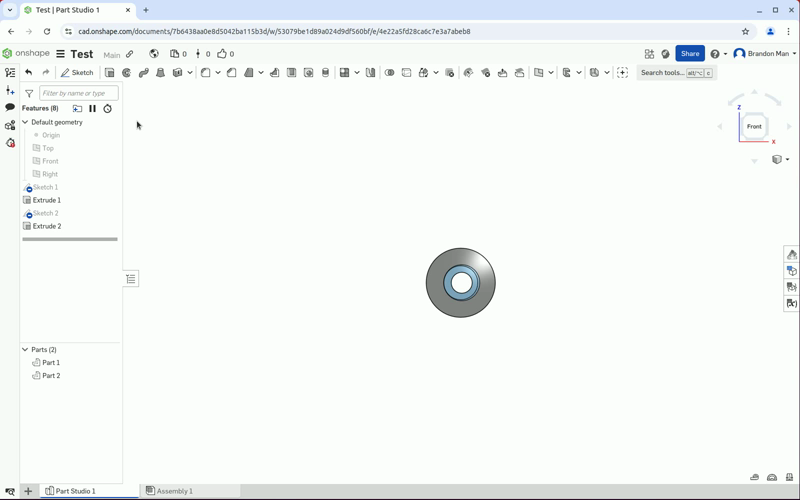
mouse_move(73, 189)
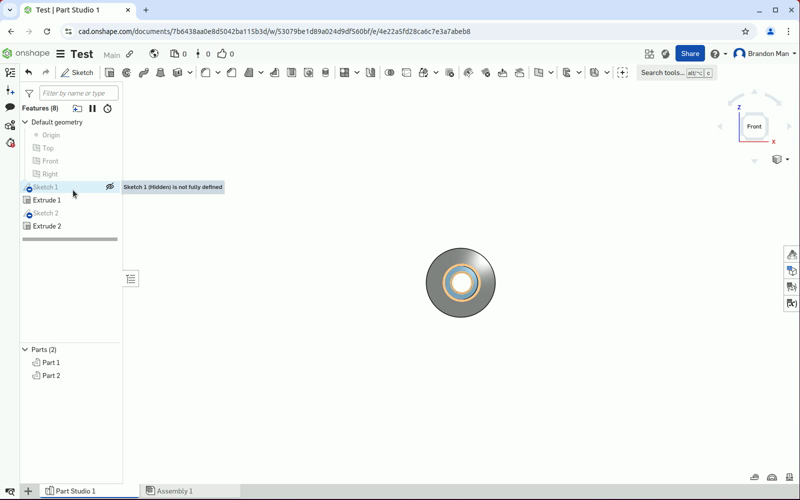
click(73, 189)
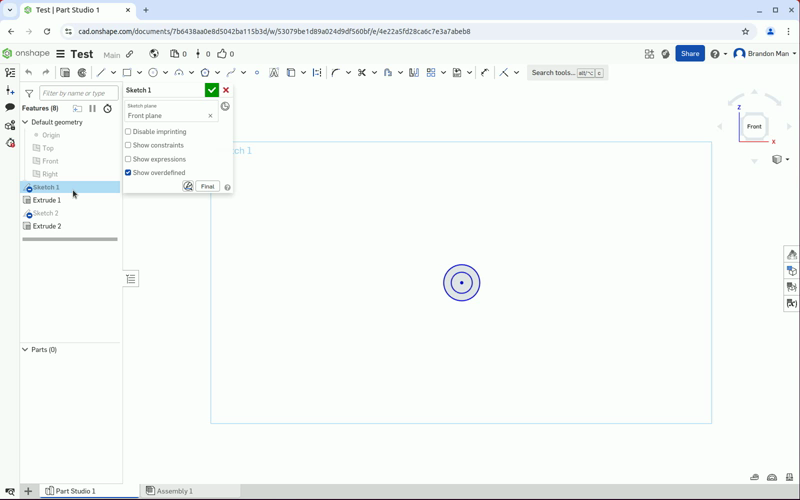
mouse_move(229, 92)
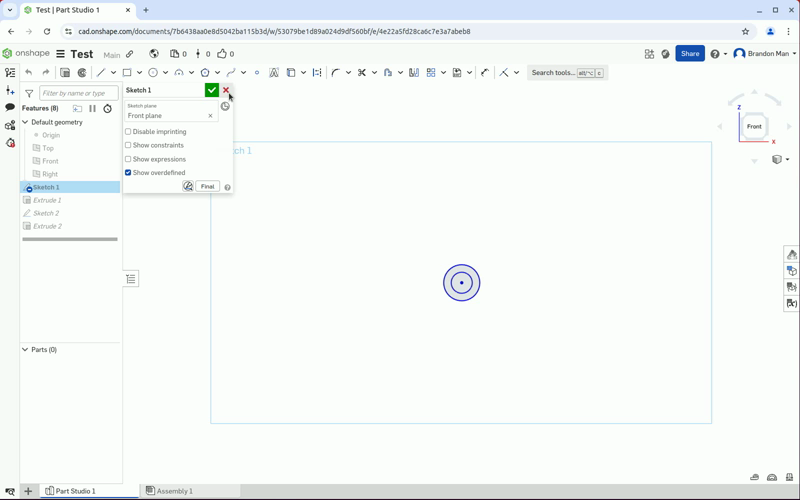
click(229, 92)
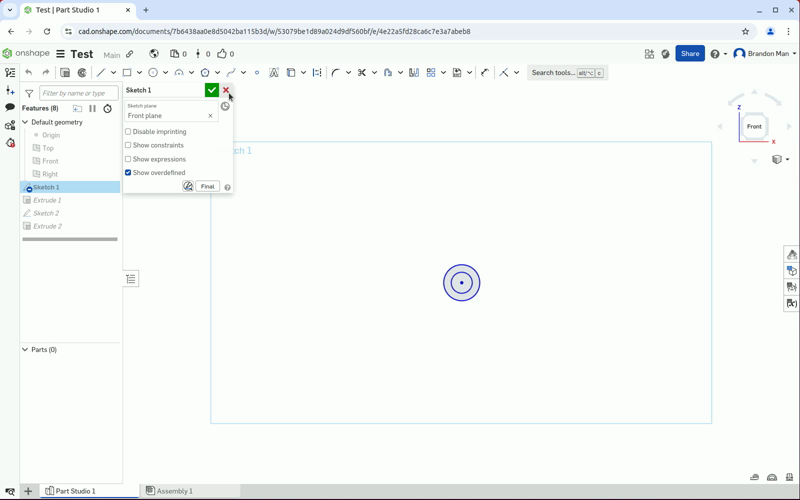
key(shift+s)
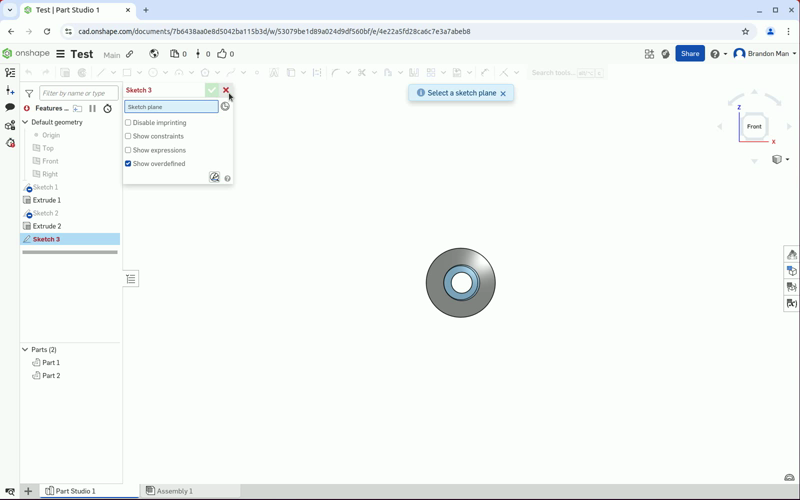
mouse_move(73, 163)
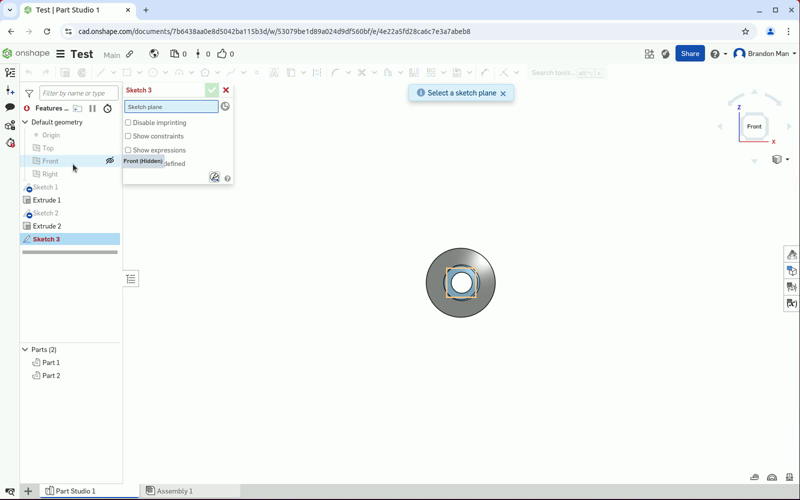
click(73, 163)
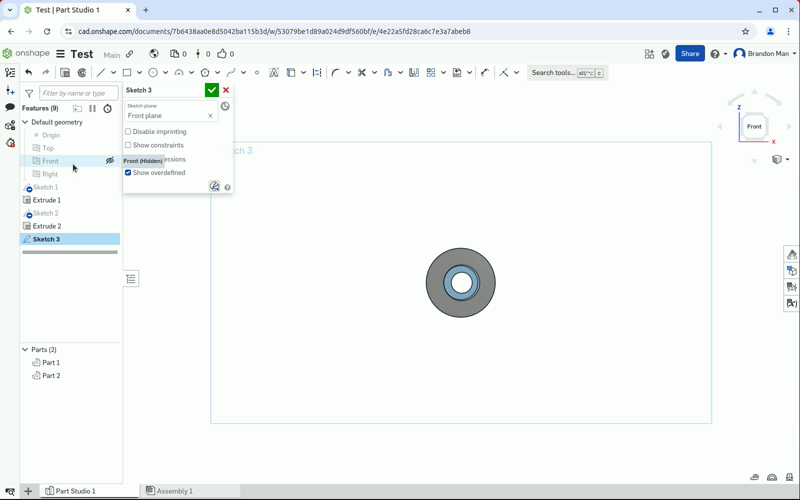
mouse_move(73, 352)
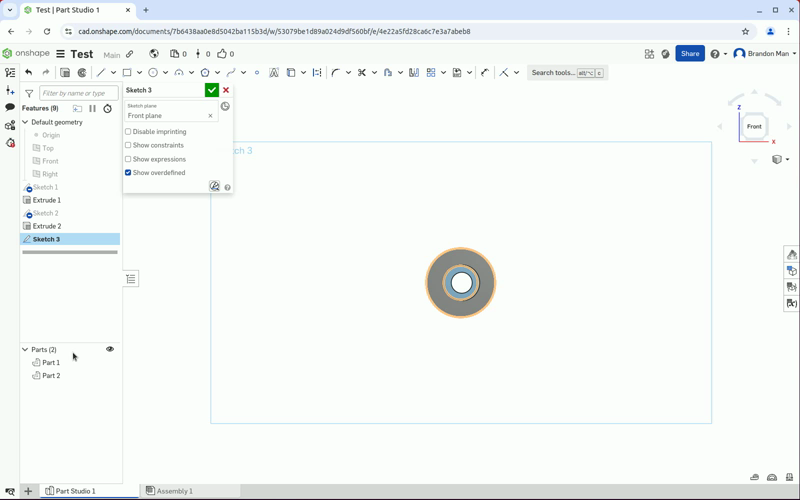
key(y)
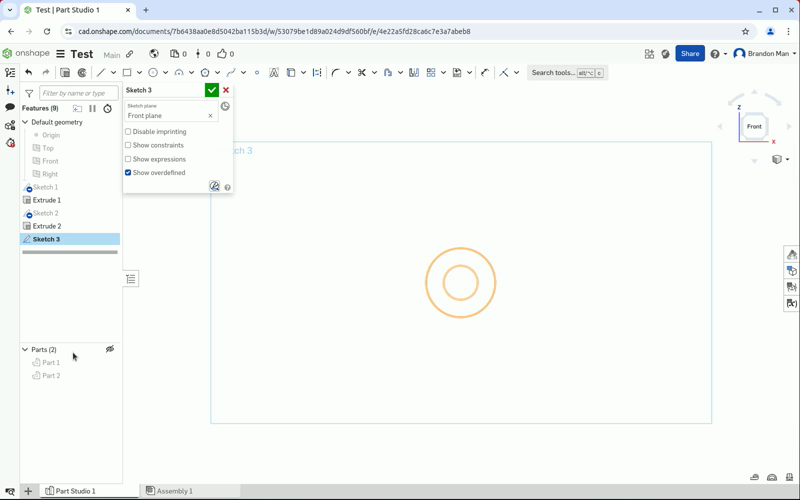
key(c)
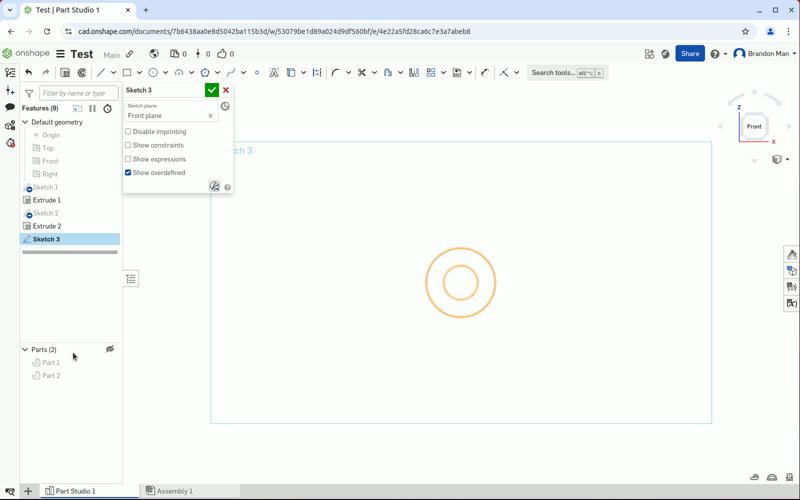
key_down(shift)
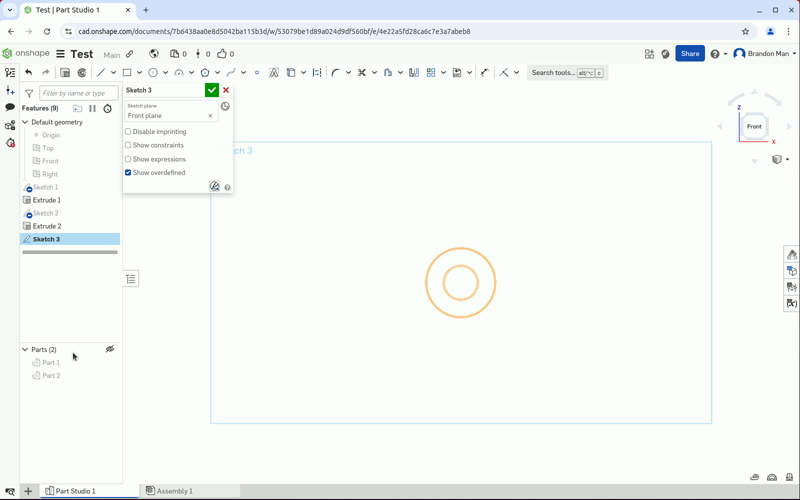
mouse_move(461, 282)
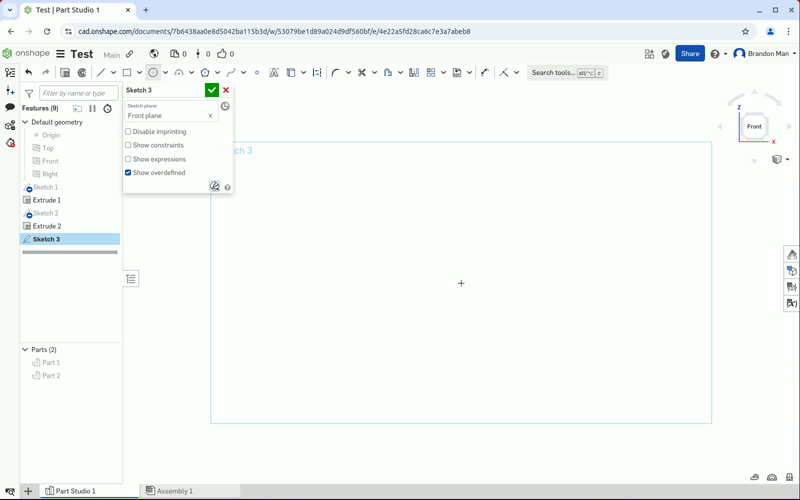
click(461, 282)
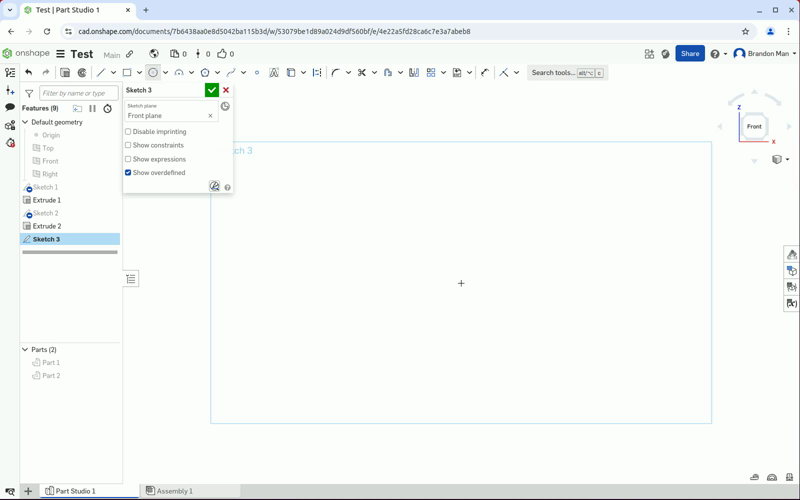
key_up(shift)
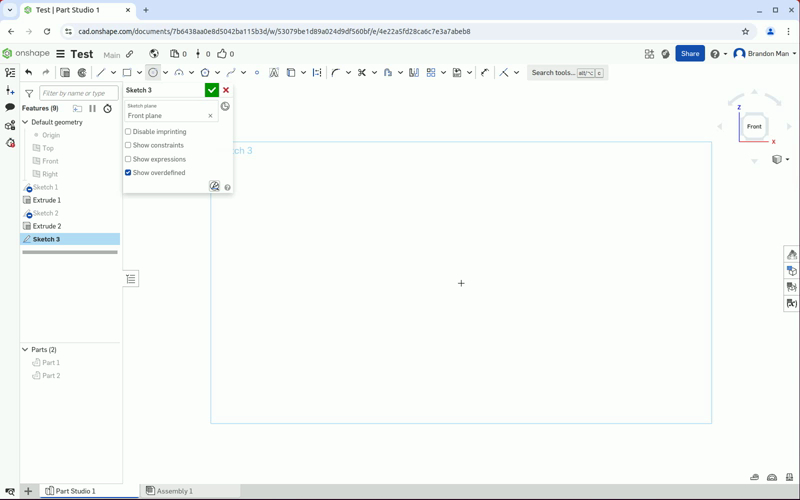
mouse_move(518, 282)
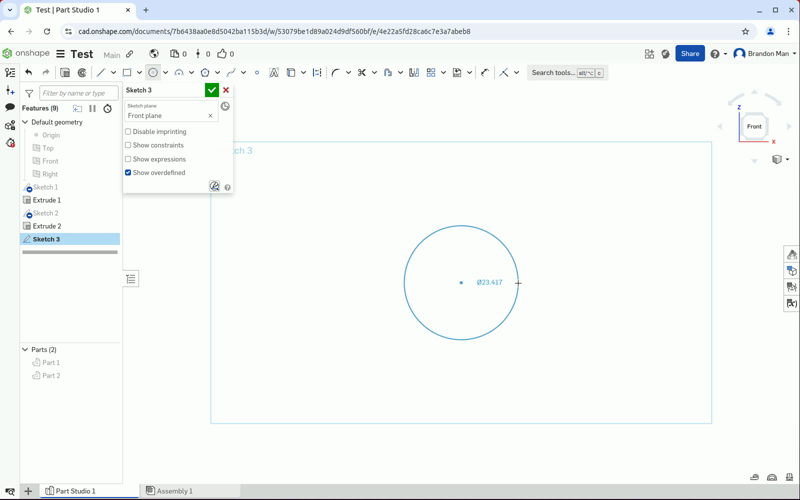
click(518, 282)
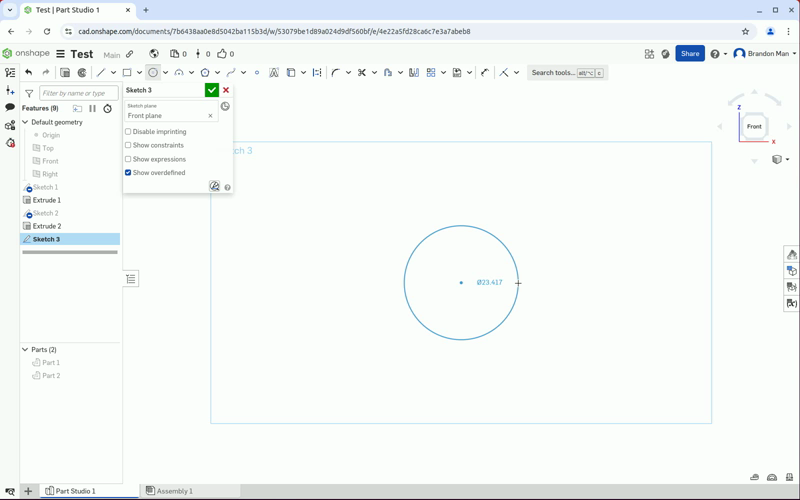
key(esc)
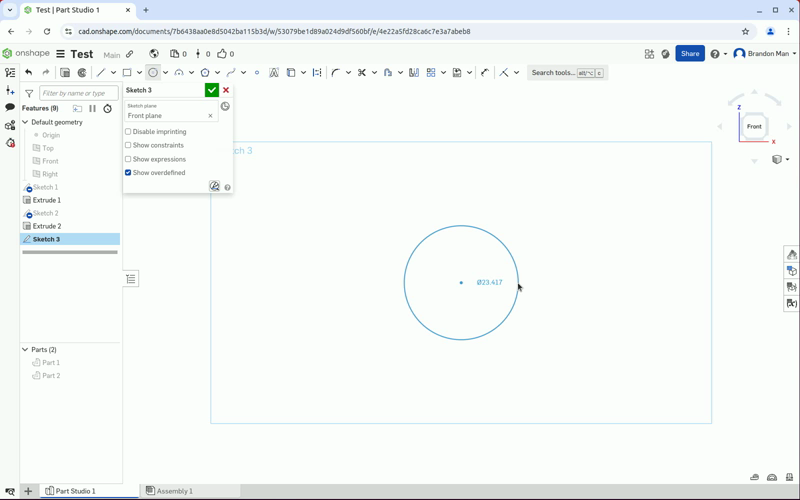
key(c)
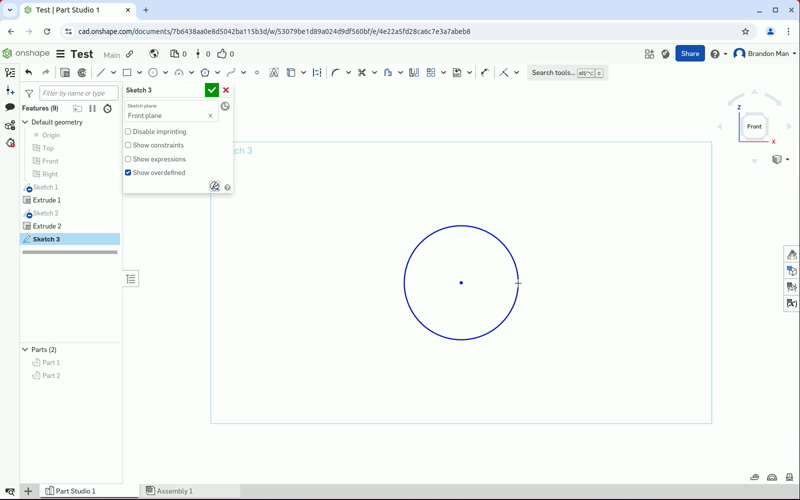
key_down(shift)
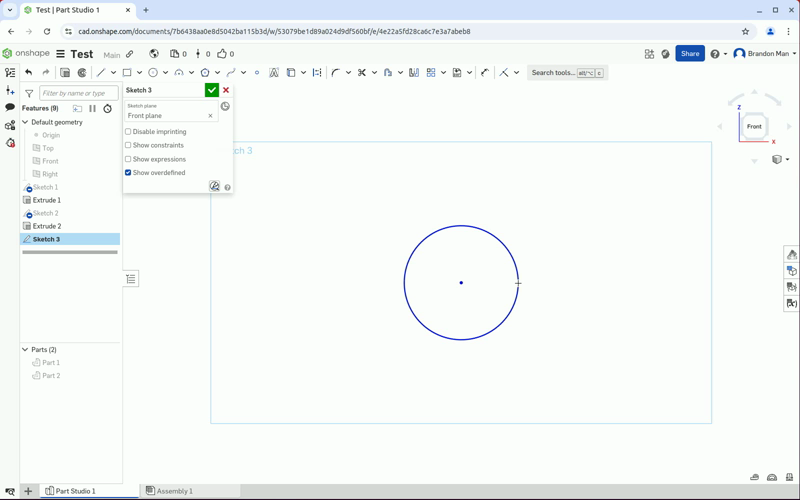
mouse_move(461, 282)
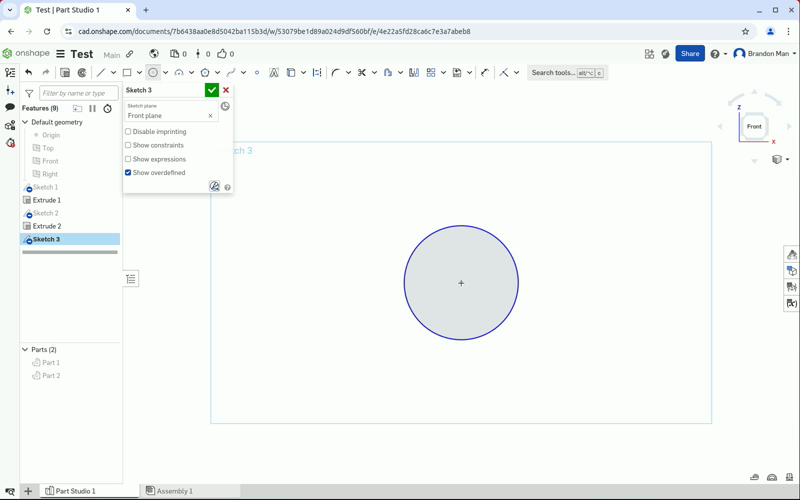
click(461, 282)
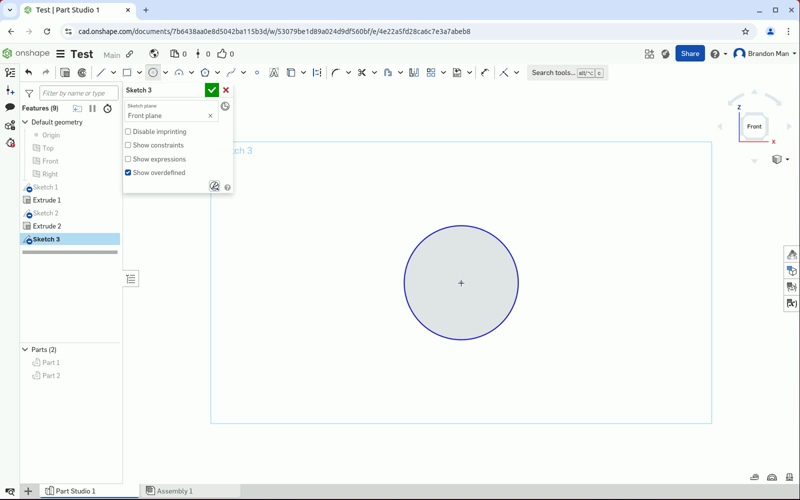
key_up(shift)
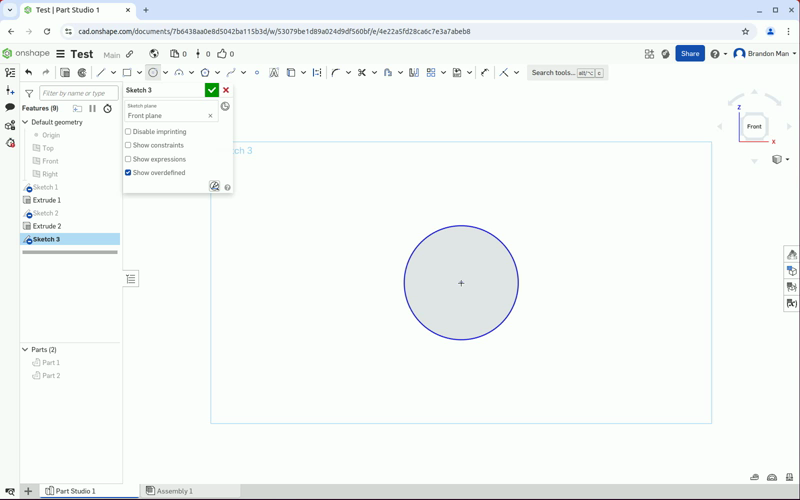
mouse_move(495, 282)
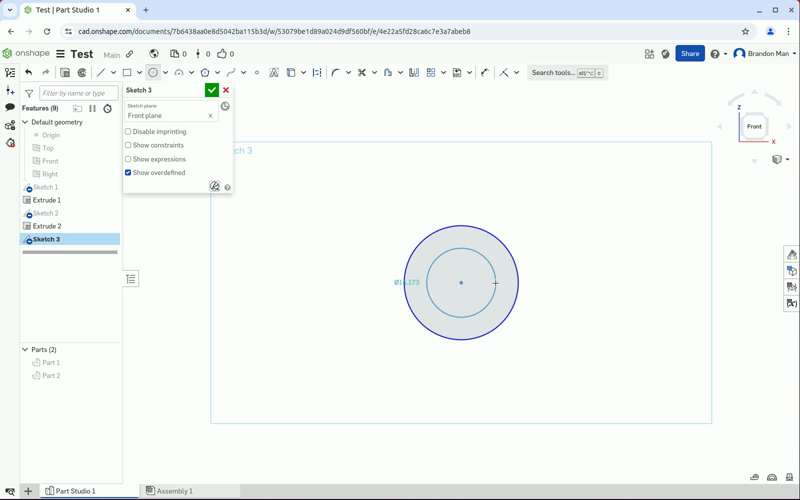
click(495, 282)
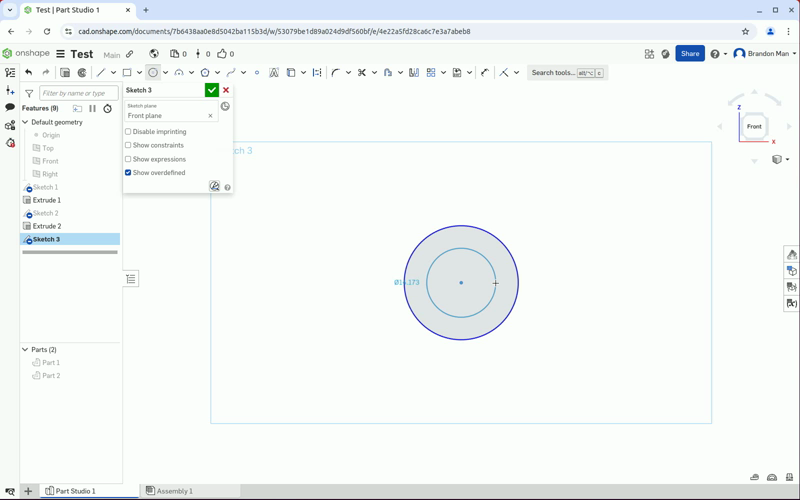
key(esc)
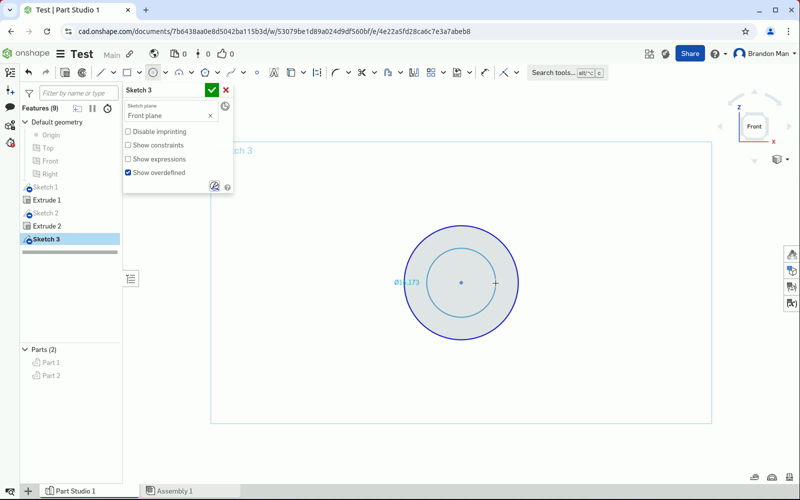
mouse_move(432, 250)
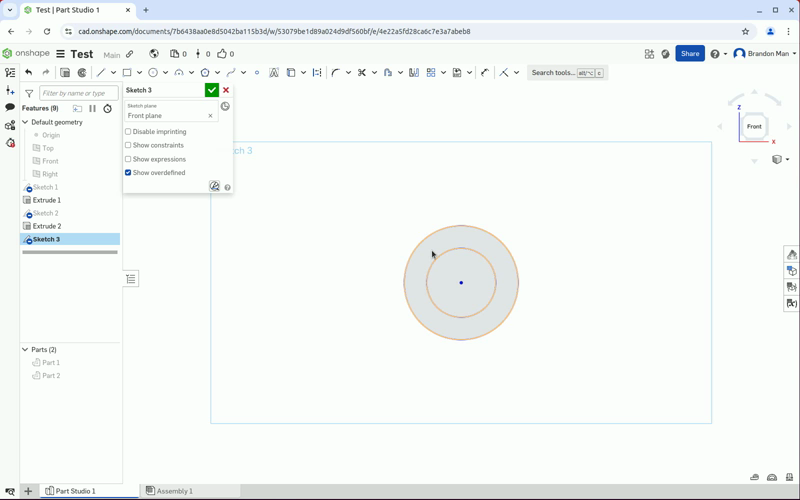
click(432, 250)
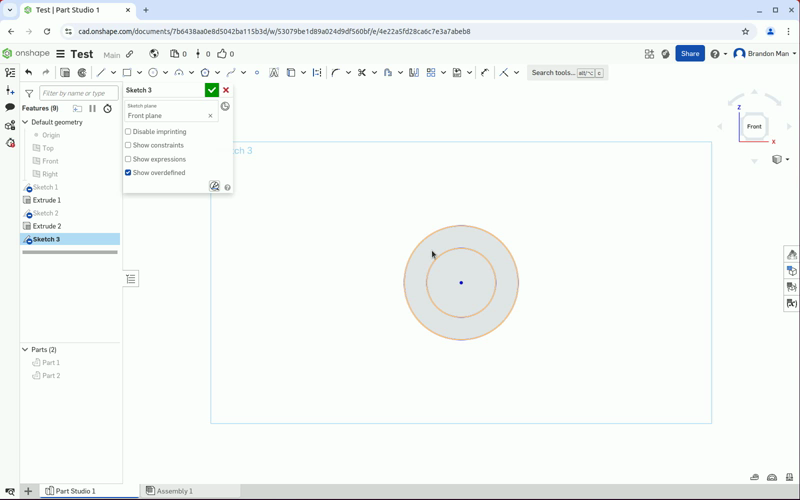
mouse_move(73, 352)
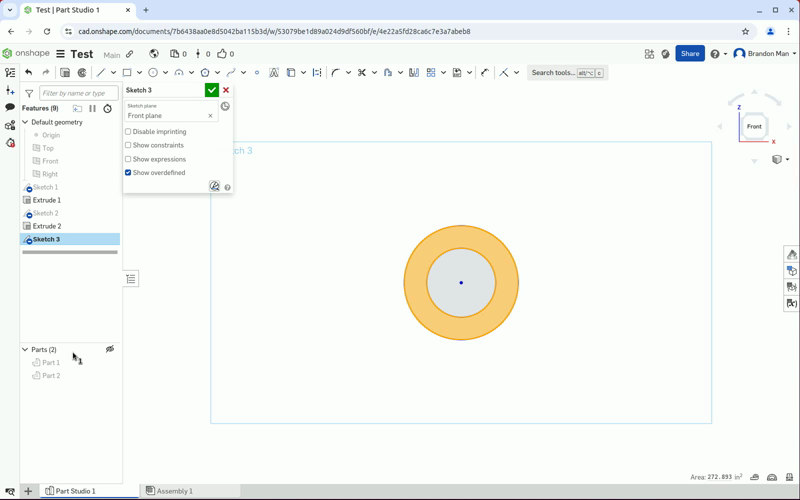
key(shift+y)
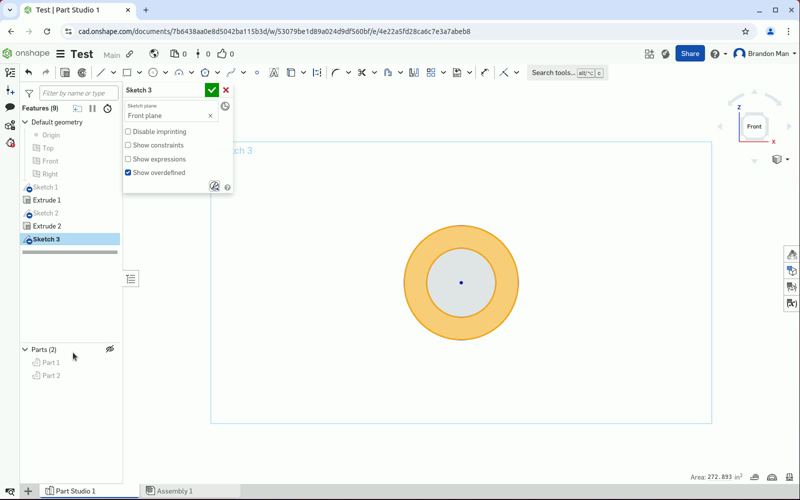
key(shift+e)
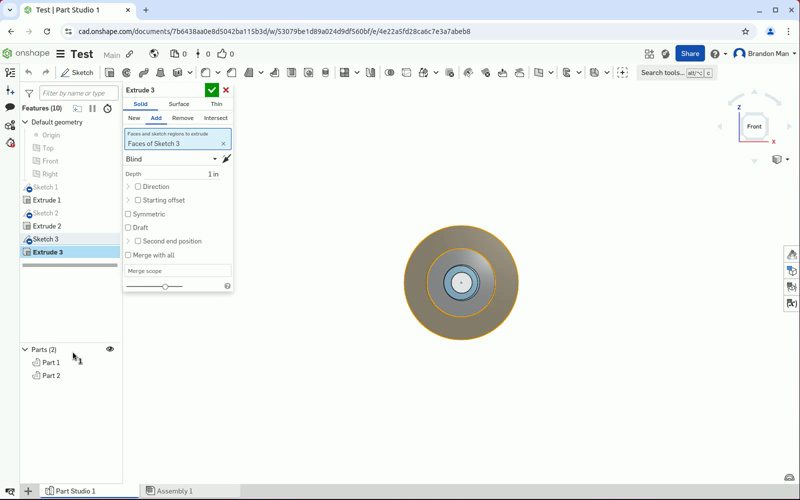
mouse_move(143, 106)
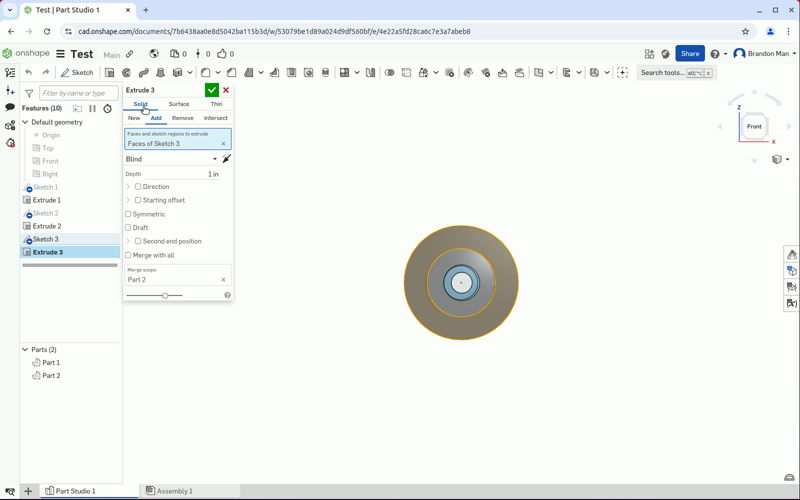
click(143, 106)
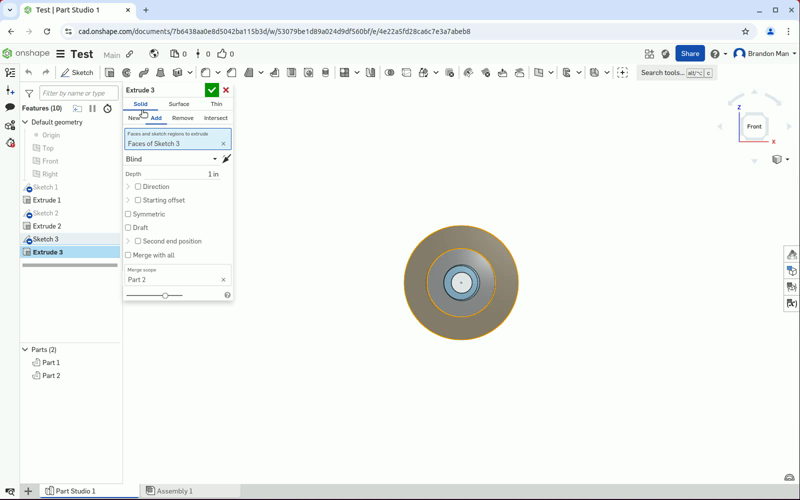
mouse_move(137, 120)
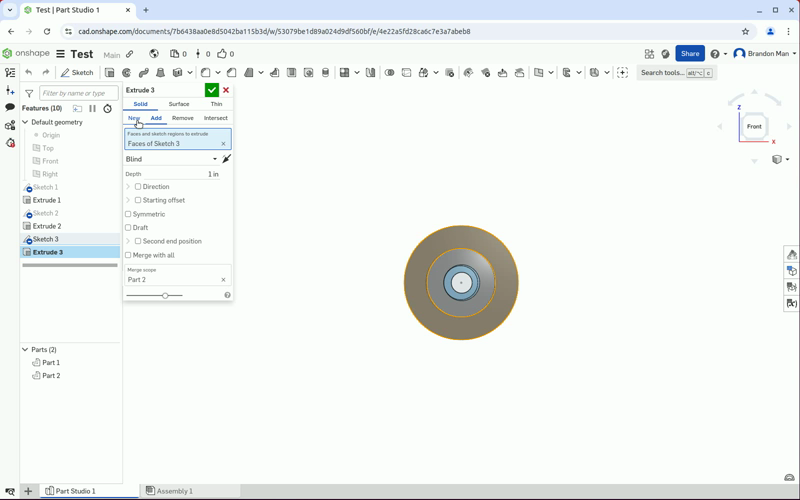
click(137, 120)
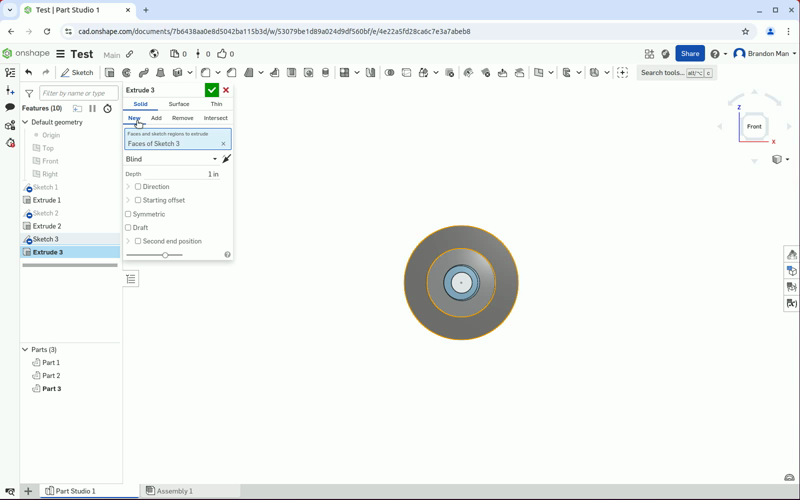
key(tab, 4)
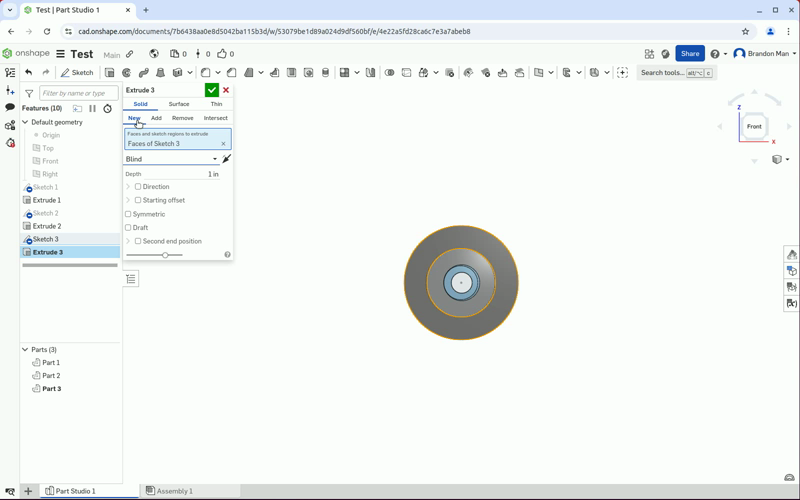
text(23.108)
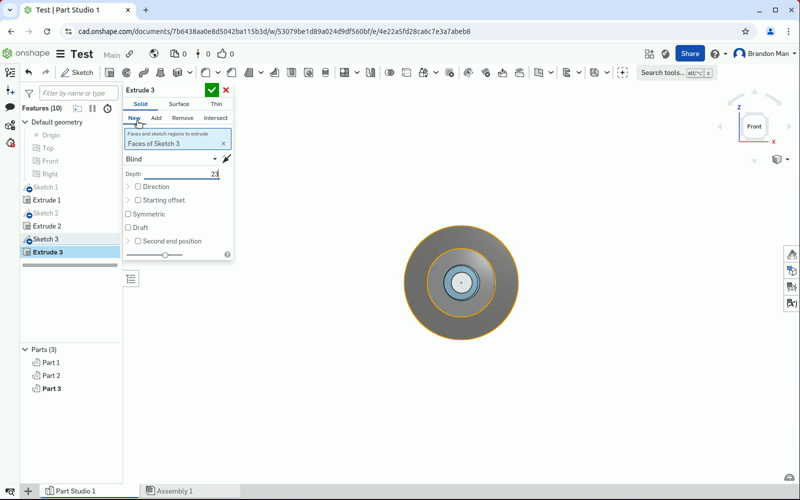
key(enter)
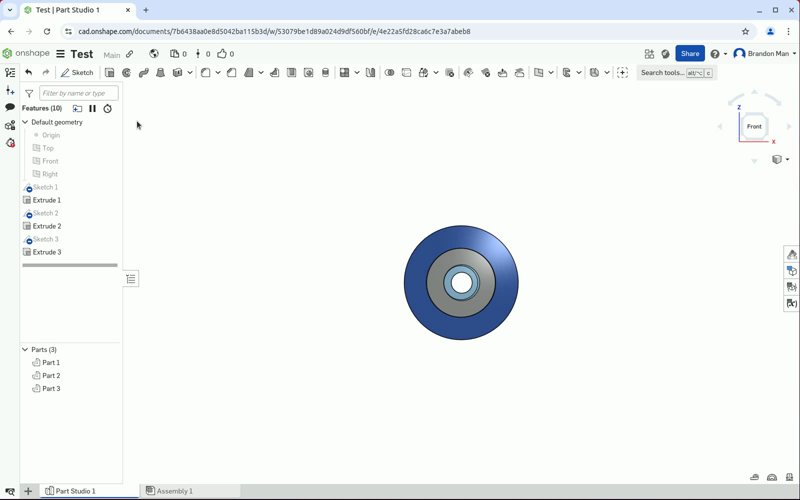
key(shift+h)
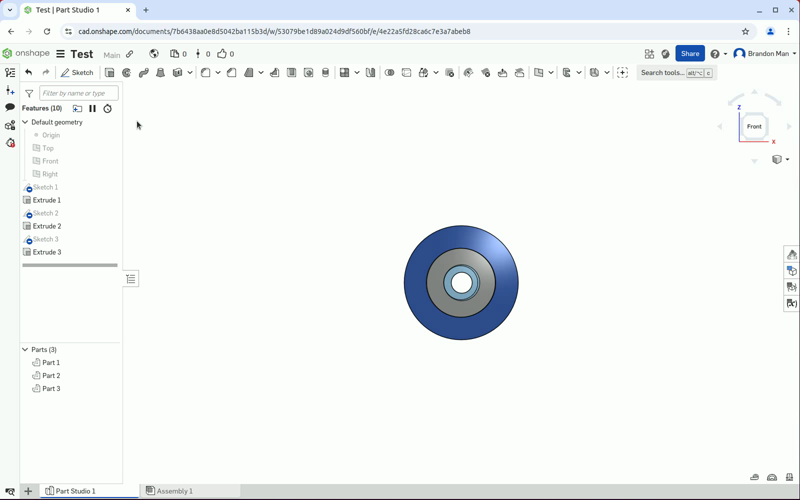
key(shift+h)
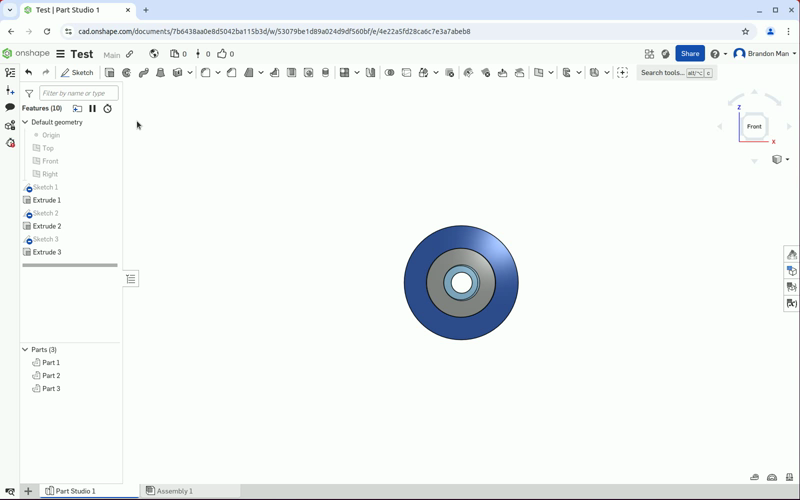
mouse_move(73, 189)
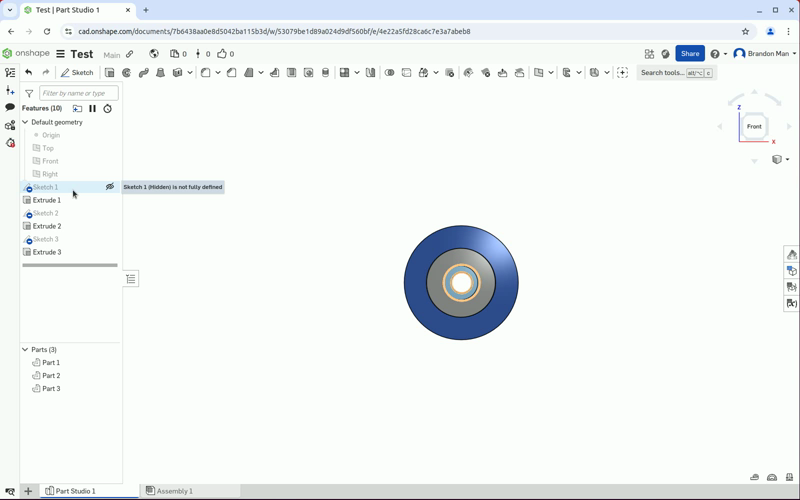
click(73, 189)
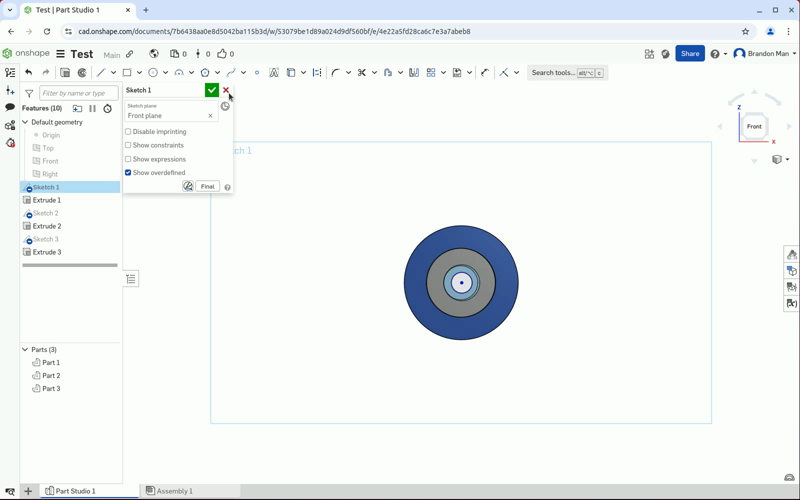
mouse_move(229, 92)
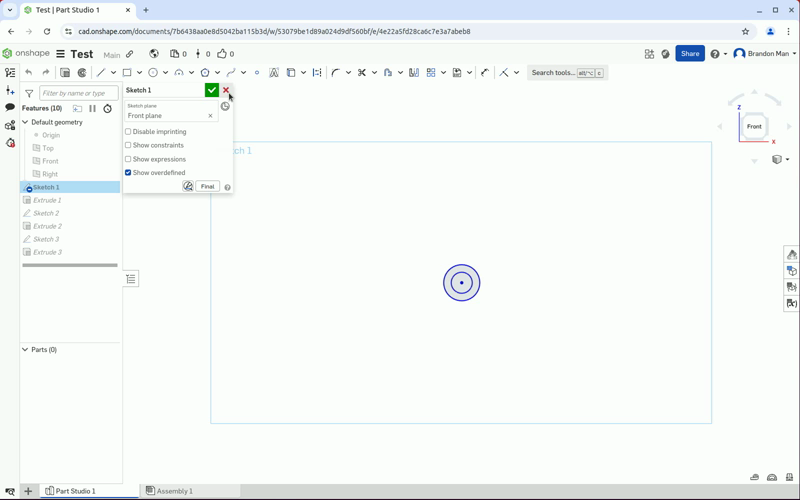
click(229, 92)
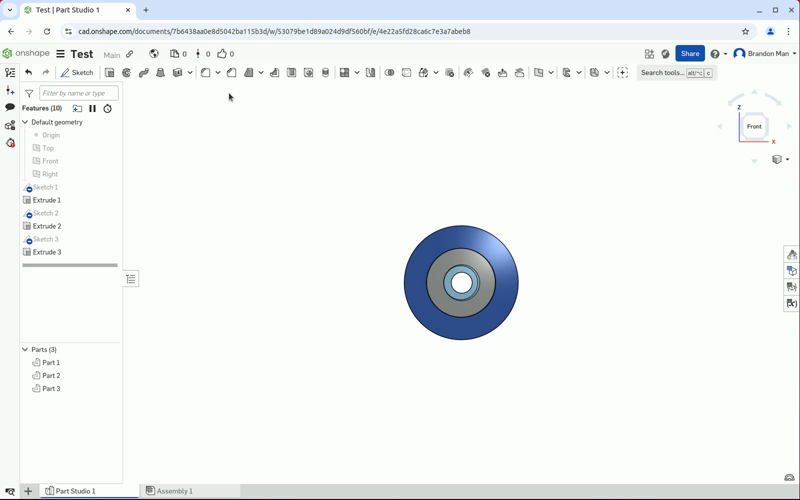
mouse_move(541, 75)
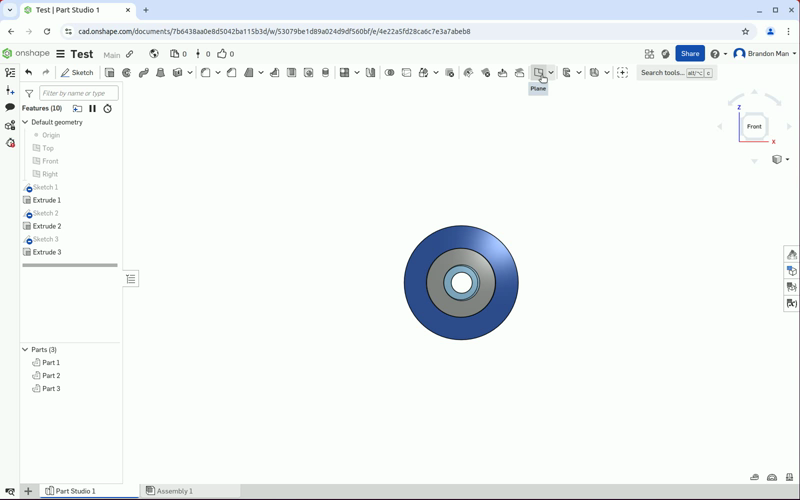
click(541, 75)
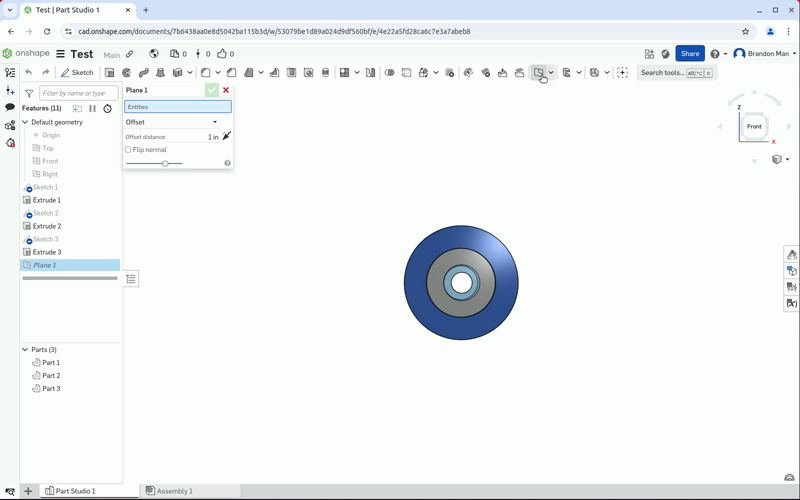
mouse_move(73, 163)
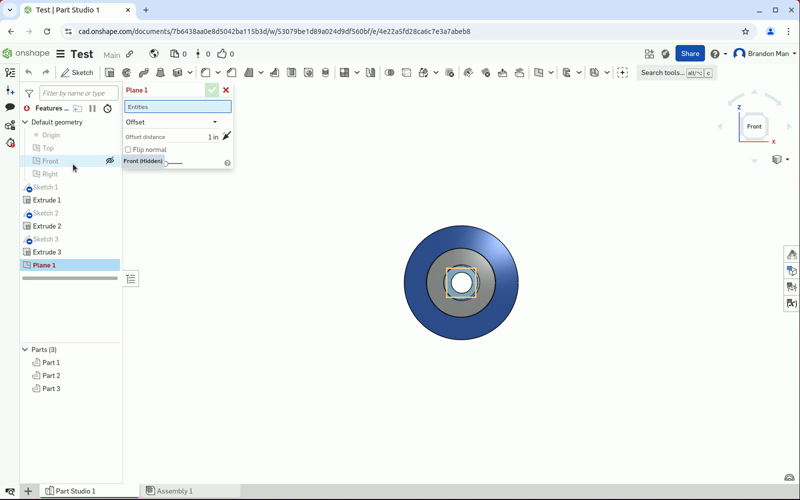
click(73, 163)
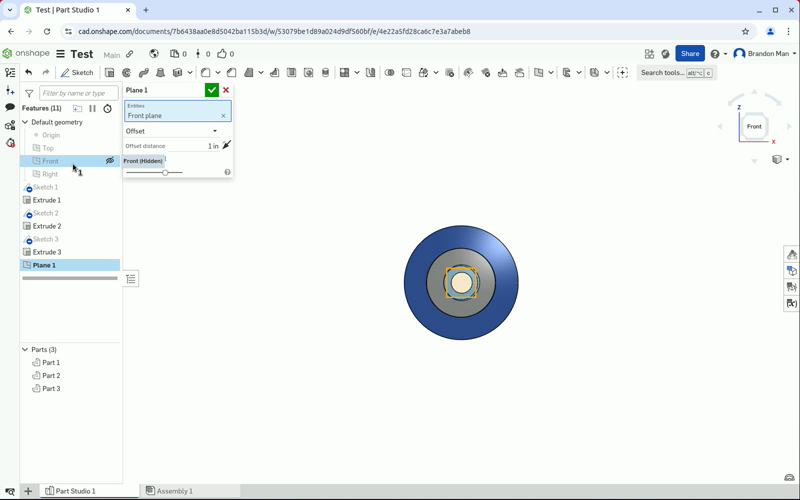
key(tab, 2)
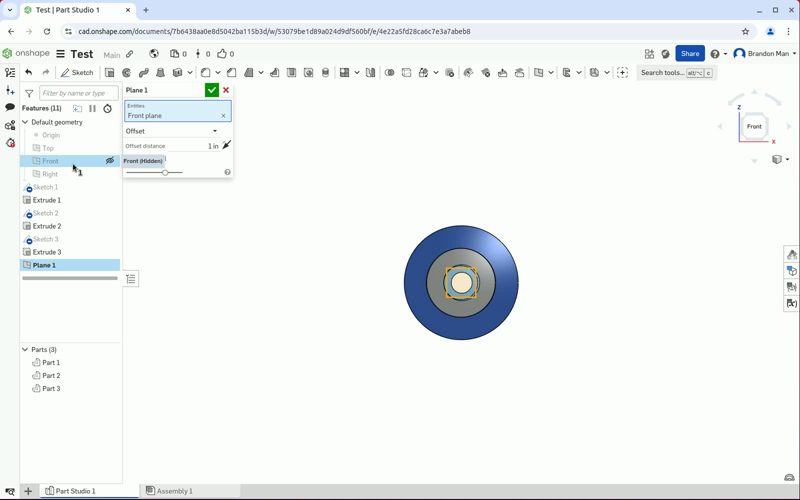
text(23.108)
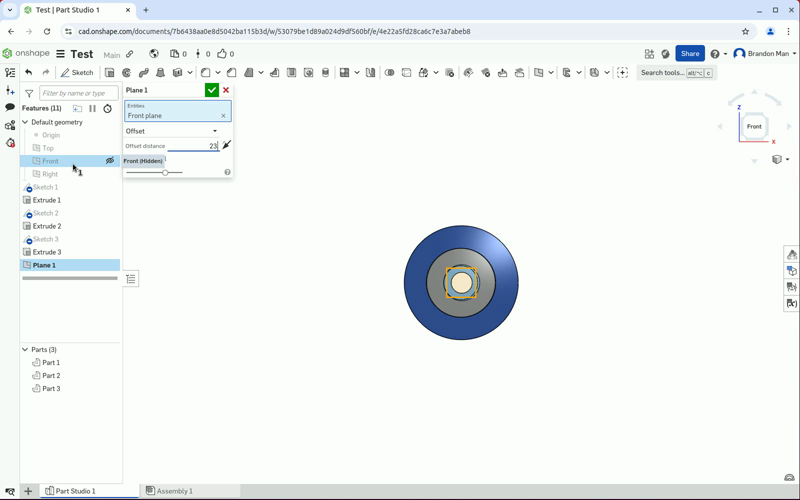
key(enter, 2)
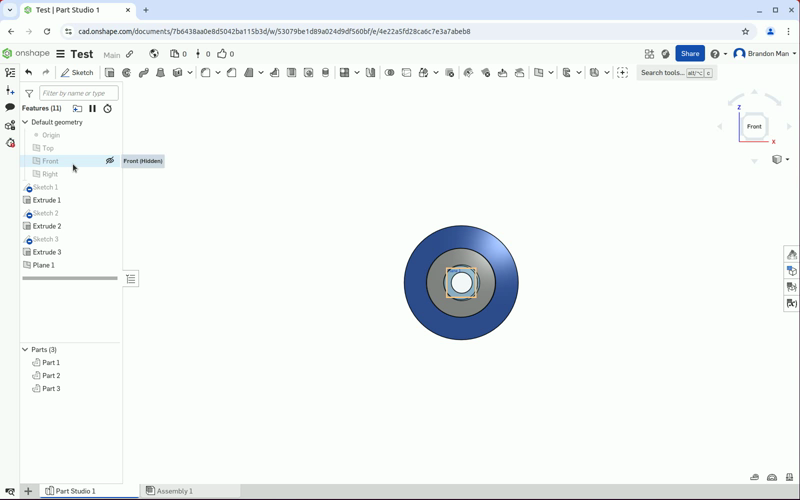
key(shift+s)
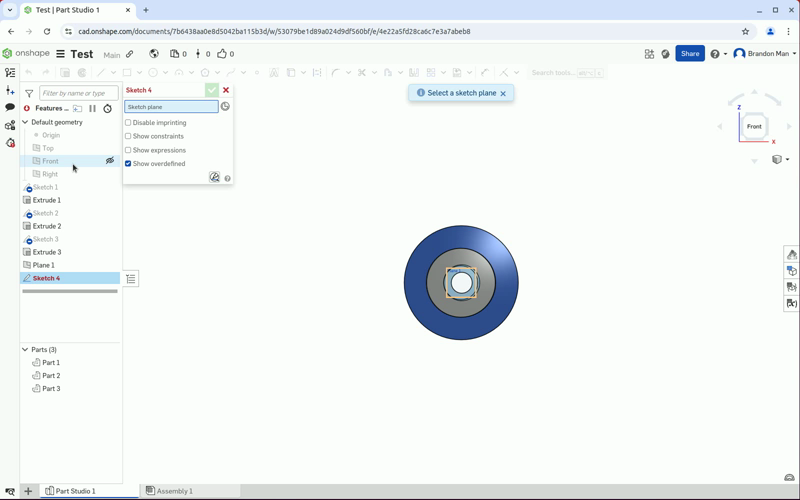
mouse_move(73, 267)
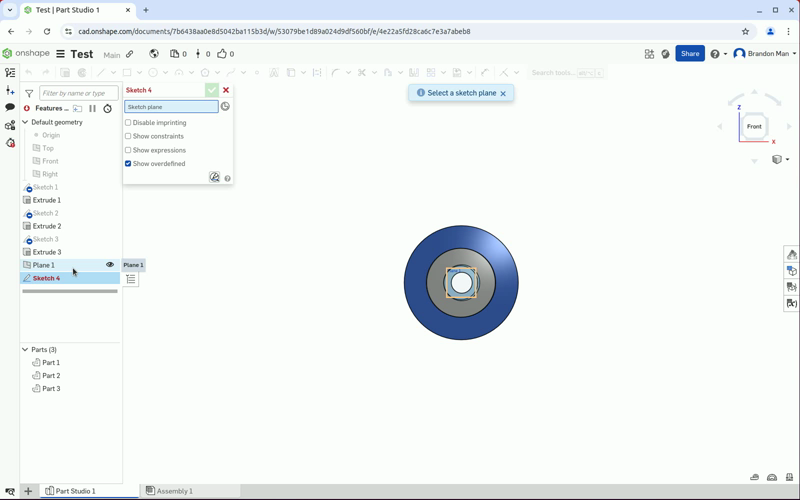
click(73, 267)
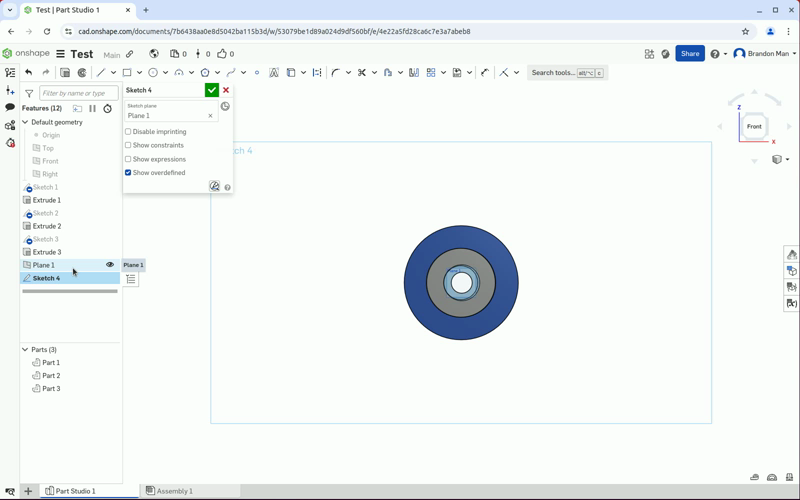
mouse_move(73, 352)
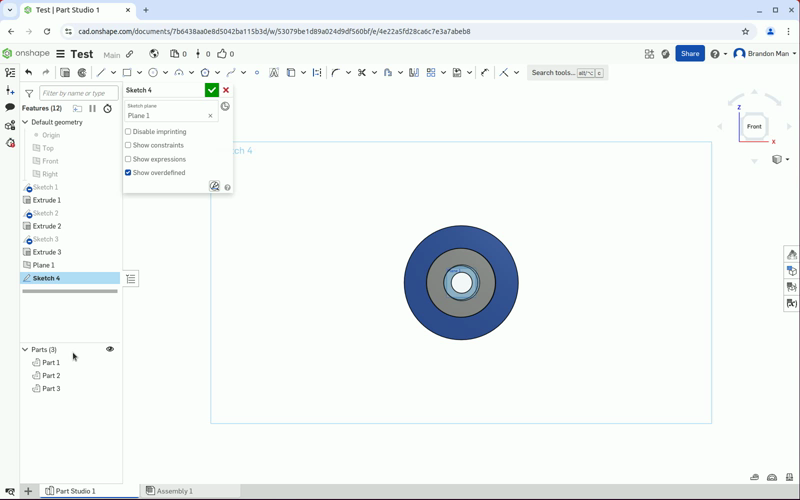
key(y)
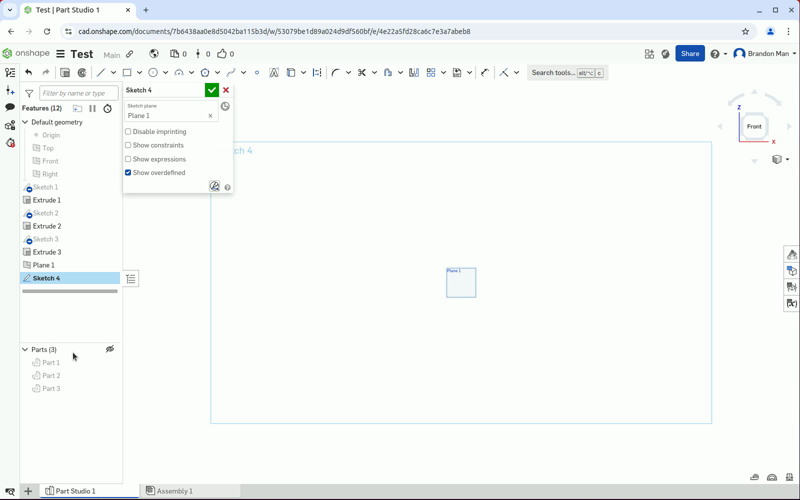
key(c)
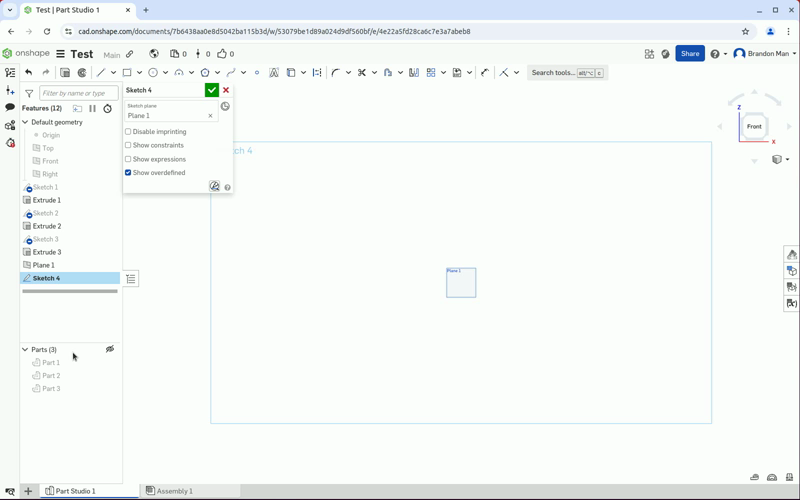
key_down(shift)
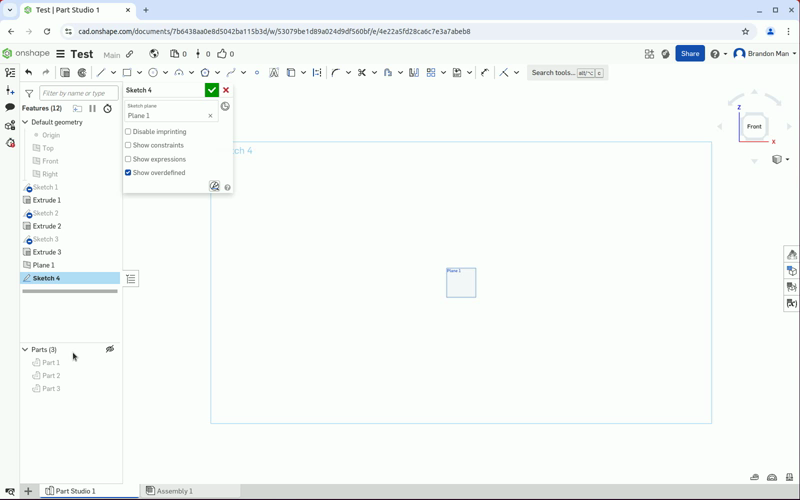
mouse_move(461, 282)
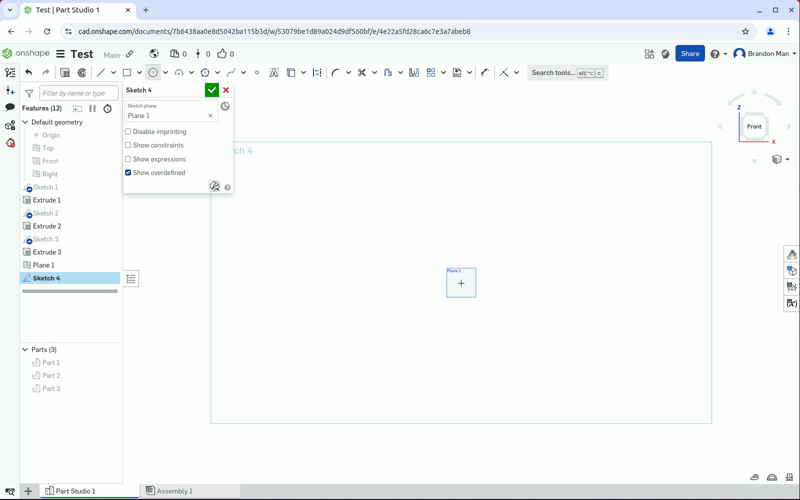
click(461, 282)
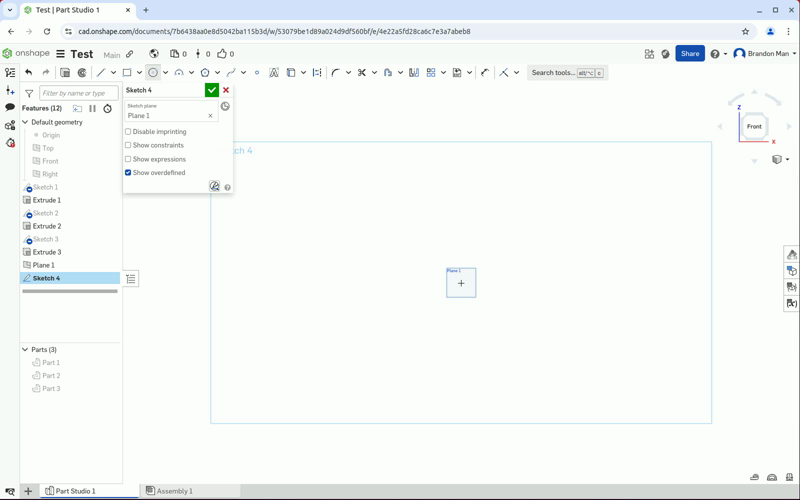
key_up(shift)
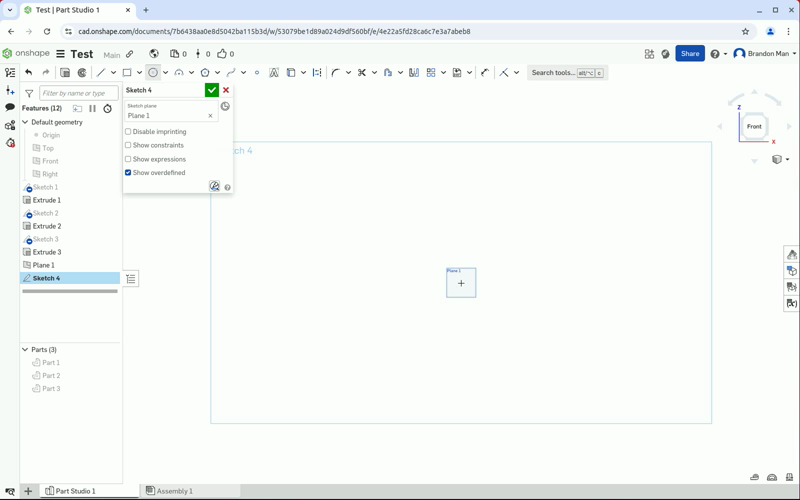
mouse_move(499, 282)
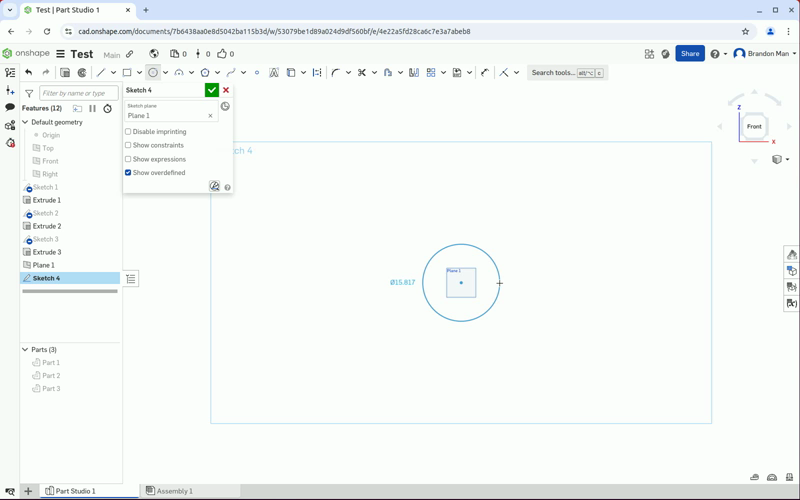
click(499, 282)
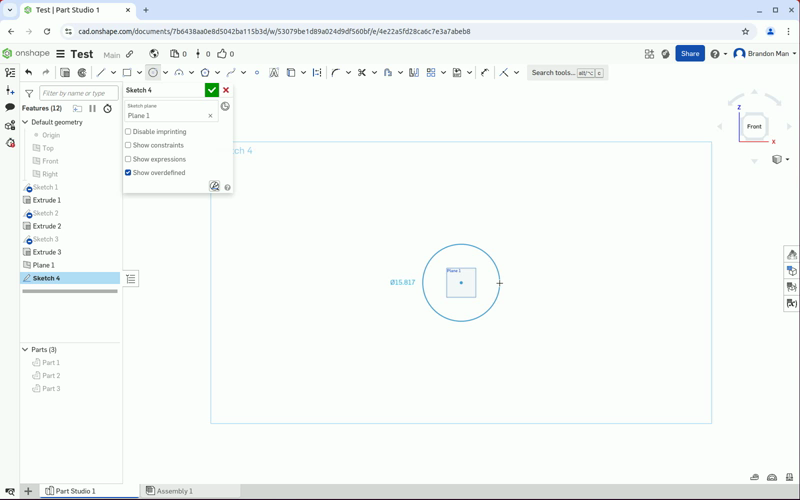
key(esc)
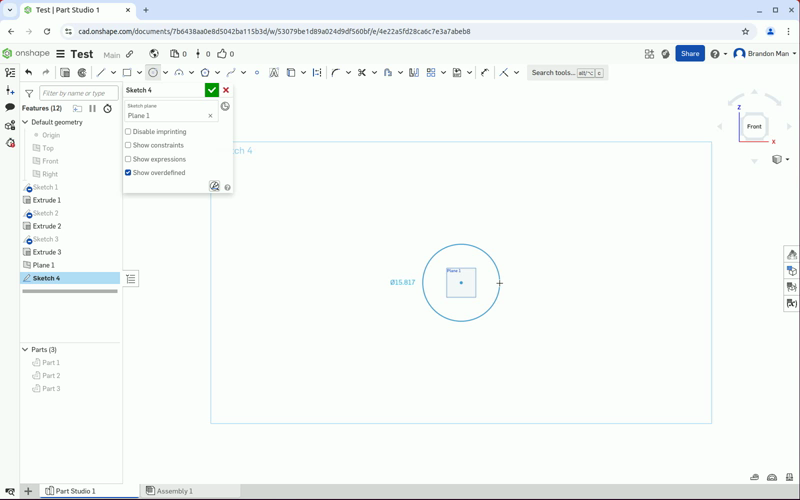
key(c)
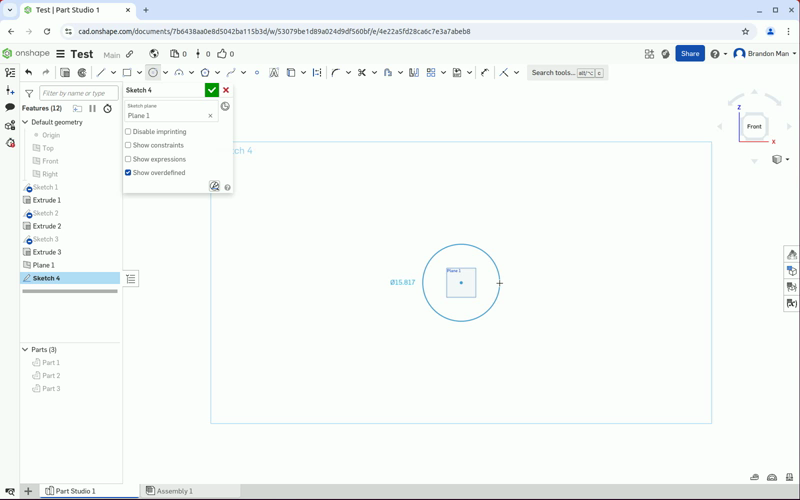
key_down(shift)
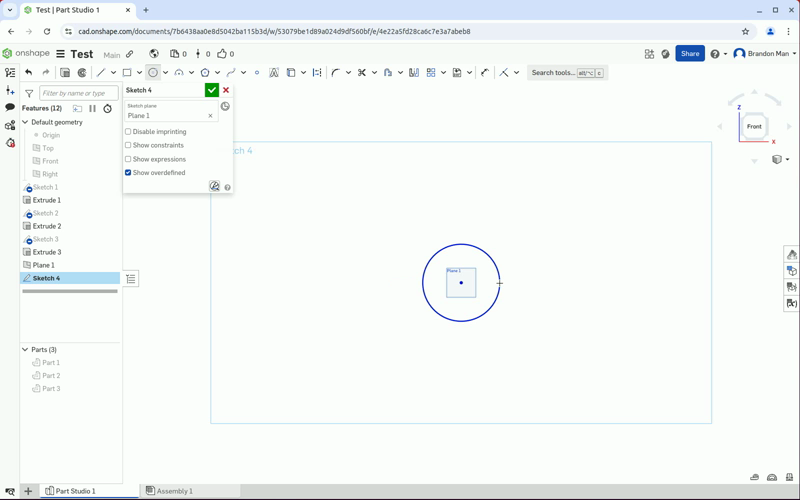
mouse_move(461, 282)
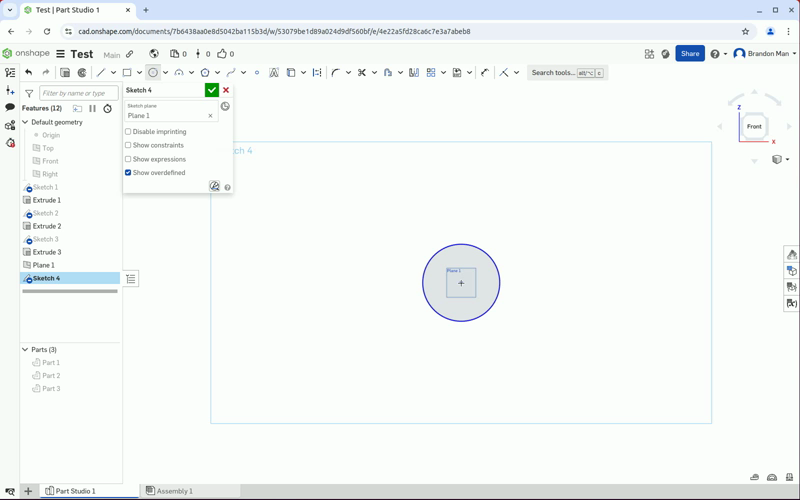
click(461, 282)
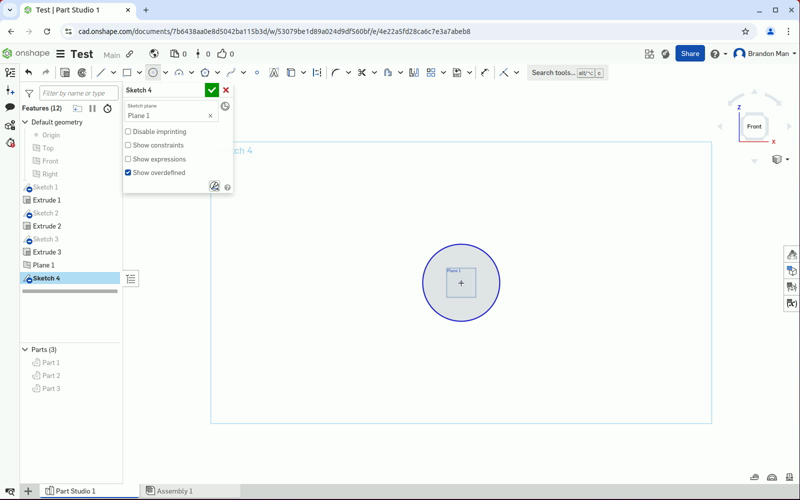
key_up(shift)
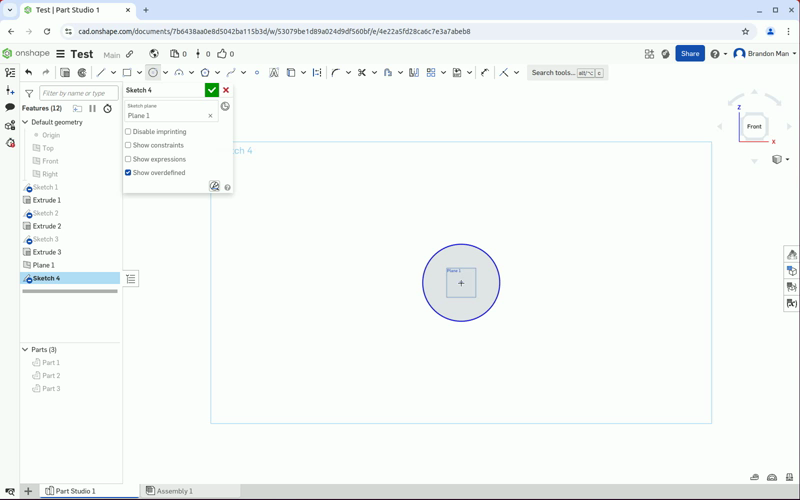
mouse_move(471, 282)
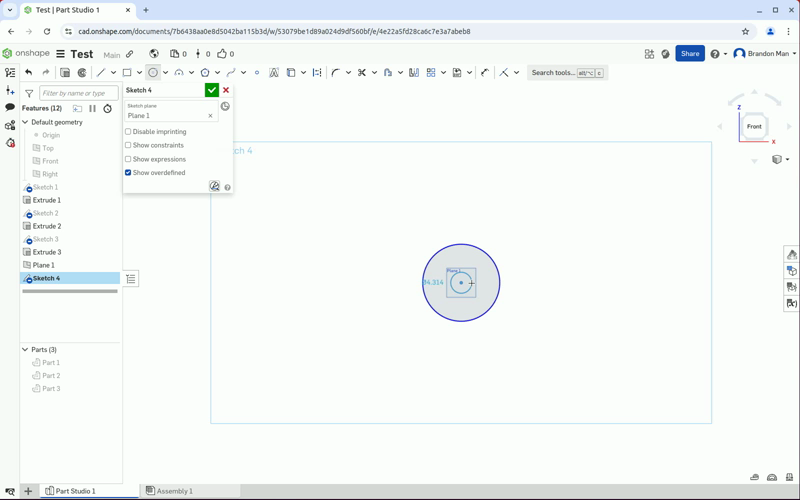
click(471, 282)
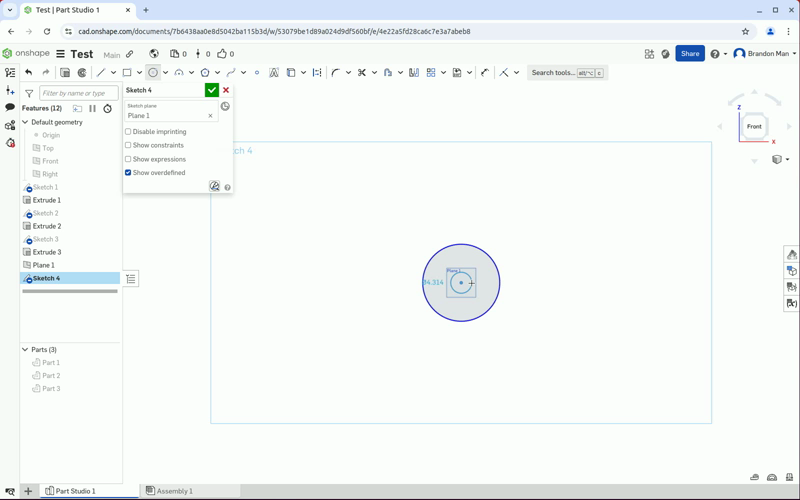
key(esc)
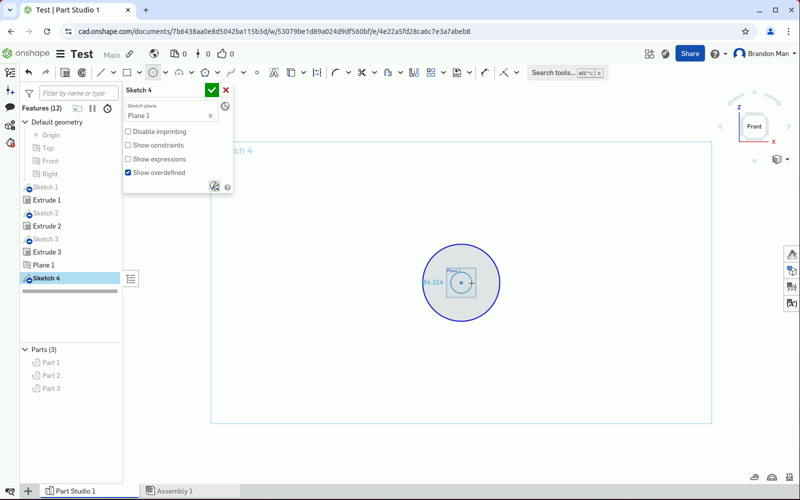
mouse_move(486, 284)
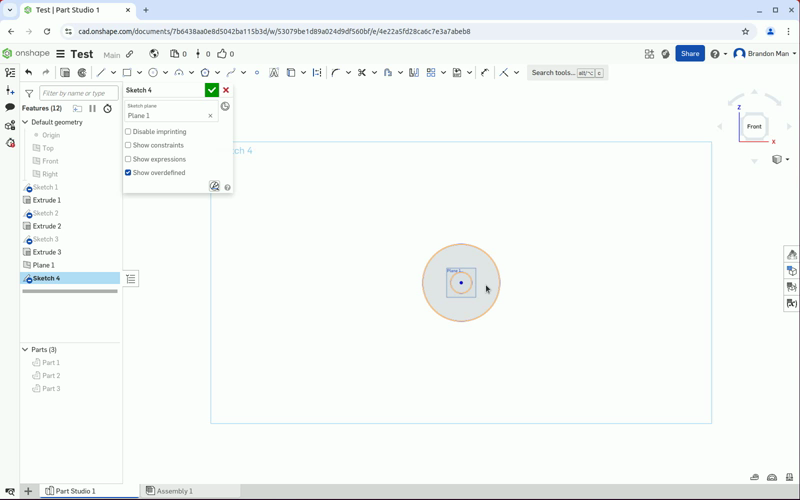
click(486, 284)
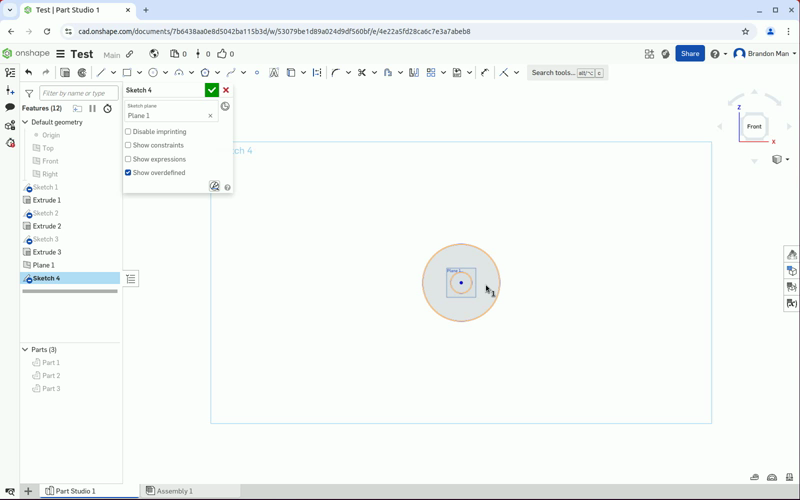
mouse_move(73, 352)
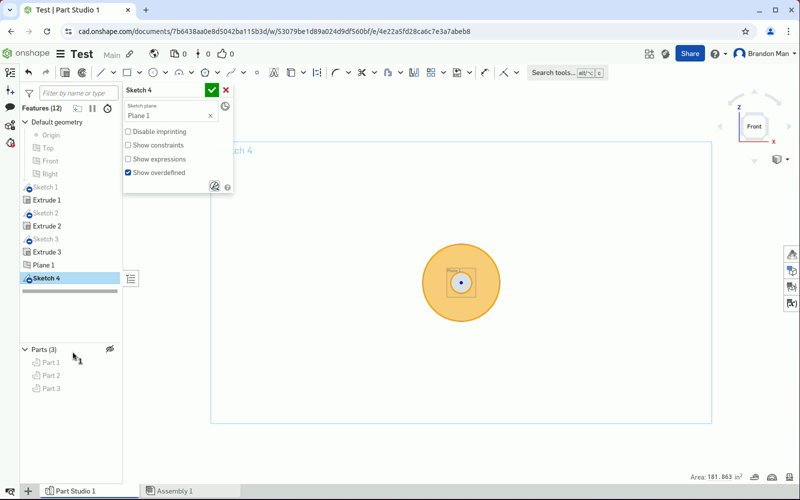
key(shift+y)
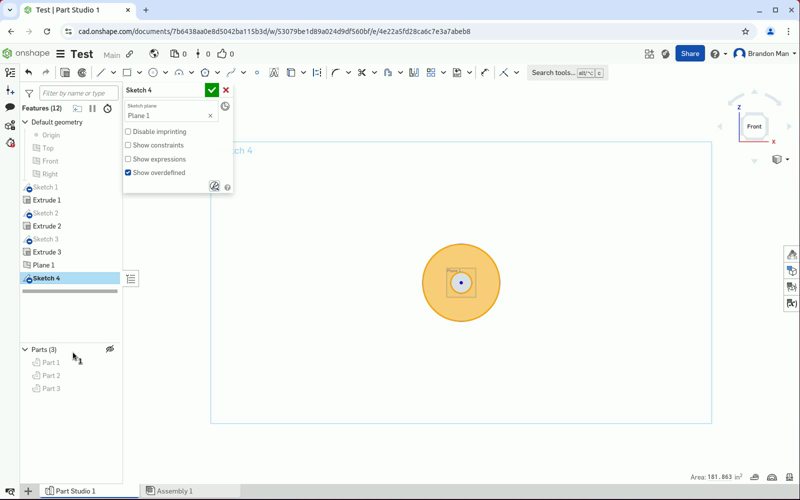
key(shift+e)
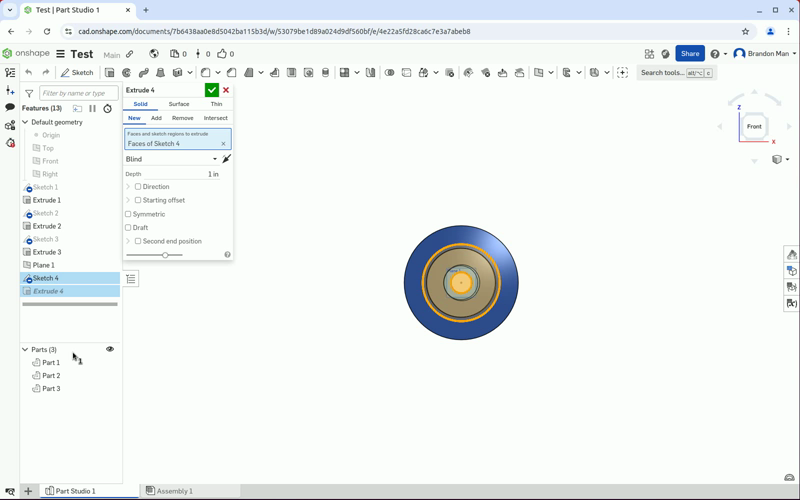
mouse_move(143, 106)
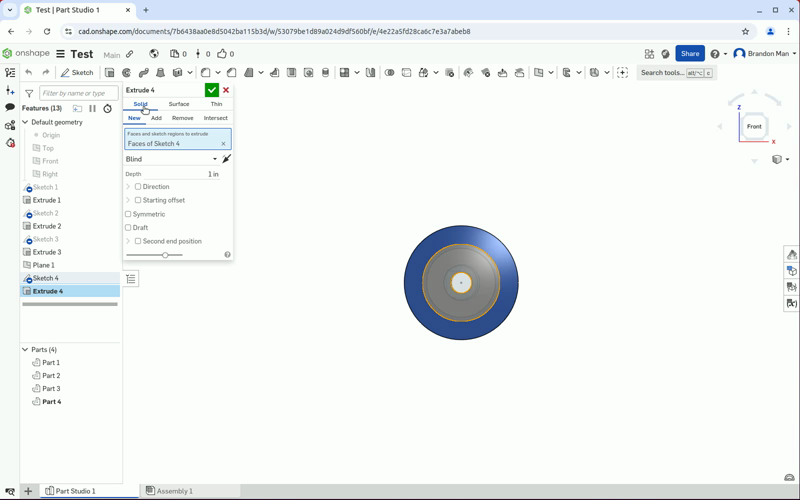
click(143, 106)
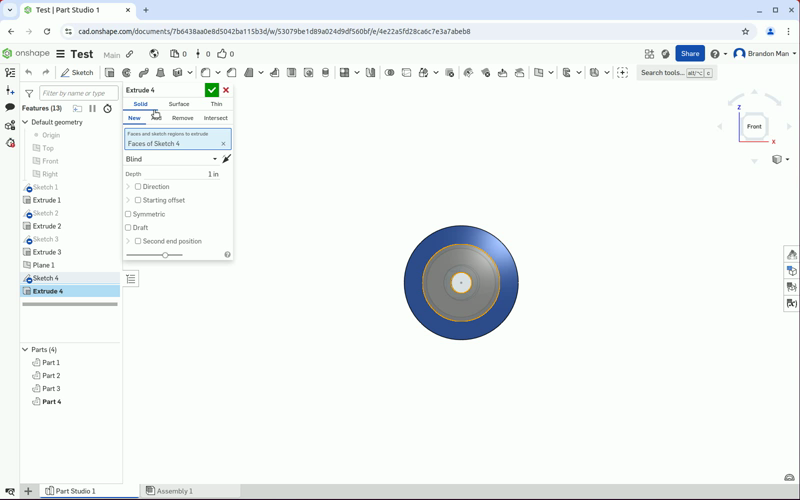
mouse_move(186, 120)
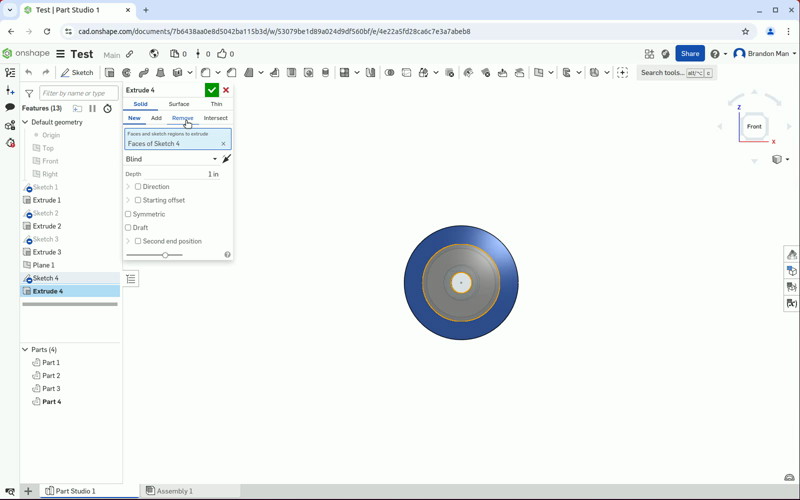
click(186, 120)
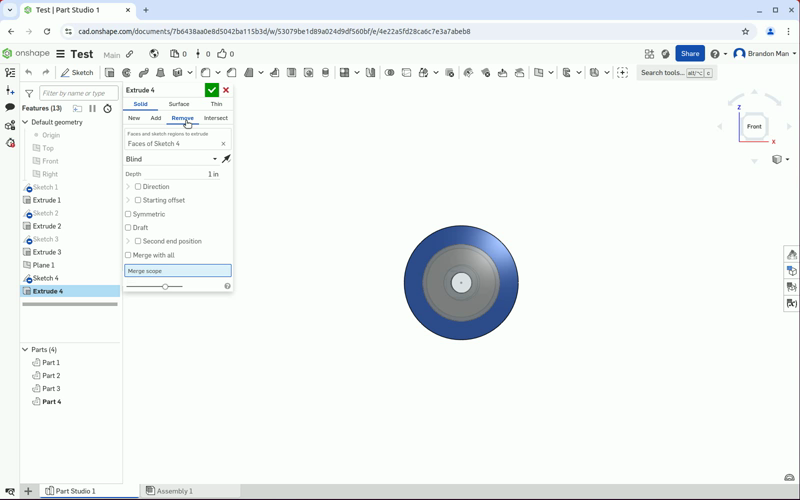
key(tab, 4)
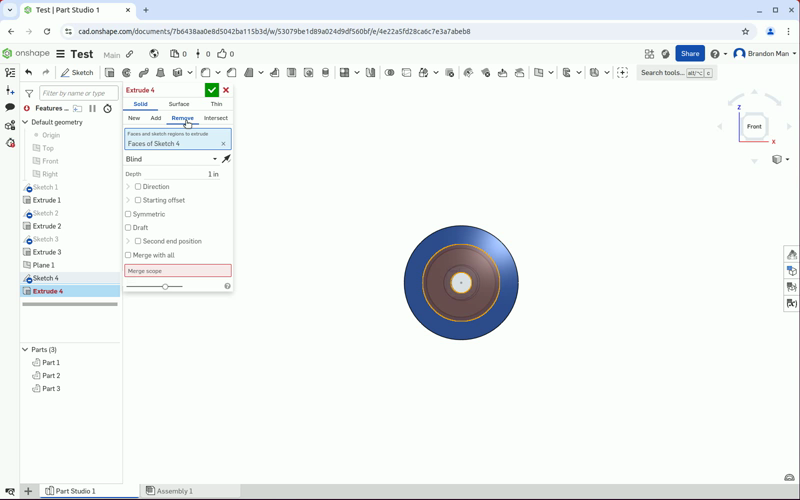
text(9.147)
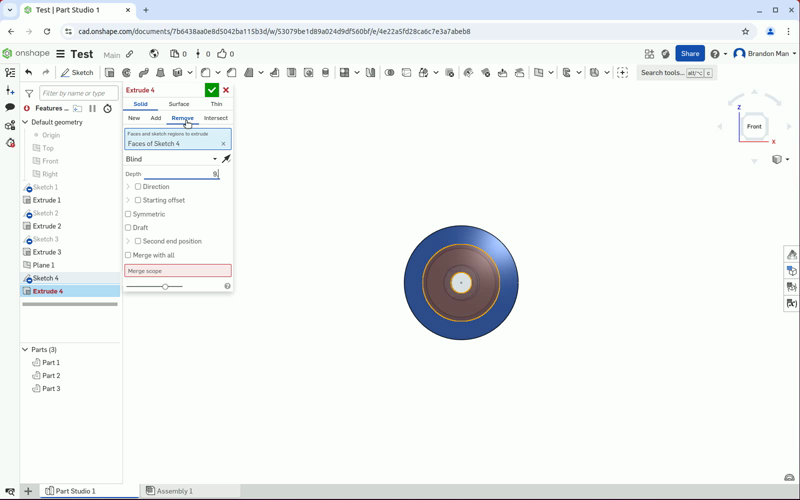
key(tab, 6)
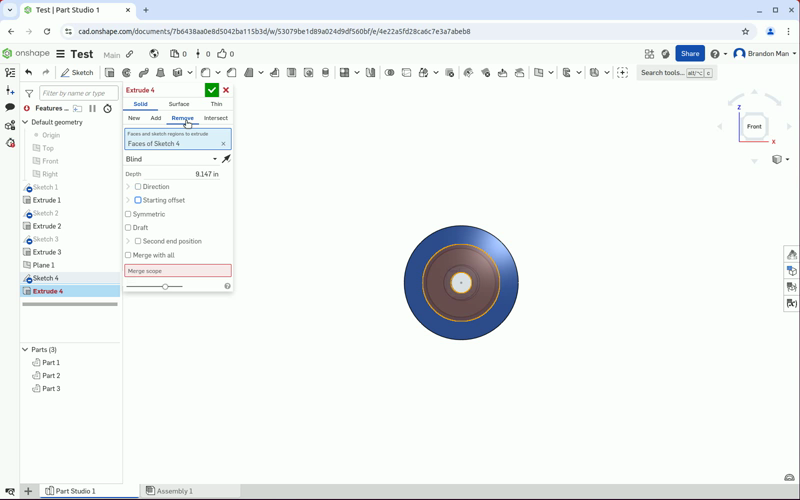
key(space)
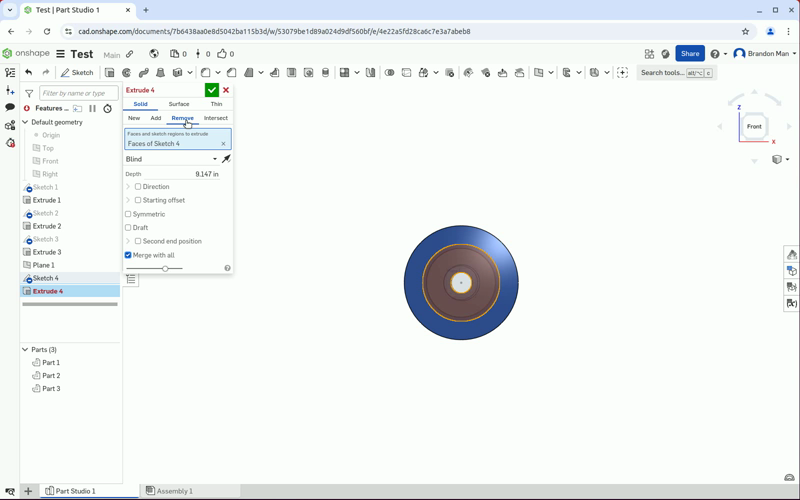
key(enter)
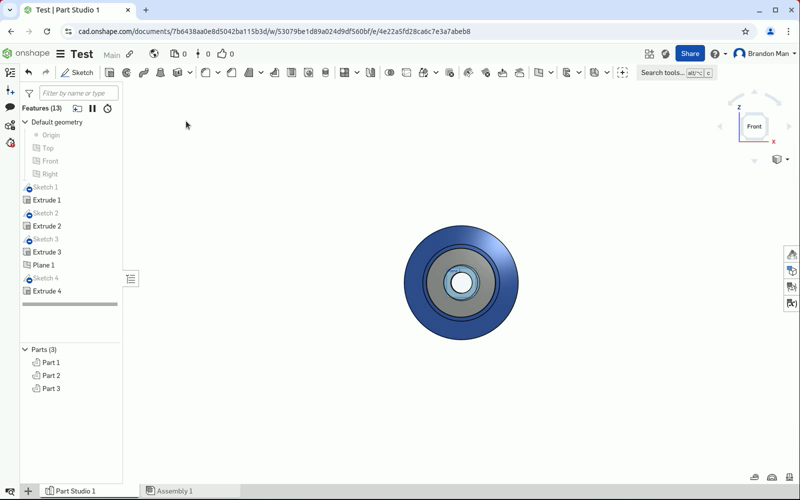
key(shift+h)
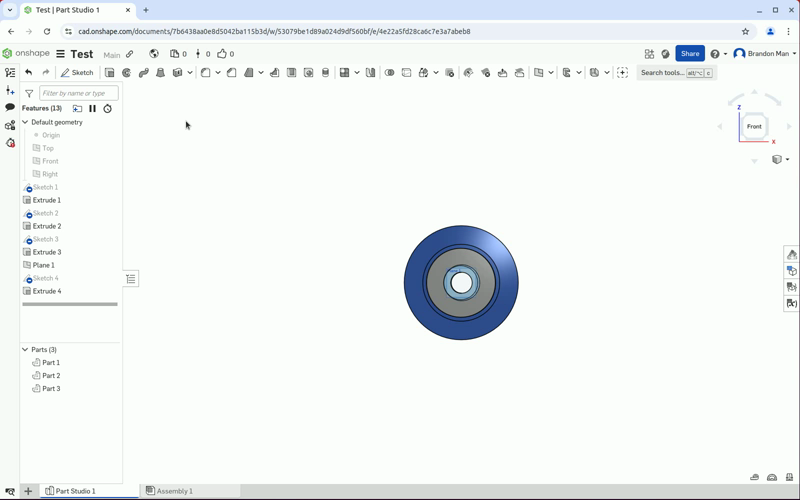
key(shift+h)
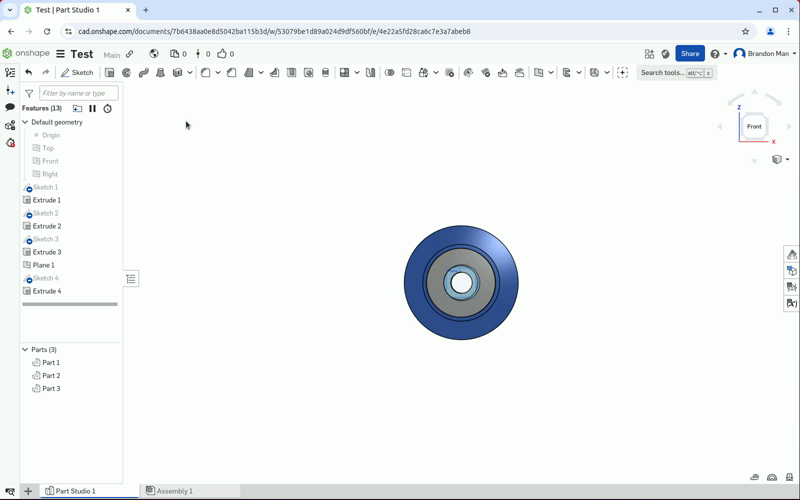
mouse_move(73, 189)
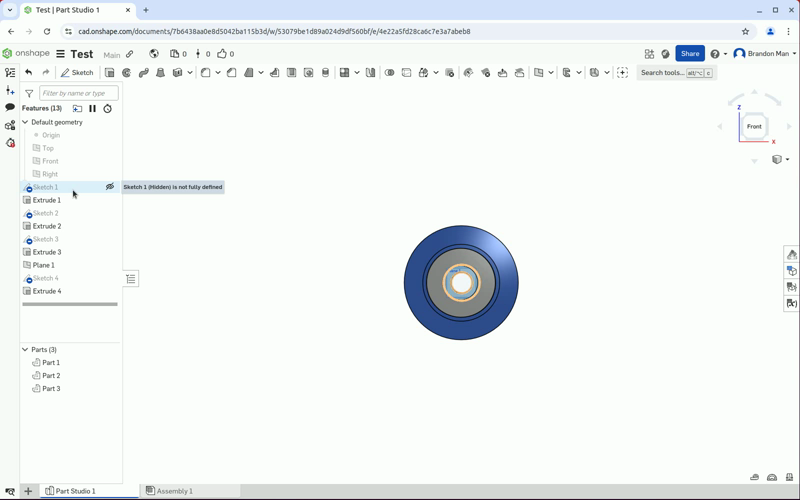
click(73, 189)
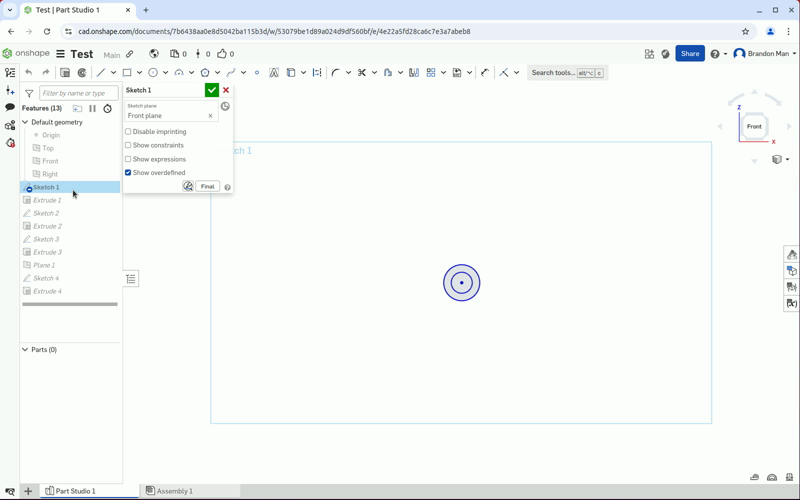
mouse_move(229, 92)
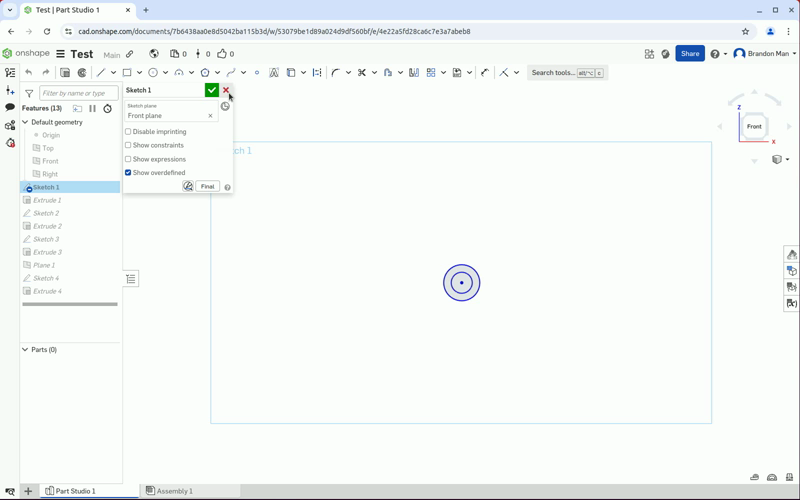
click(229, 92)
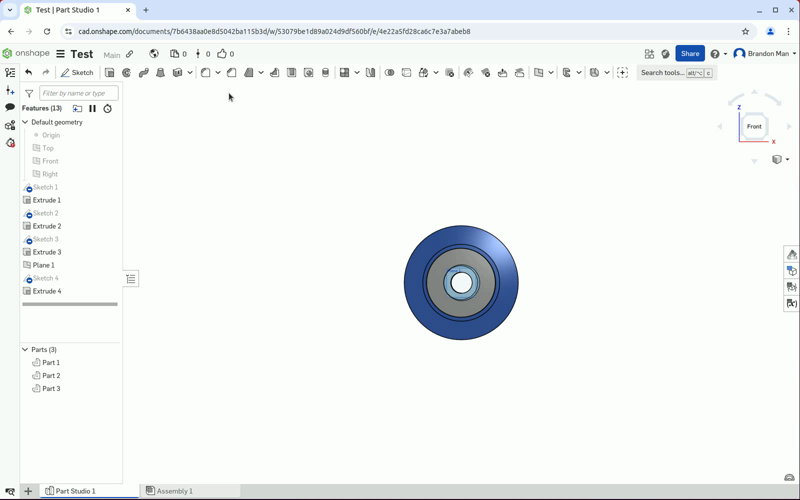
mouse_move(541, 75)
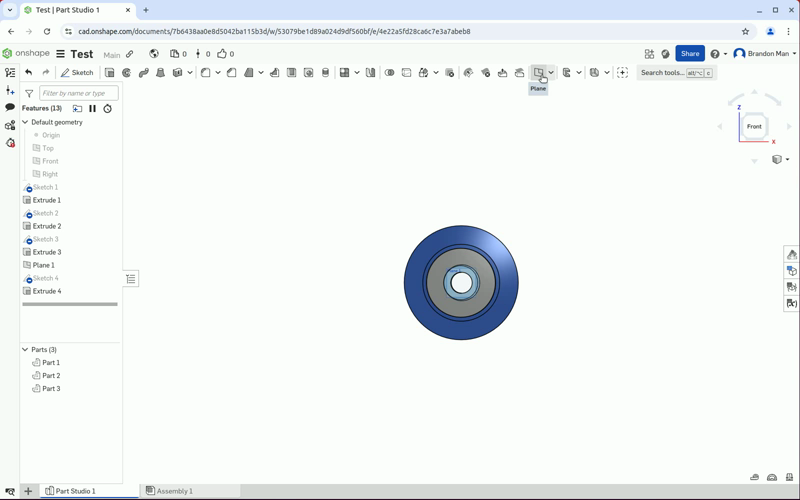
click(541, 75)
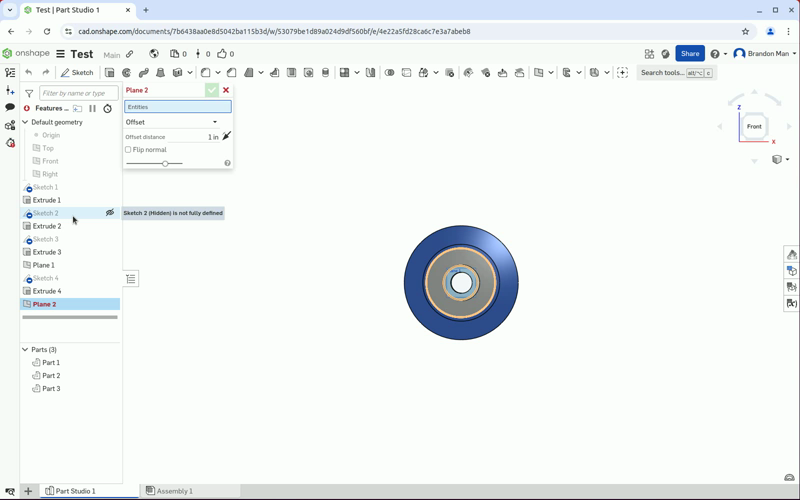
scroll(3)
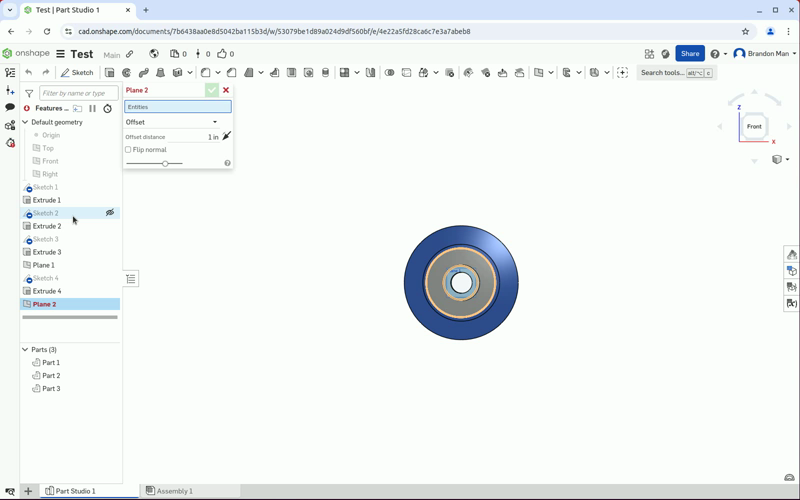
mouse_move(73, 163)
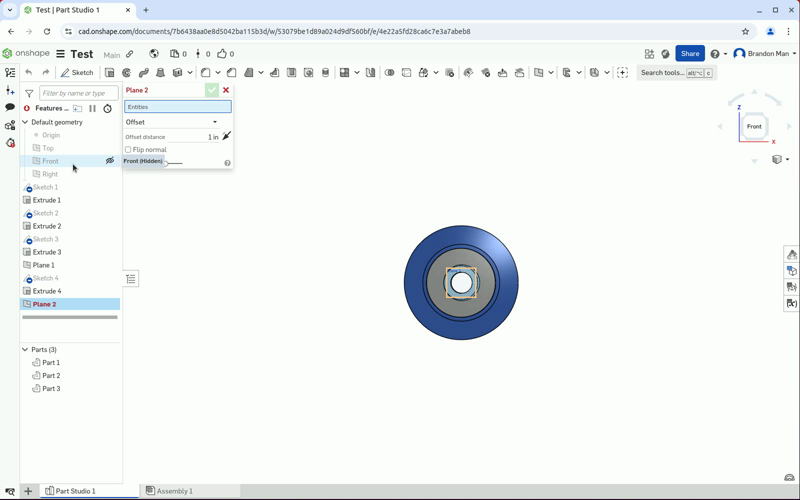
click(73, 163)
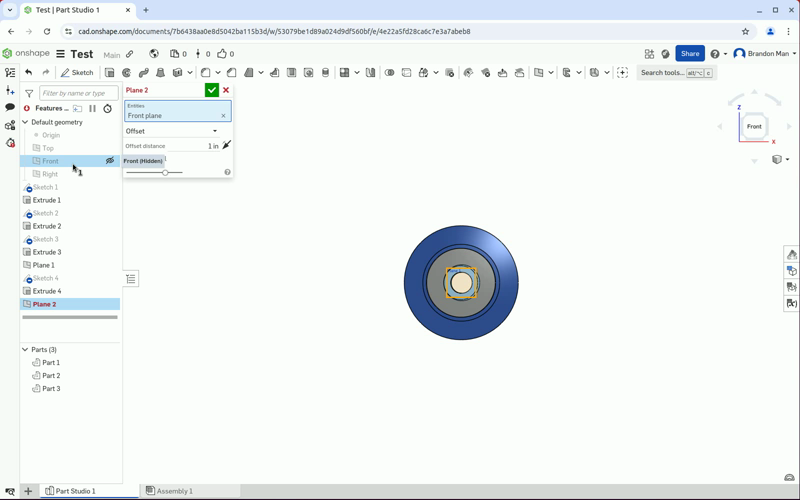
key(tab, 2)
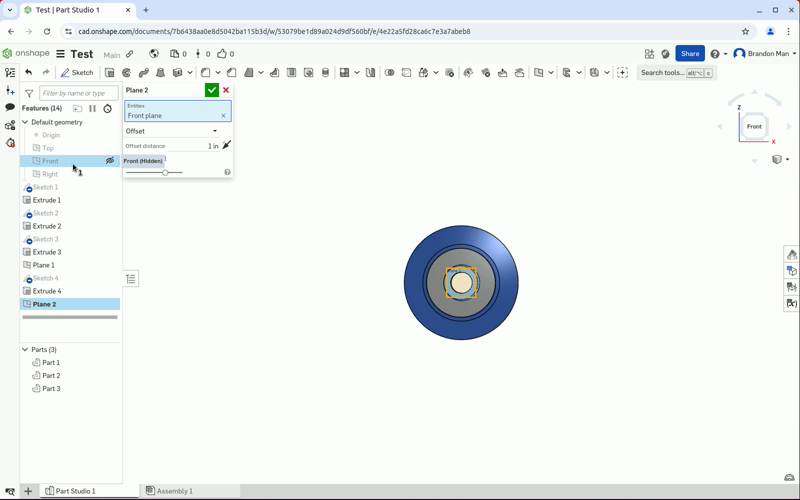
text(13.957)
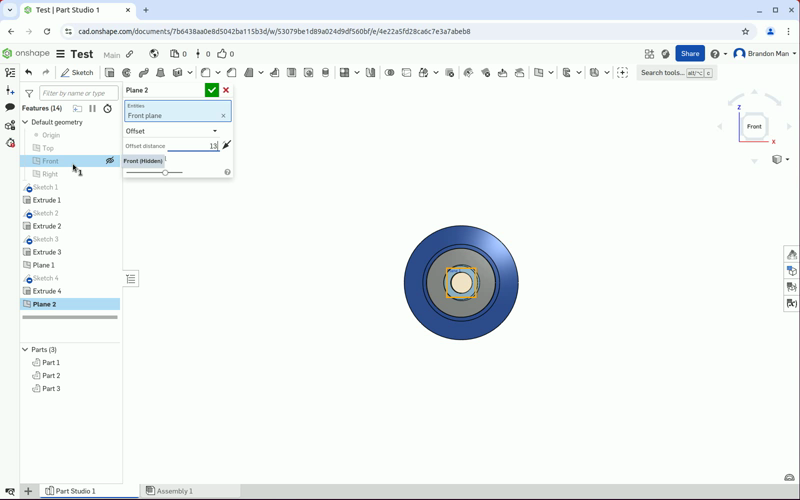
key(enter, 2)
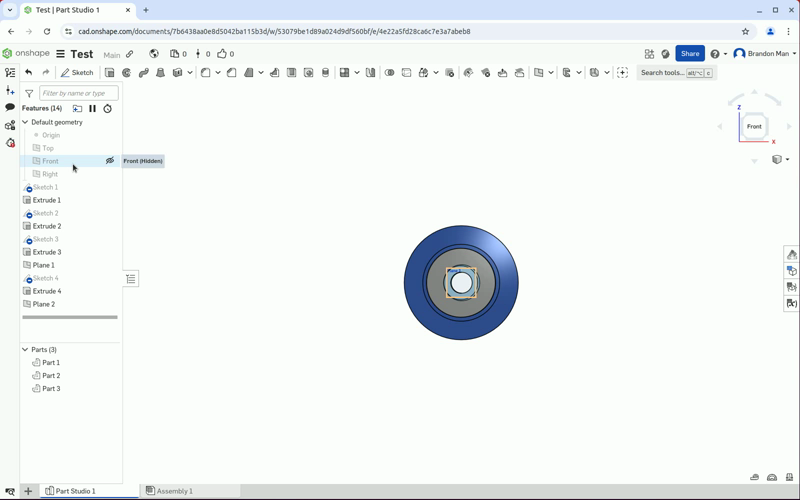
key(shift+s)
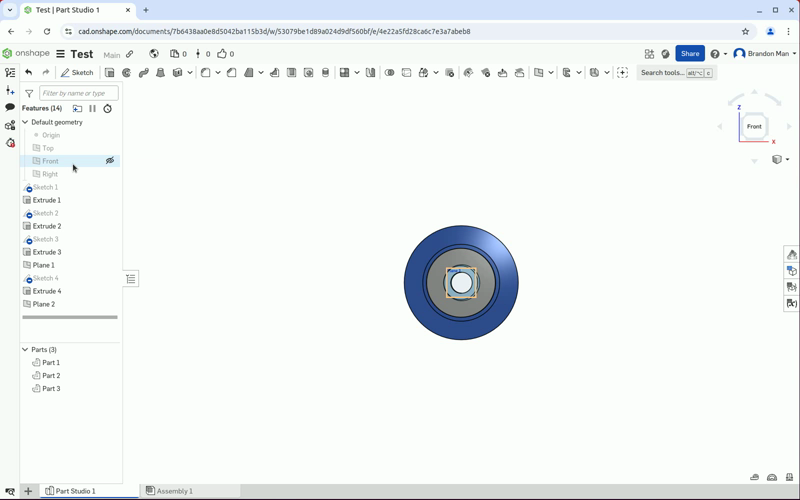
mouse_move(73, 306)
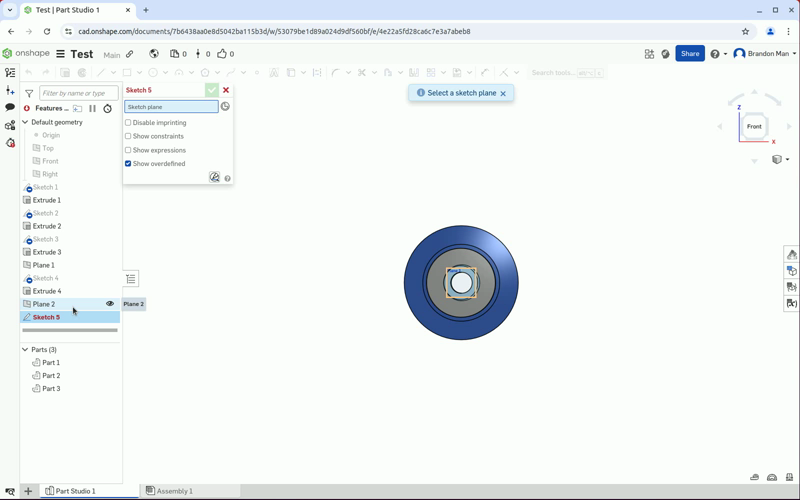
click(73, 306)
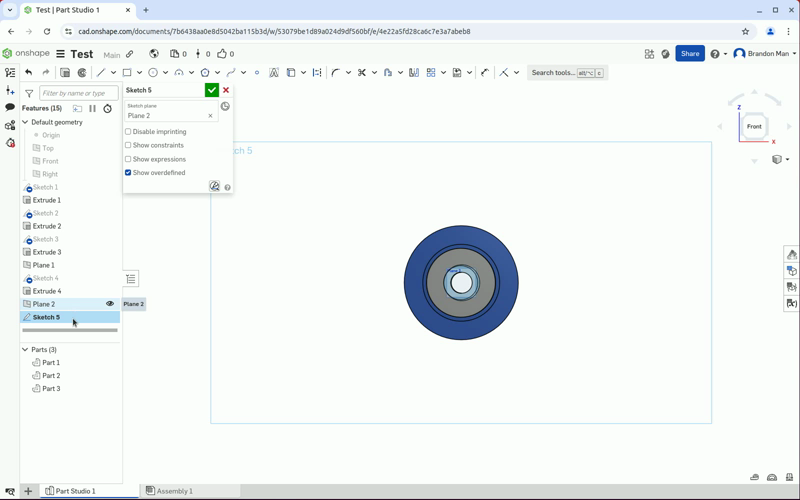
mouse_move(73, 352)
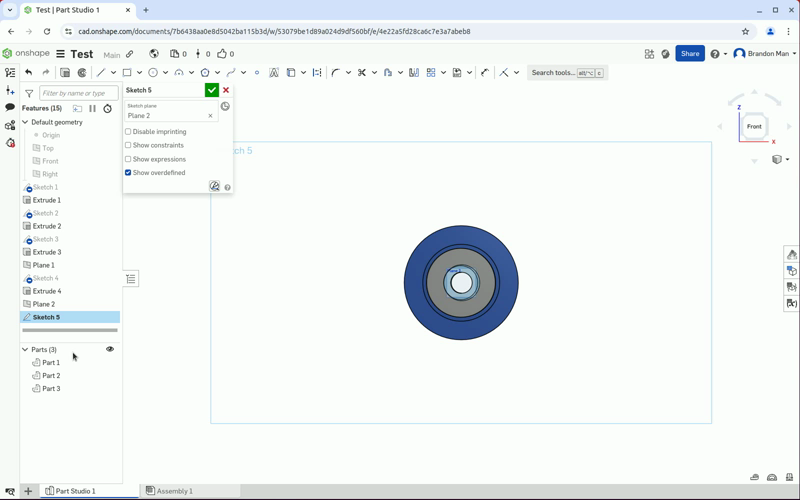
key(y)
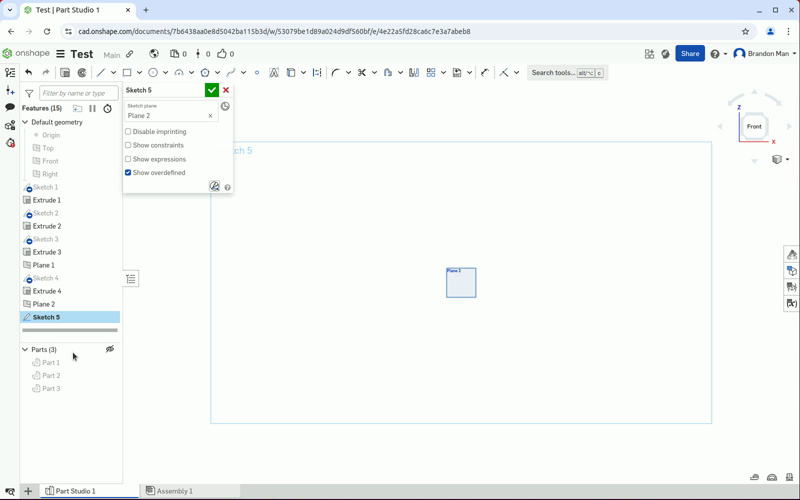
key(c)
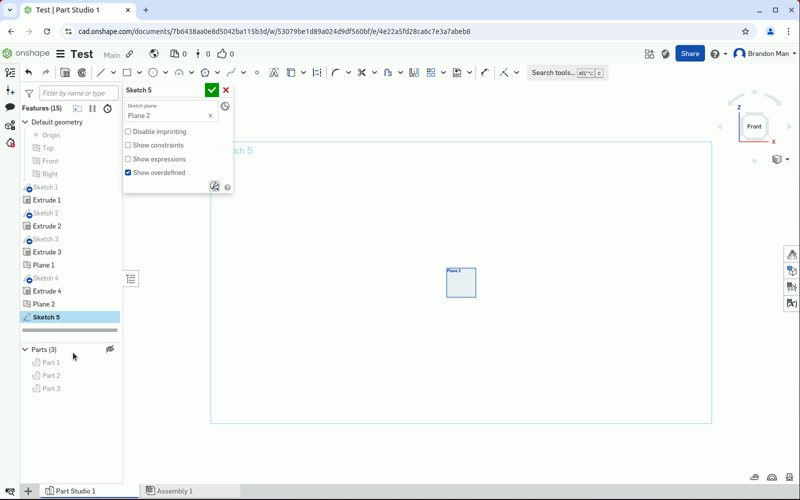
key_down(shift)
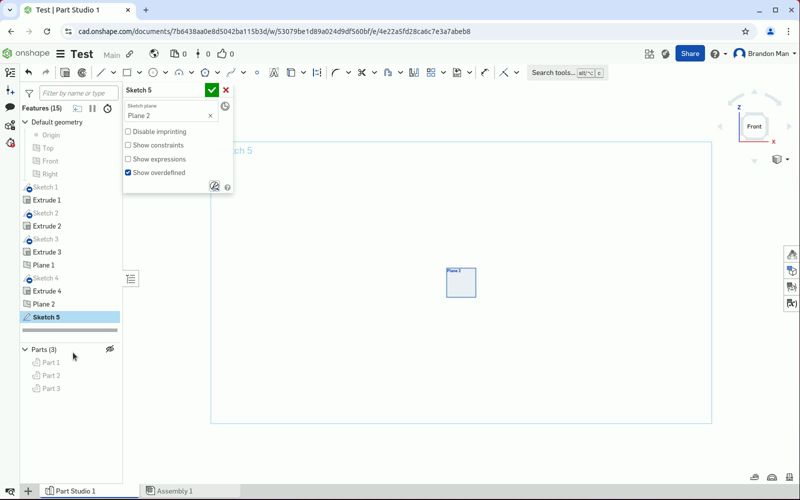
mouse_move(461, 282)
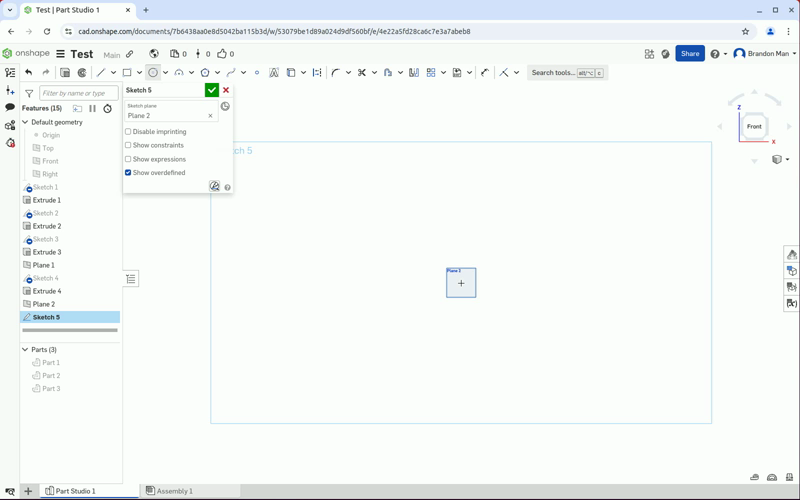
click(461, 282)
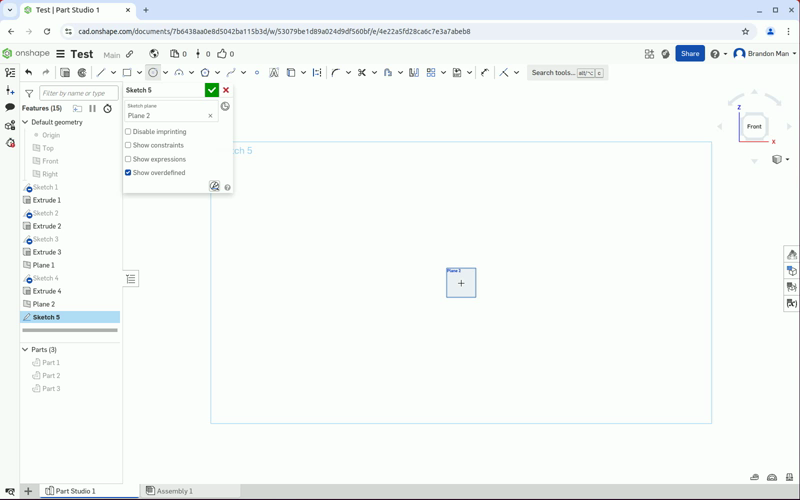
key_up(shift)
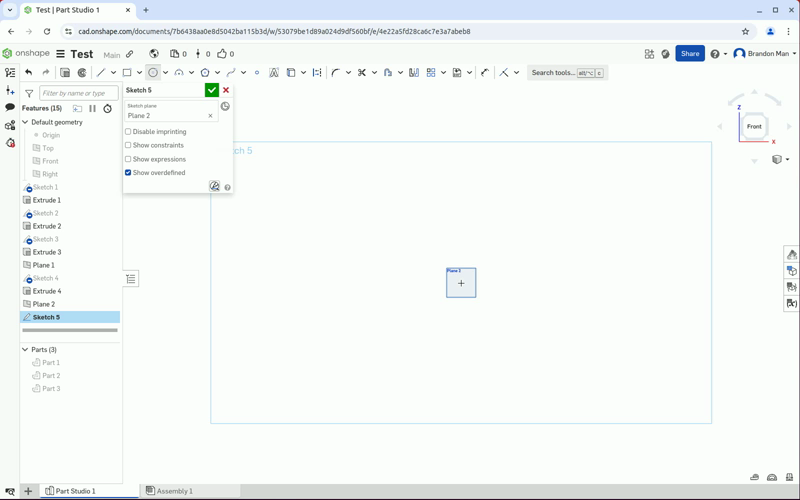
mouse_move(486, 282)
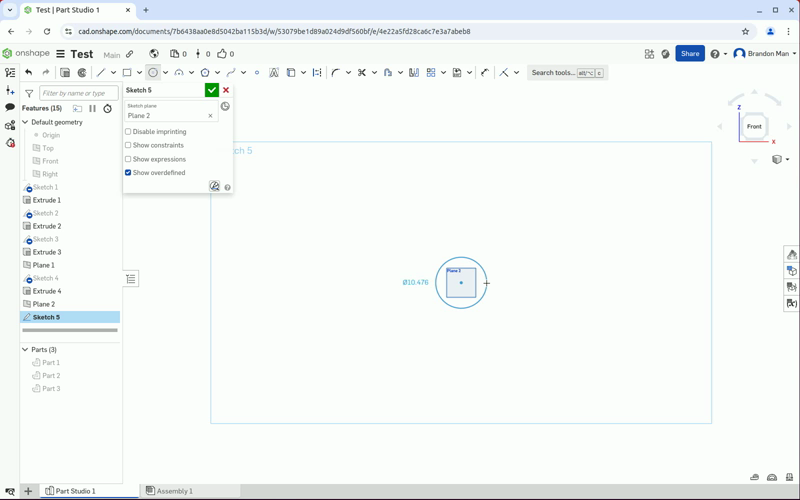
click(486, 282)
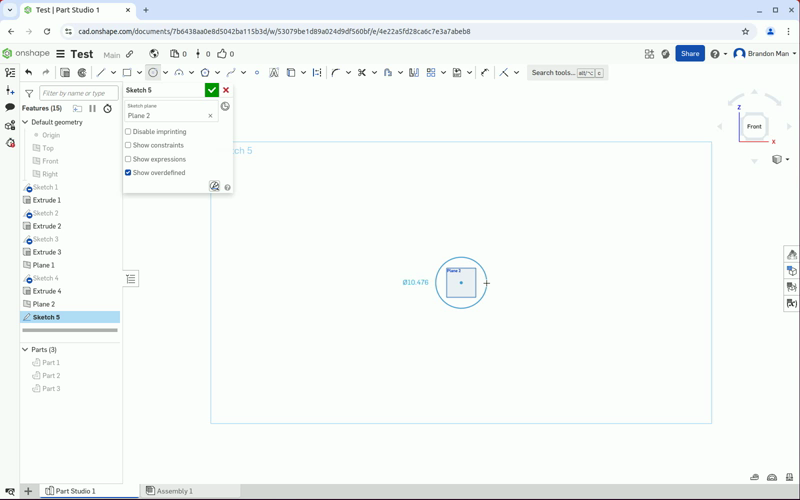
key(esc)
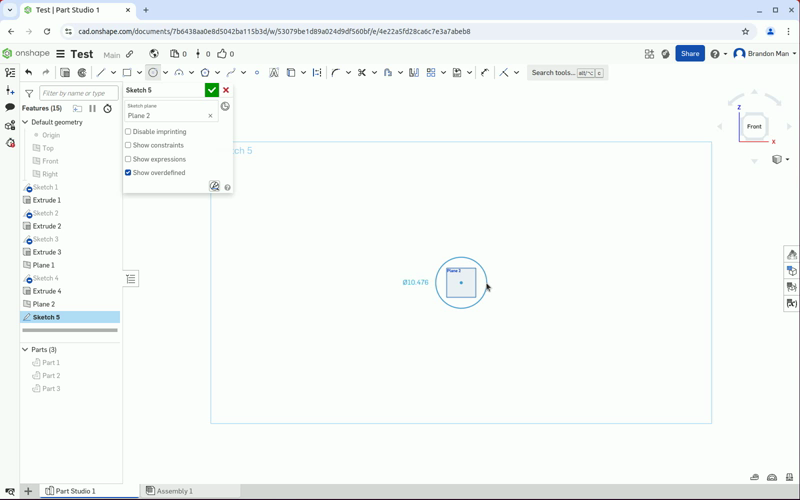
key(c)
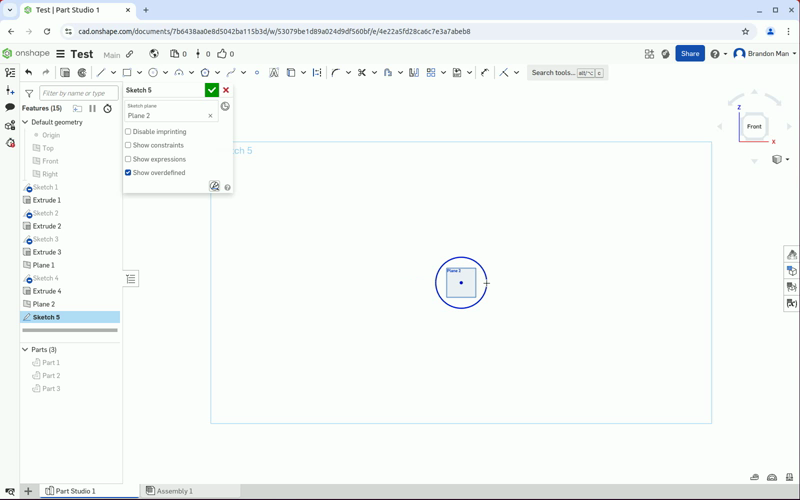
key_down(shift)
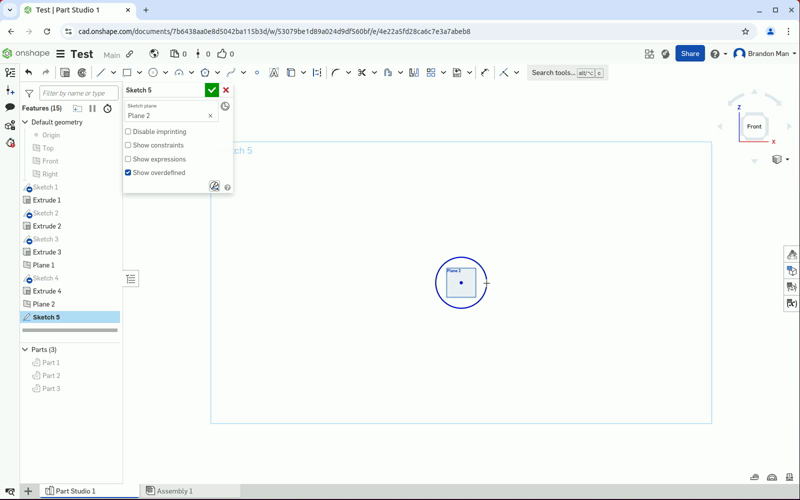
mouse_move(461, 282)
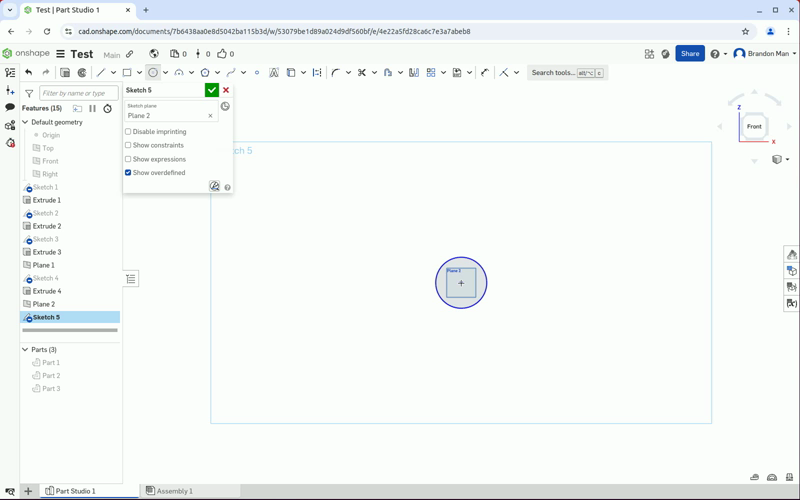
click(461, 282)
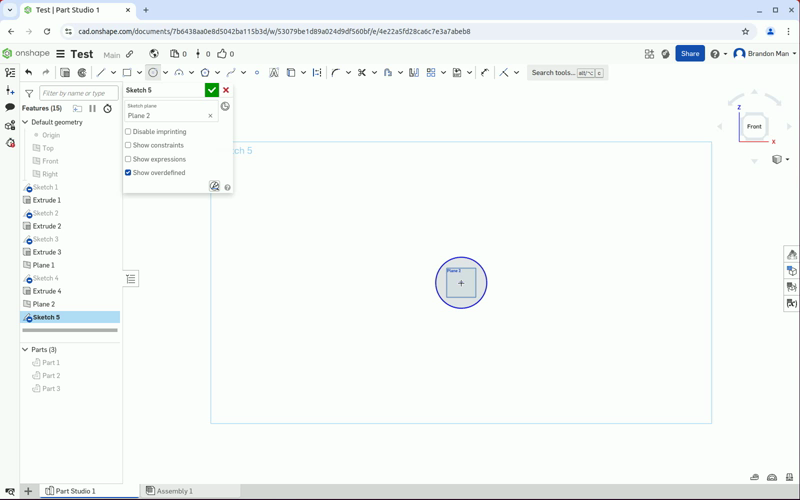
key_up(shift)
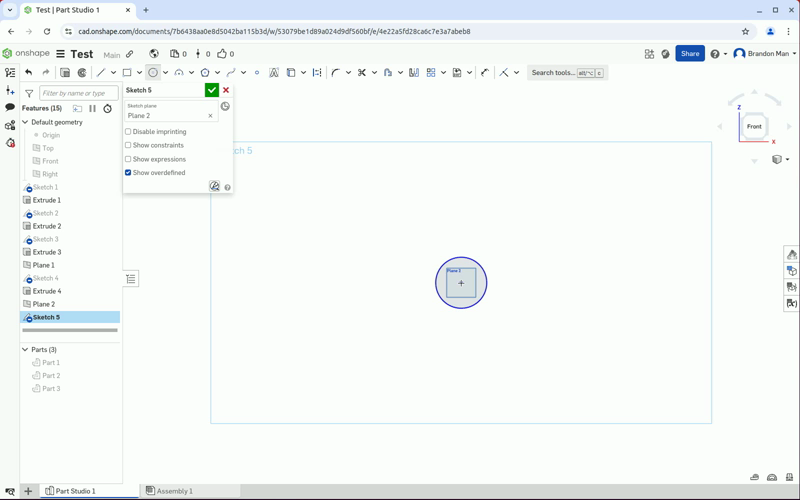
mouse_move(471, 282)
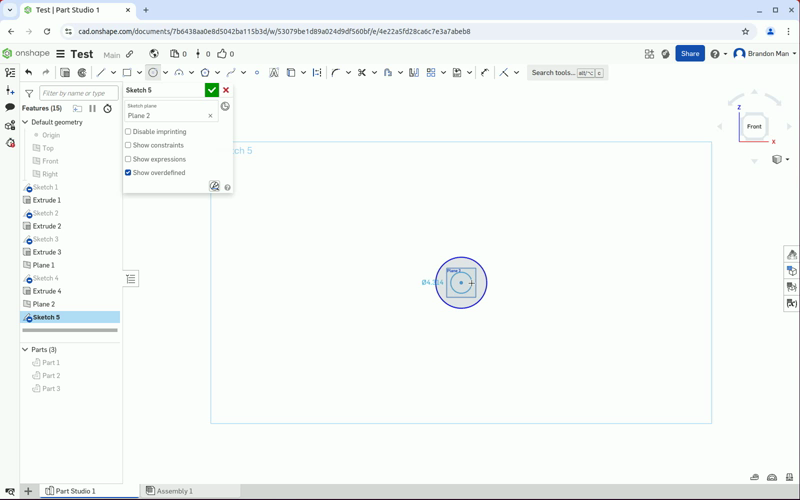
click(471, 282)
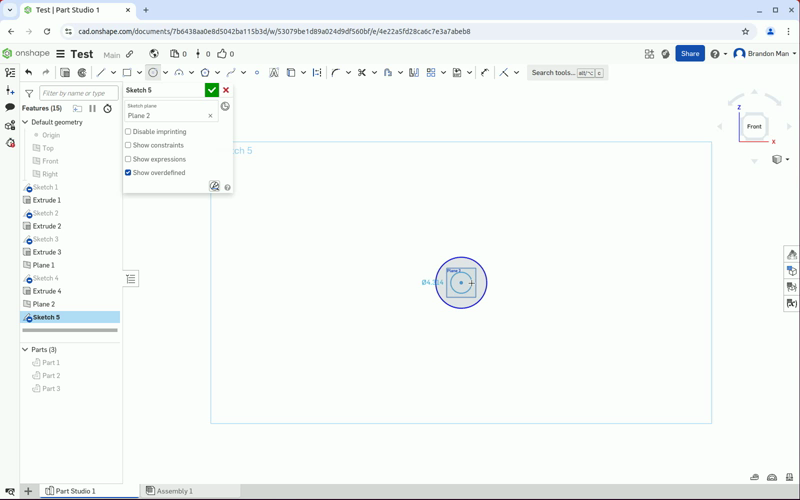
key(esc)
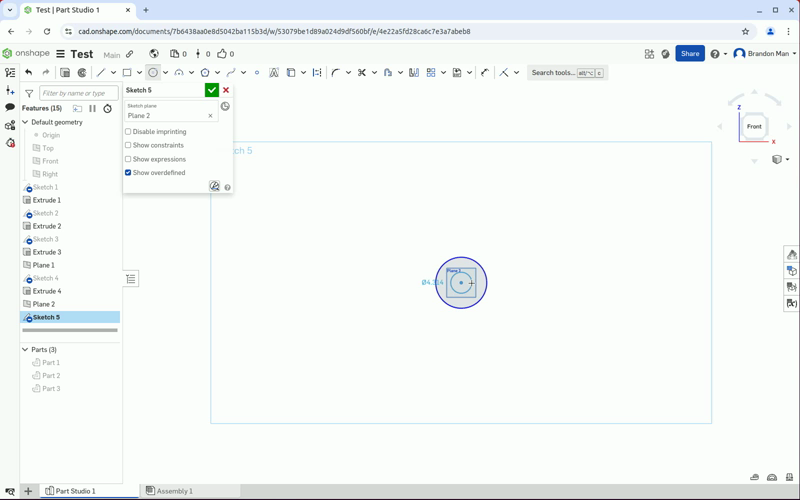
mouse_move(461, 306)
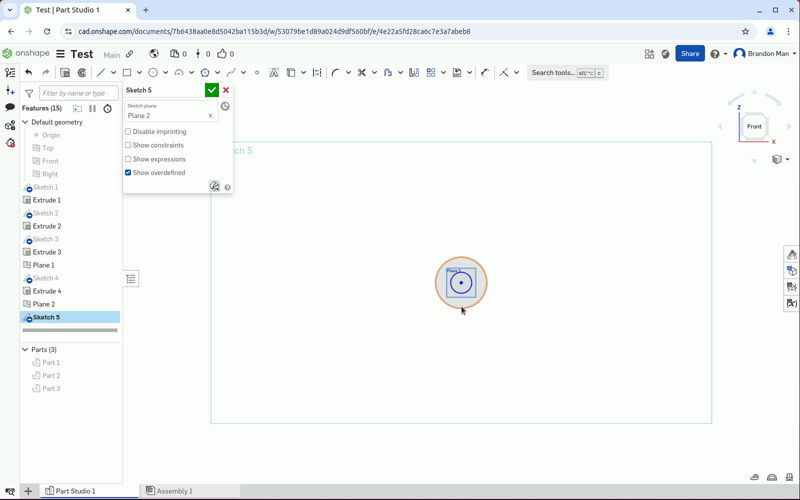
scroll(6)
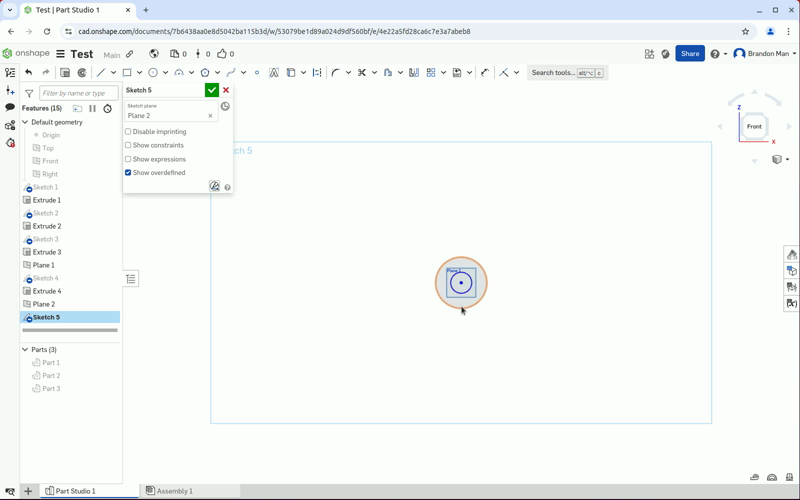
scroll(6)
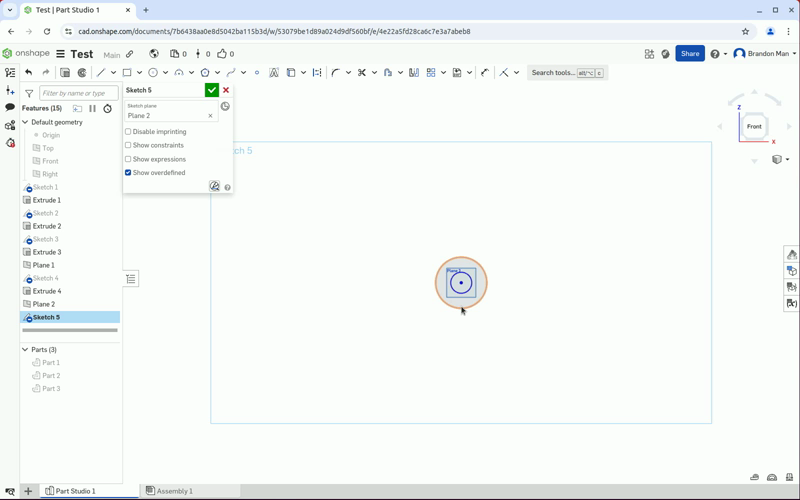
scroll(6)
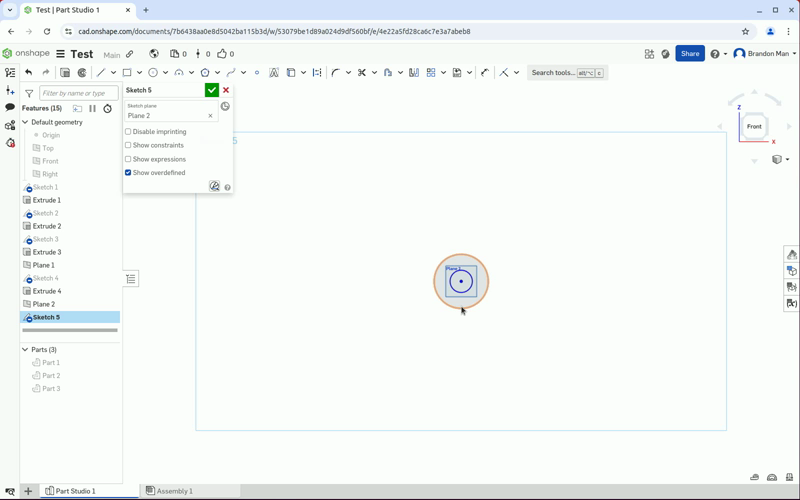
scroll(6)
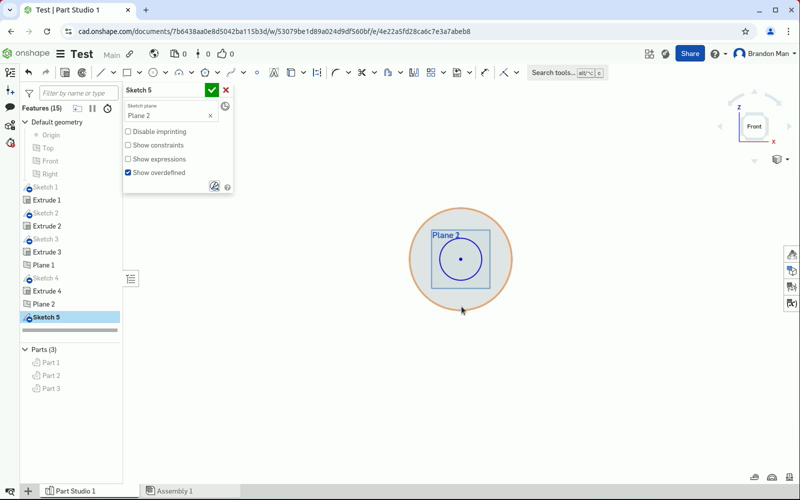
scroll(6)
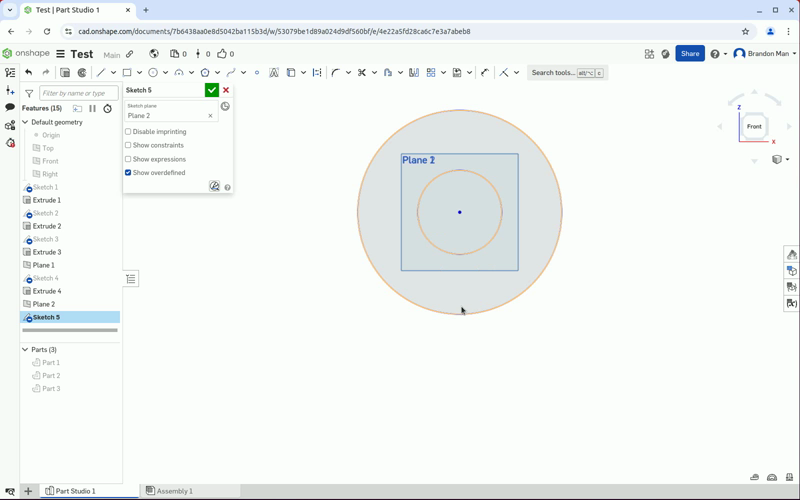
scroll(6)
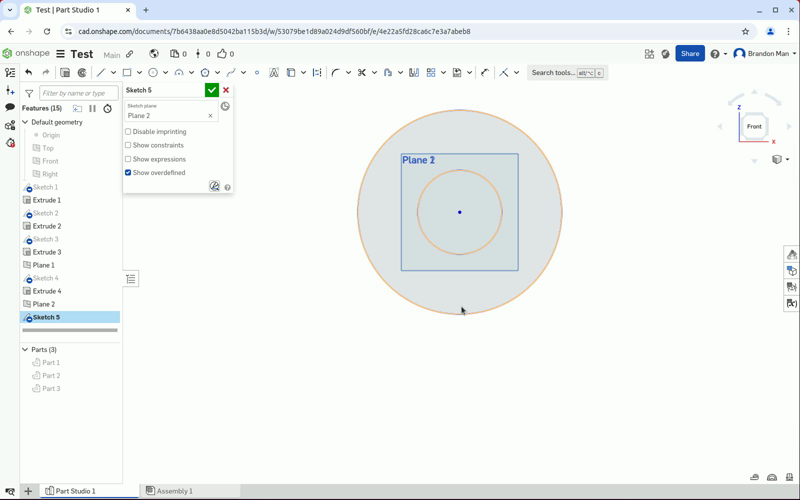
scroll(6)
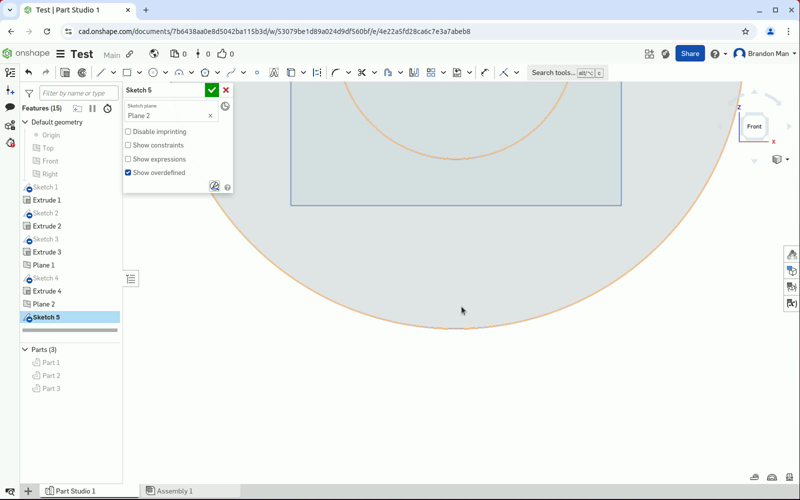
click(461, 306)
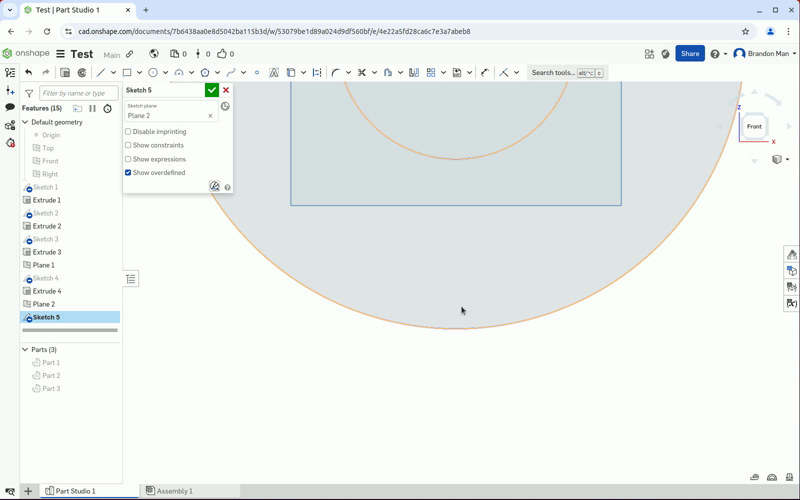
scroll(-6)
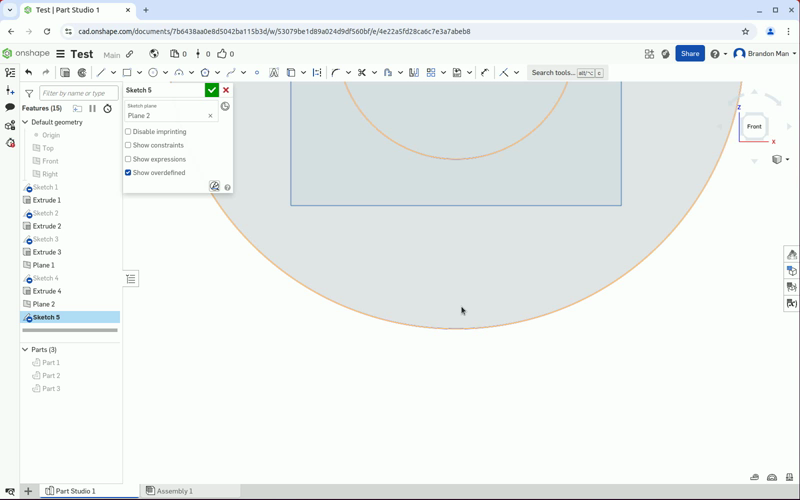
scroll(-6)
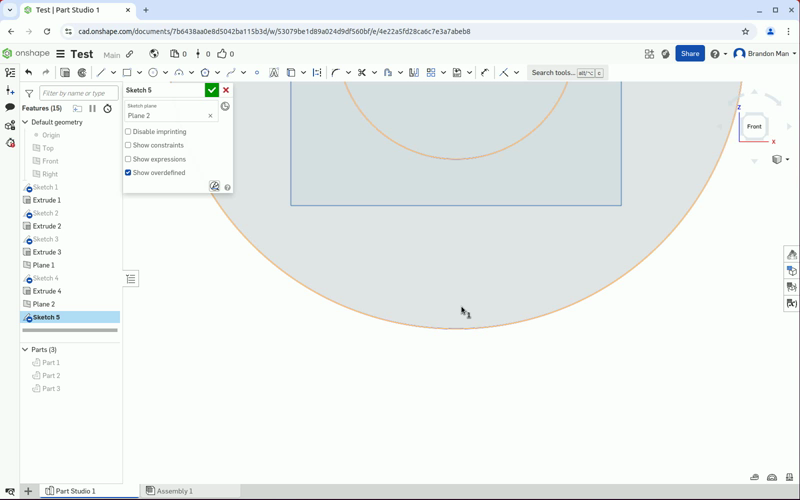
scroll(-6)
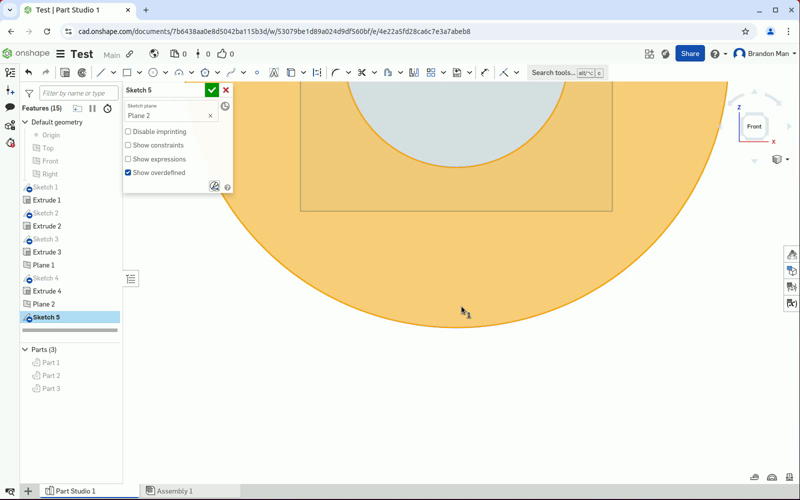
scroll(-6)
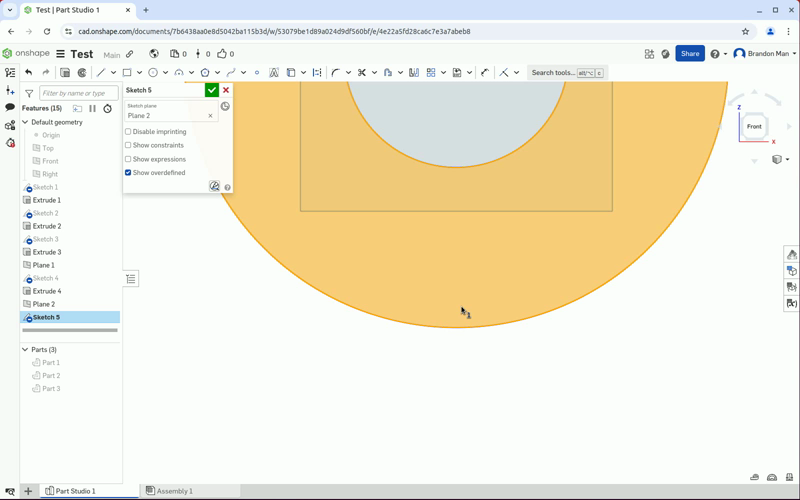
scroll(-6)
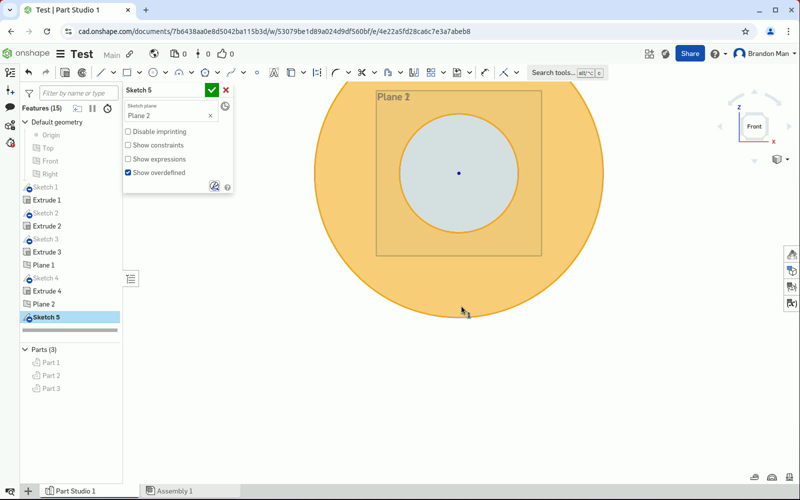
scroll(-6)
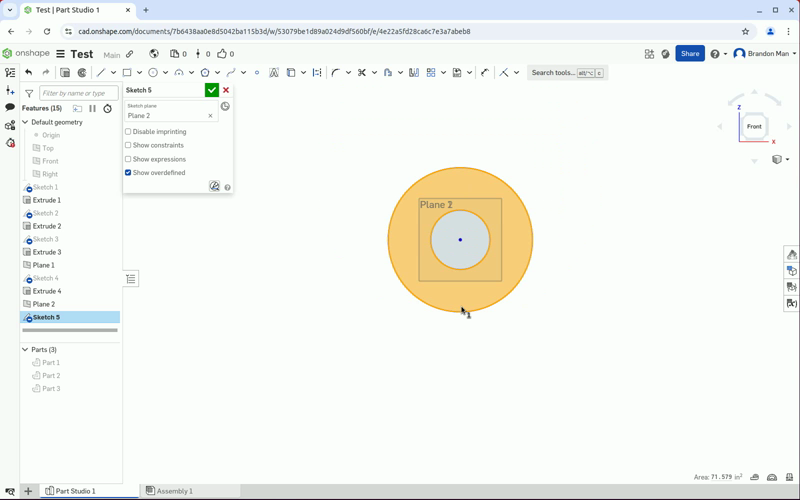
scroll(-6)
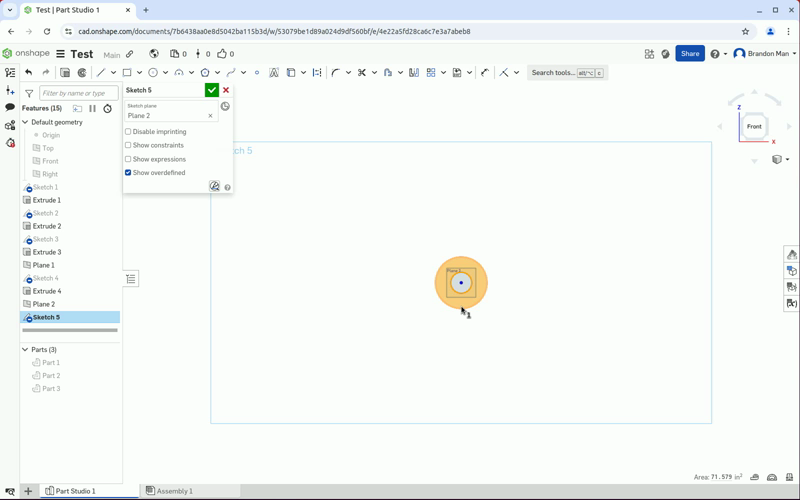
mouse_move(73, 352)
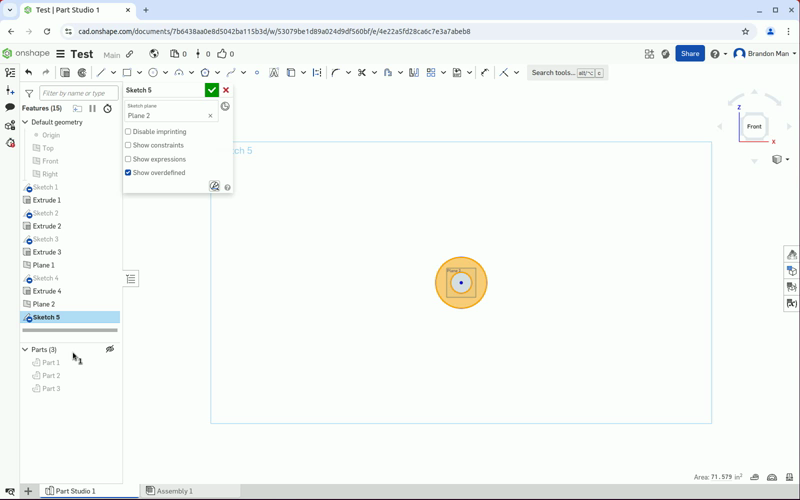
key(shift+y)
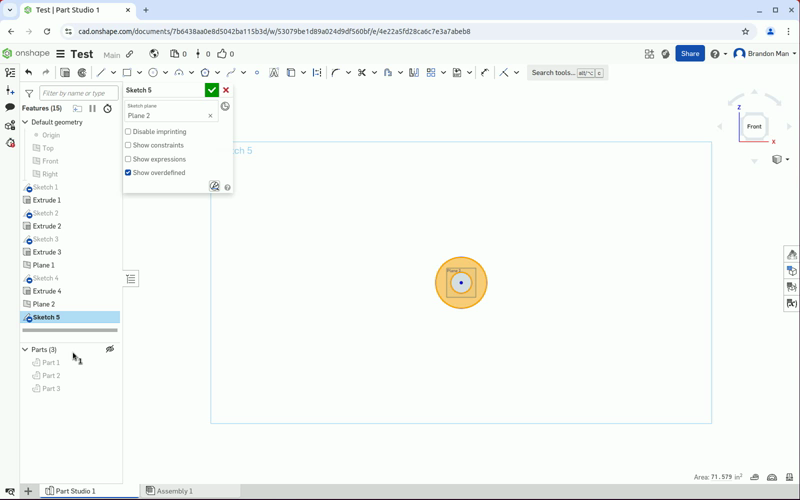
key(shift+e)
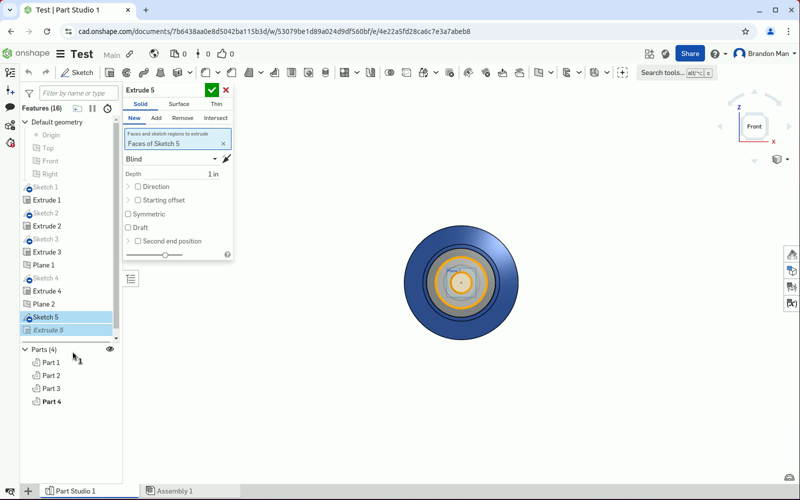
mouse_move(143, 106)
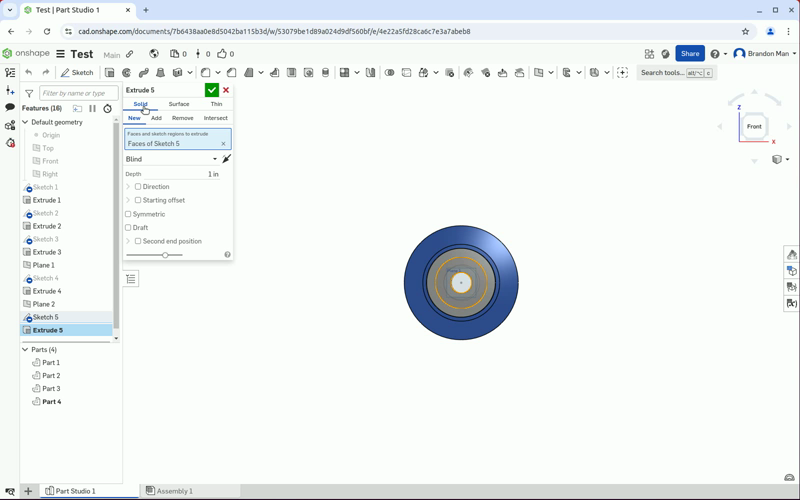
click(143, 106)
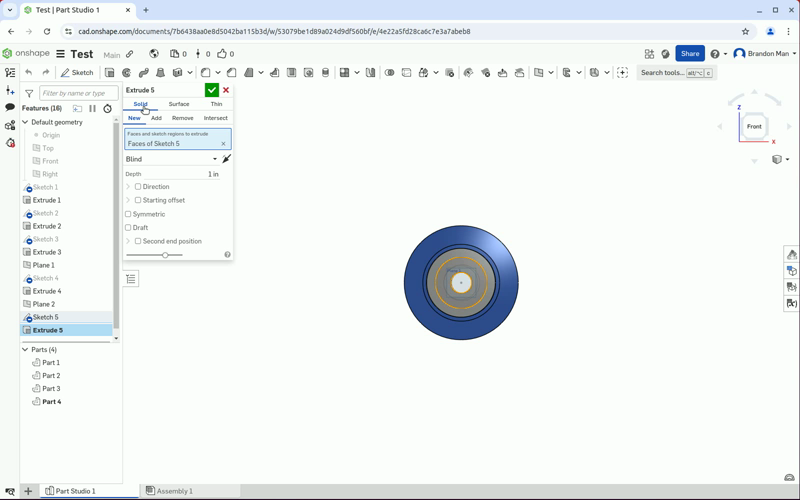
mouse_move(186, 120)
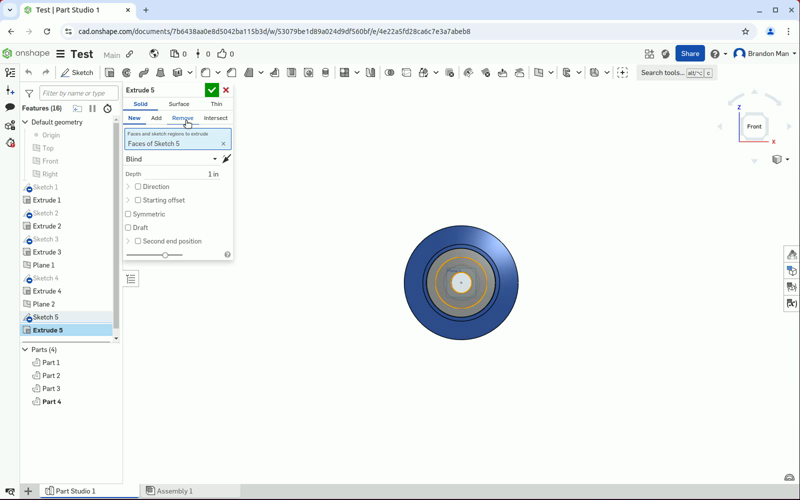
click(186, 120)
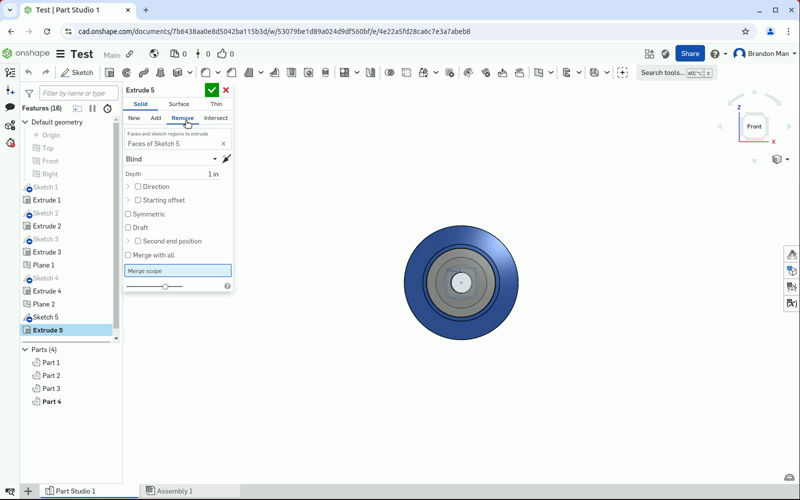
key(tab, 4)
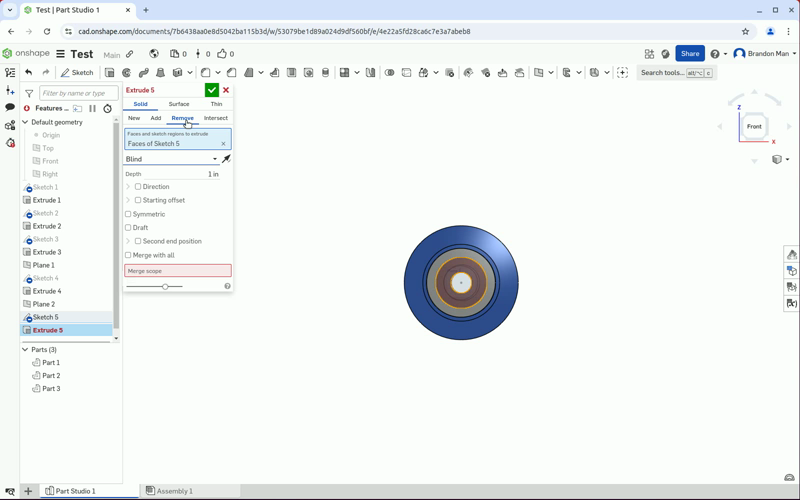
text(9.147)
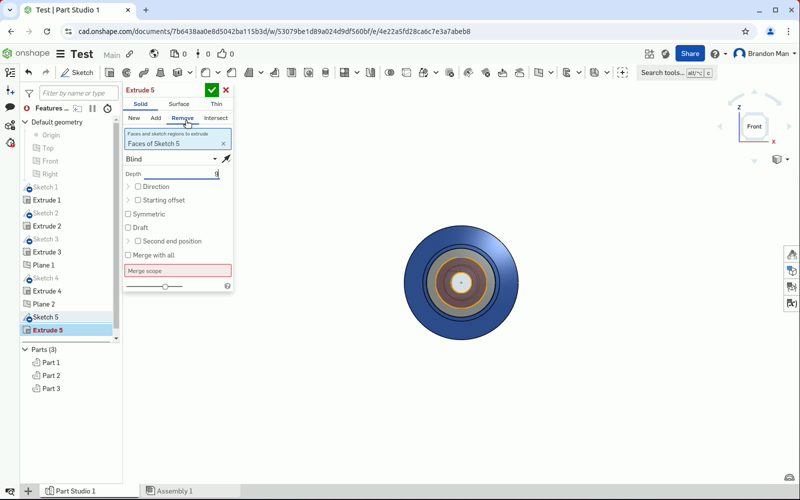
key(tab, 6)
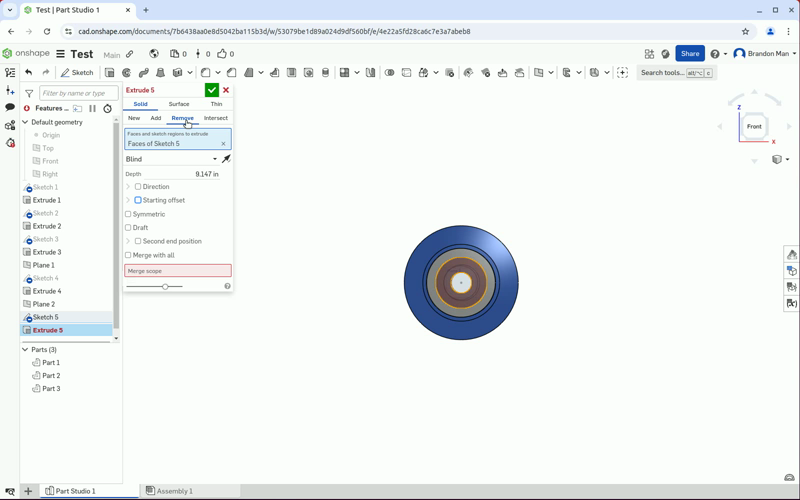
key(space)
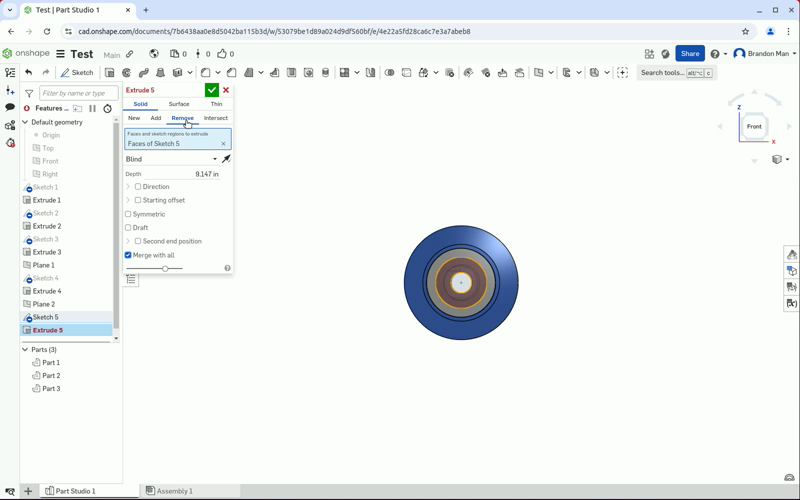
key(enter)
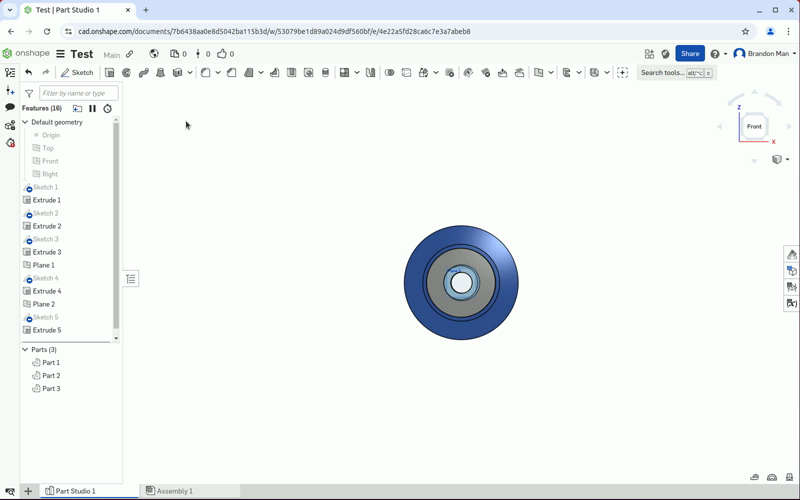
key(shift+h)
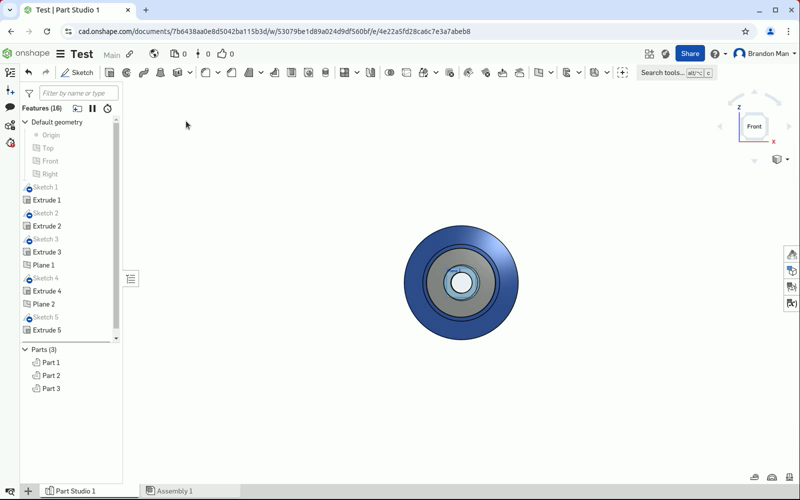
key(shift+h)
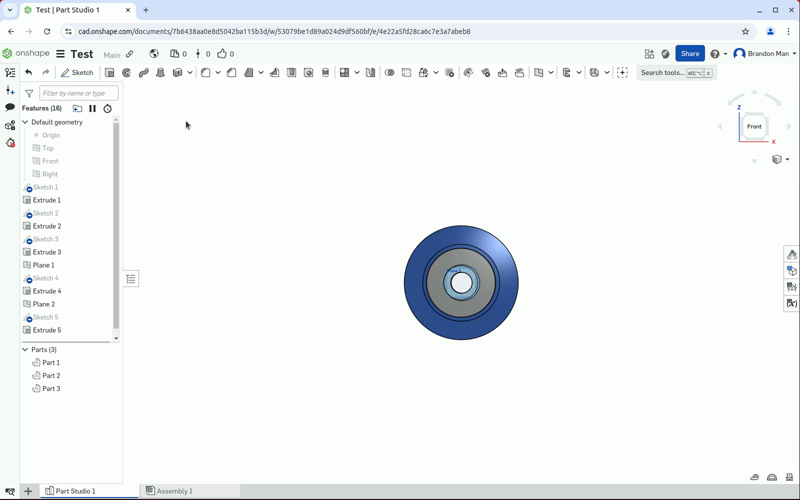
key(shift+7)
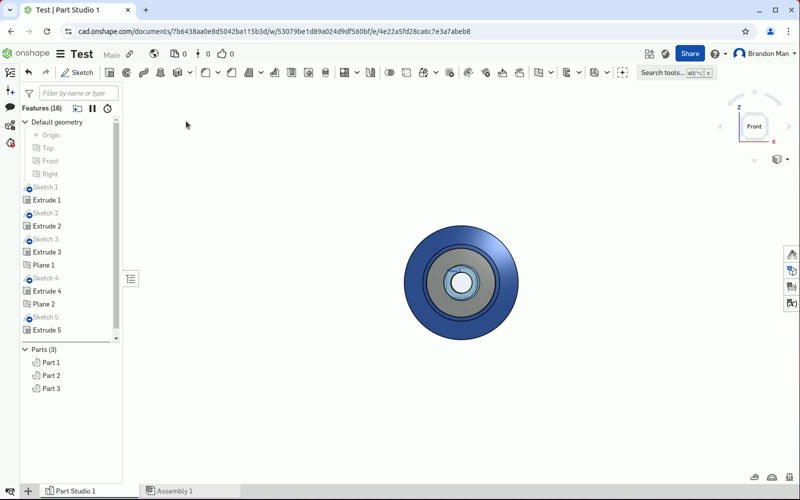
key(left, 2)
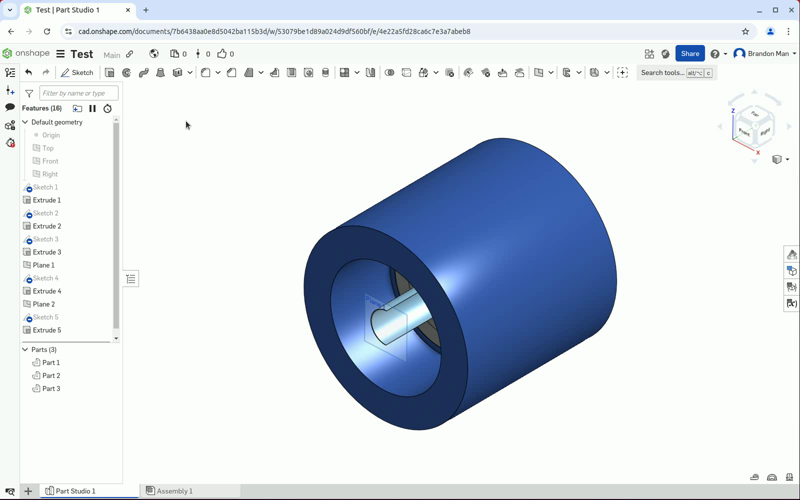
key(down, 2)
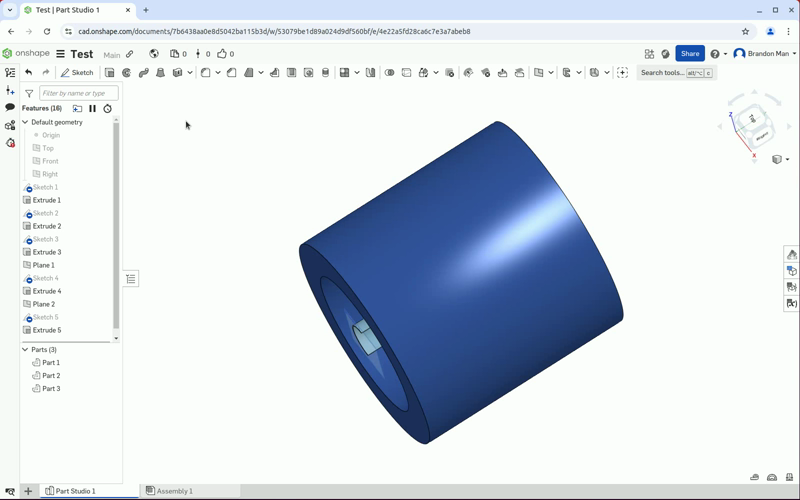
key(up, 2)
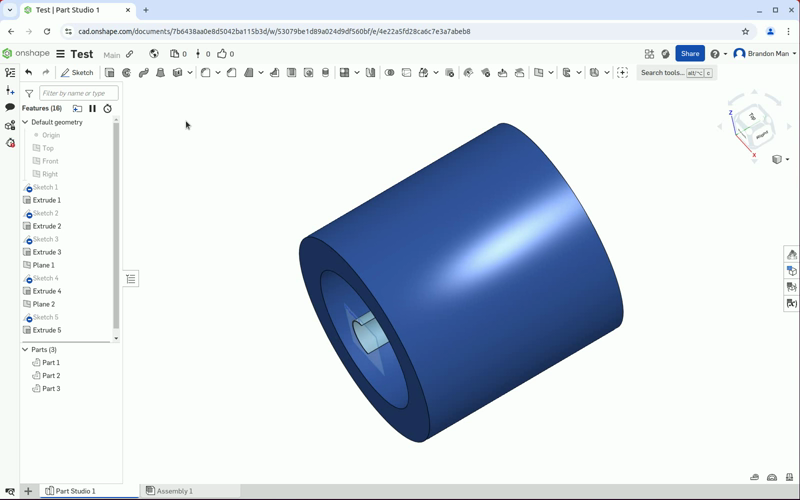
key(right, 2)
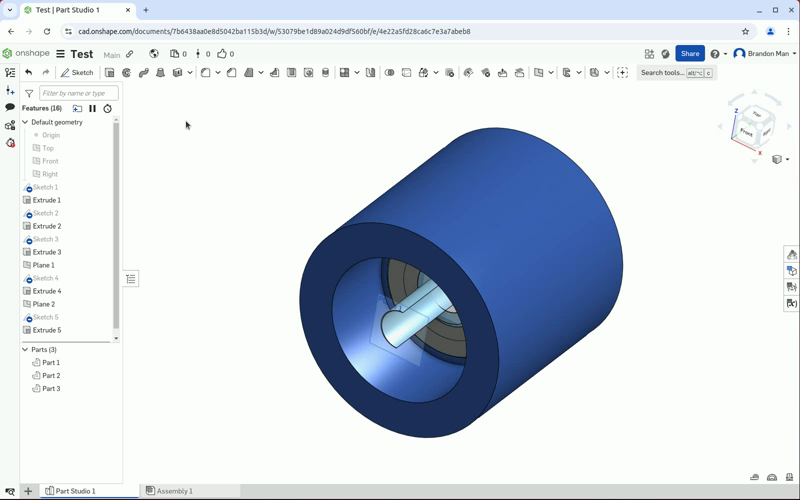
mouse_move(69, 189)
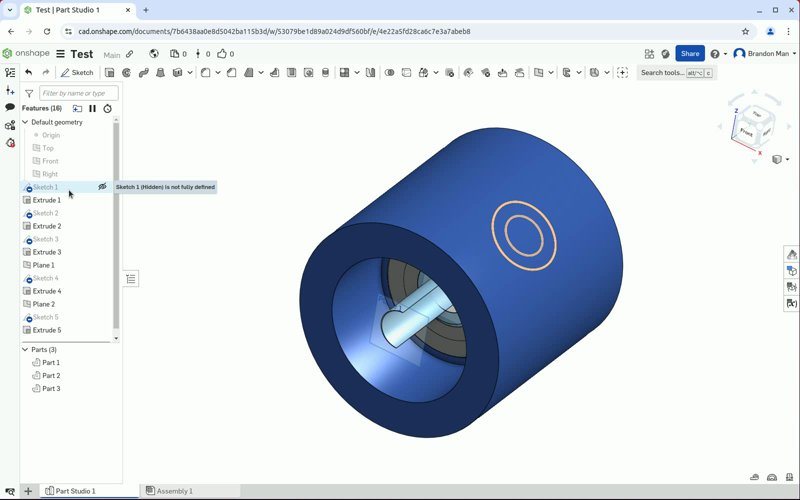
click(69, 189)